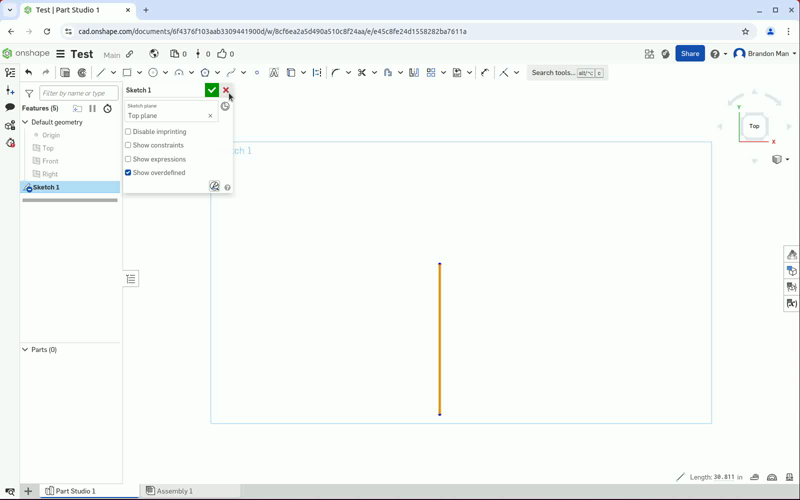
key(shift+h)
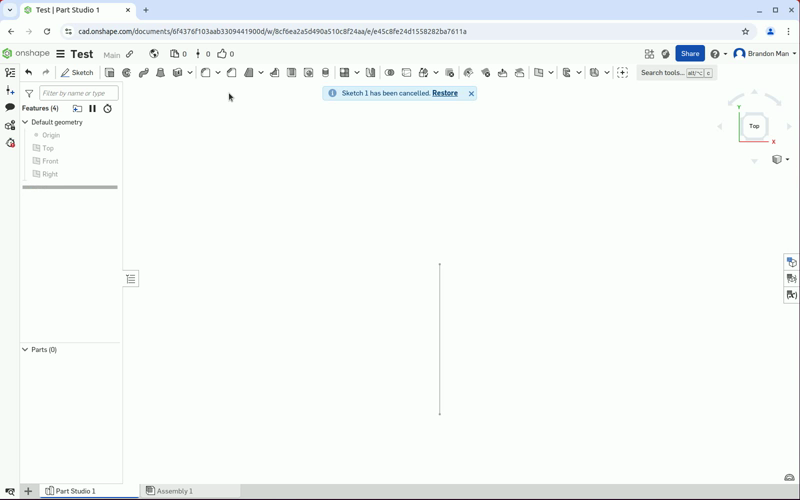
mouse_move(73, 352)
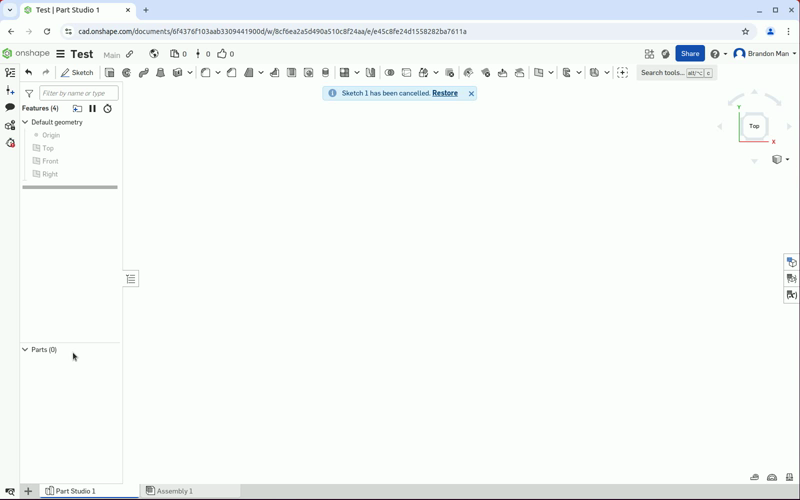
key(y)
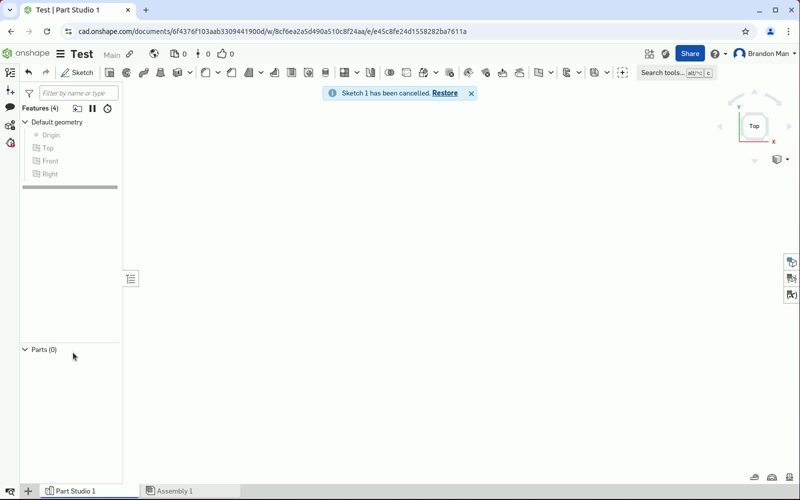
key(shift+p)
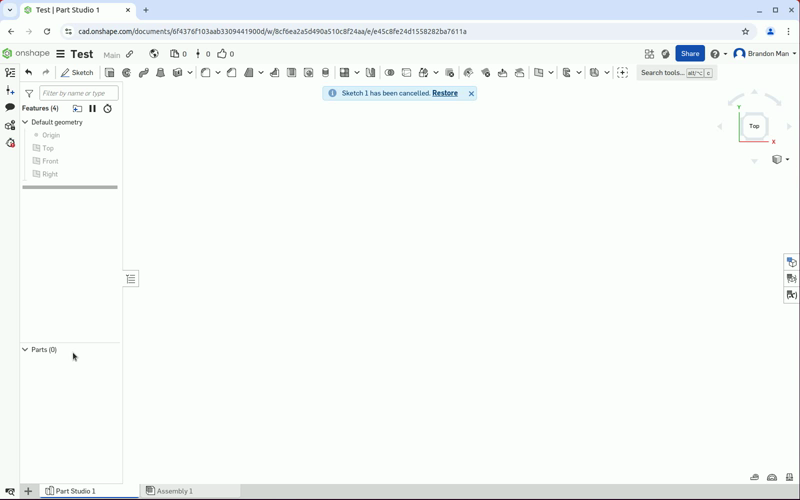
key(space)
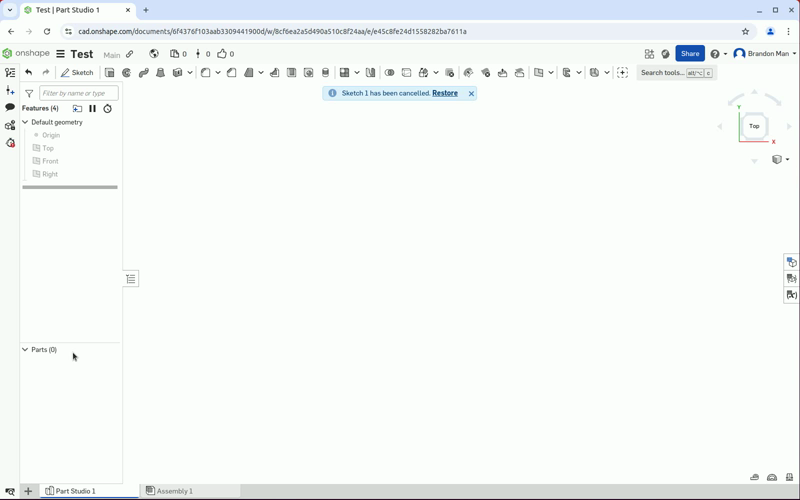
key_down(shift)
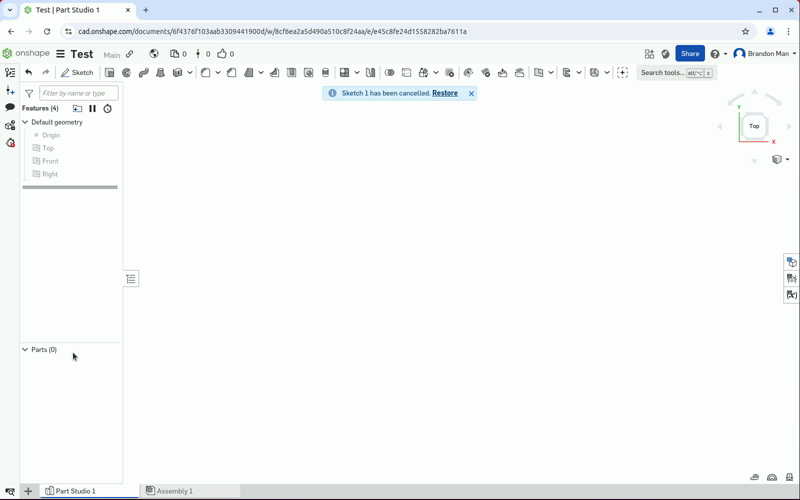
key(up)
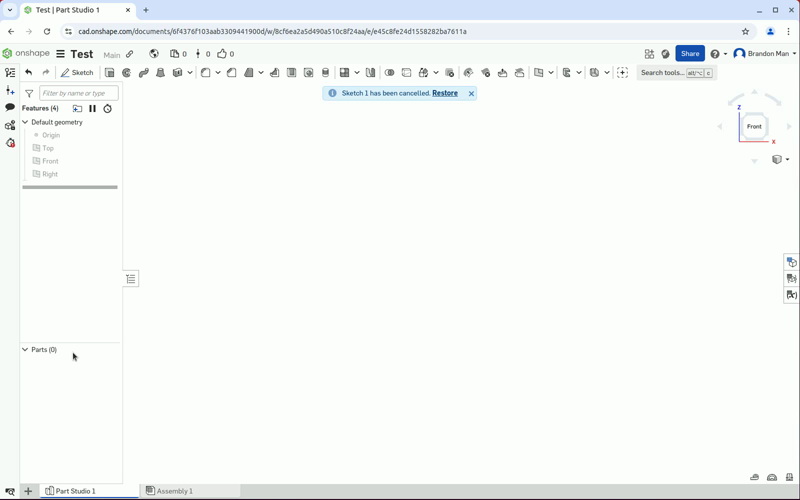
key_up(shift)
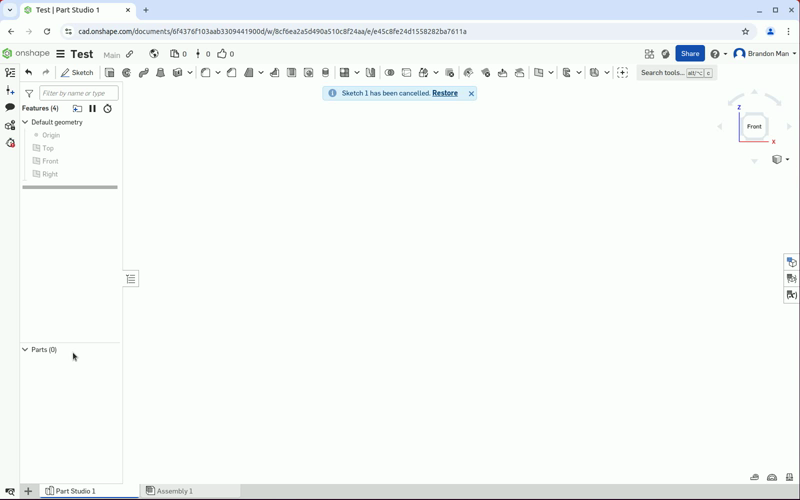
mouse_move(73, 352)
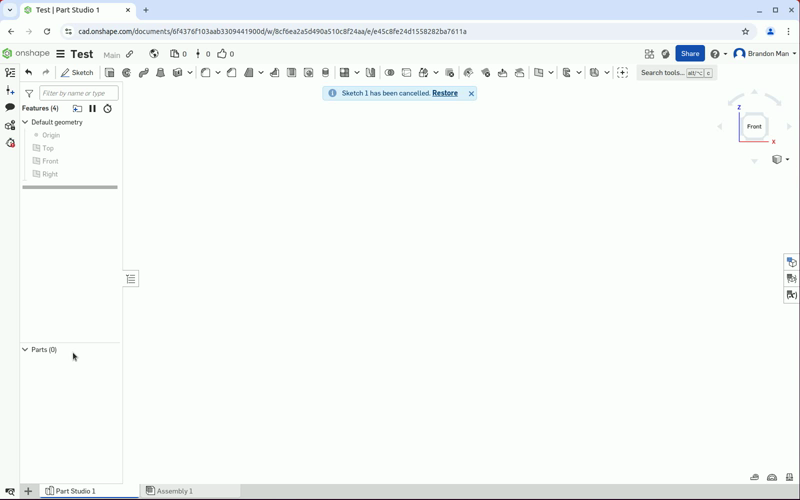
key(shift+y)
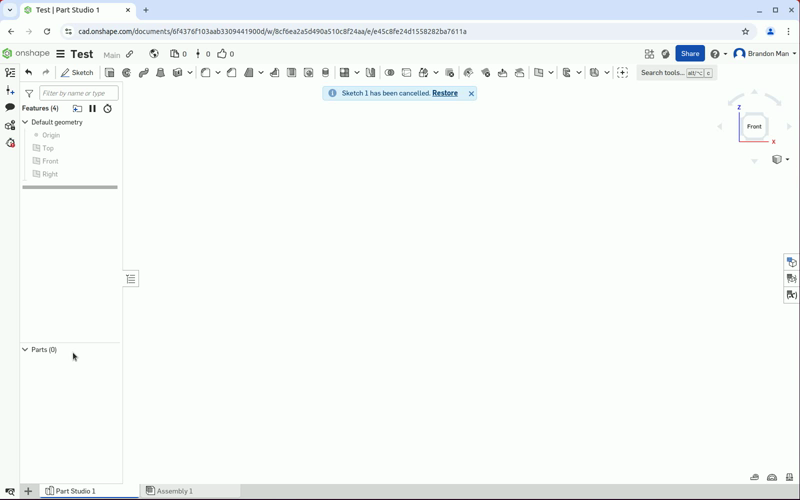
key(shift+s)
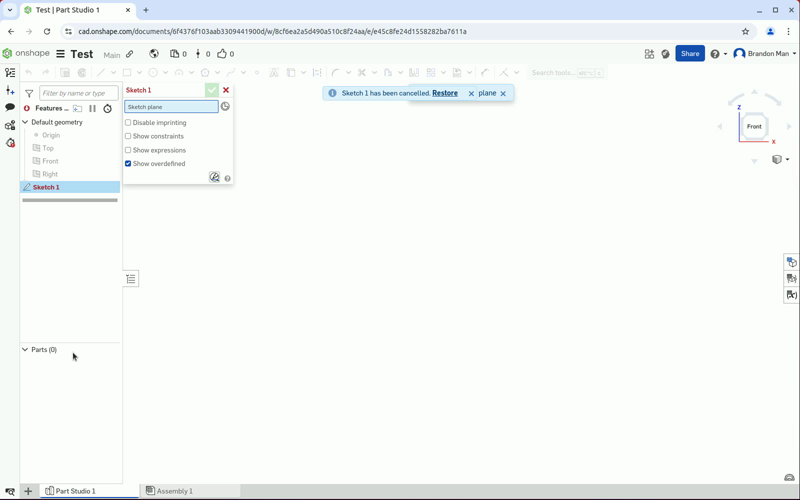
mouse_move(73, 163)
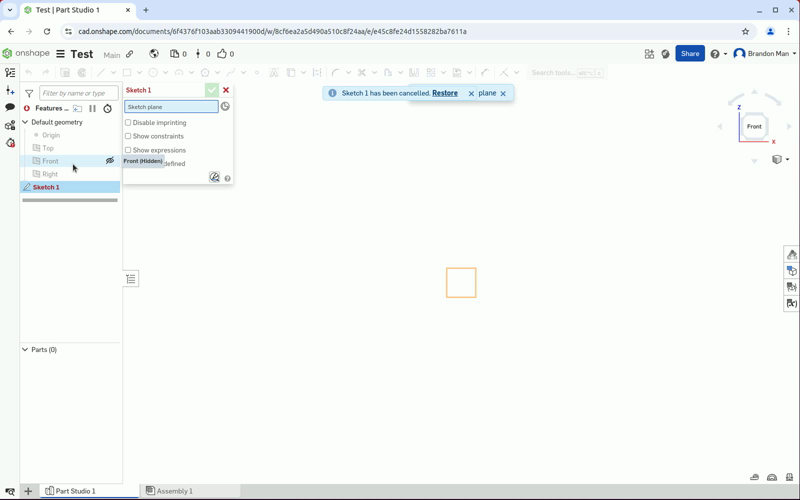
click(73, 163)
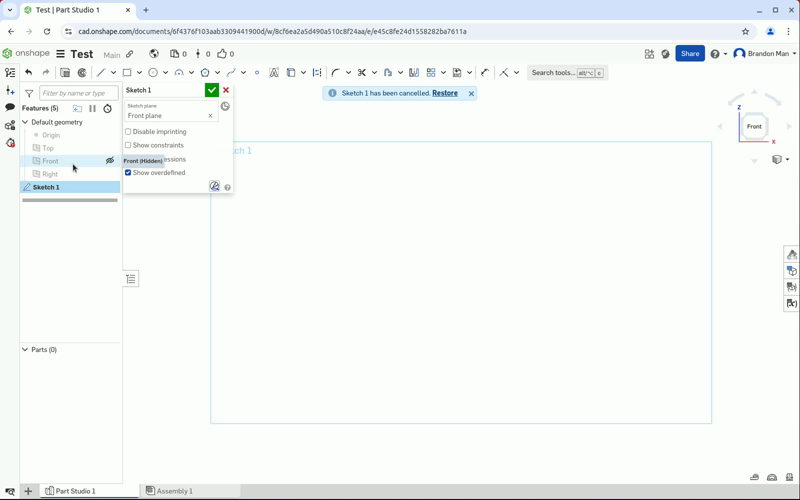
mouse_move(73, 352)
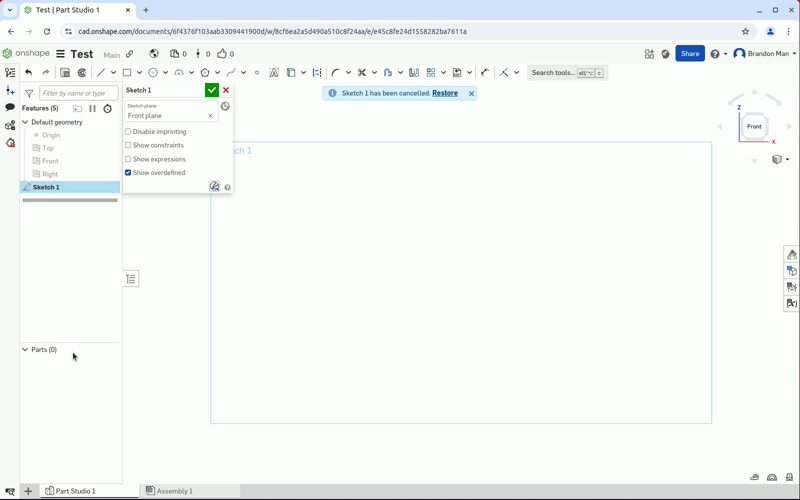
key(y)
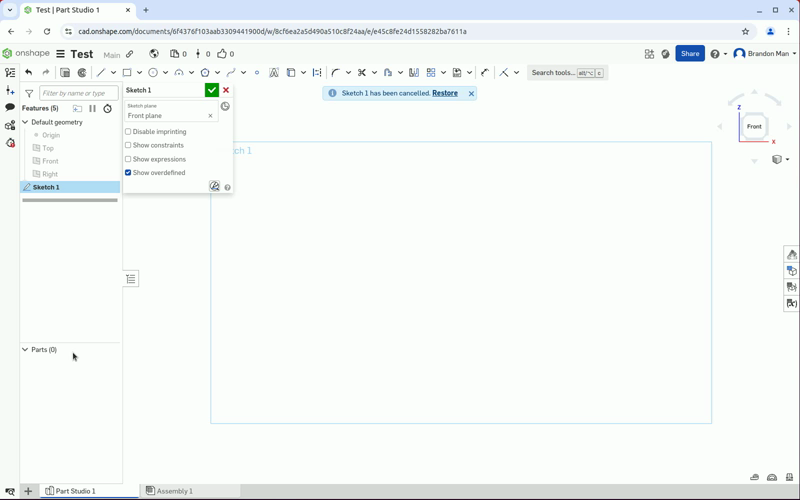
key(l)
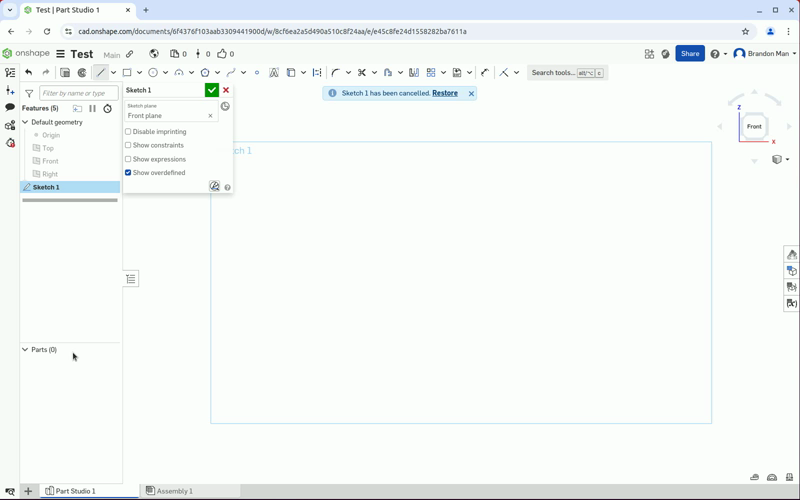
key_down(shift)
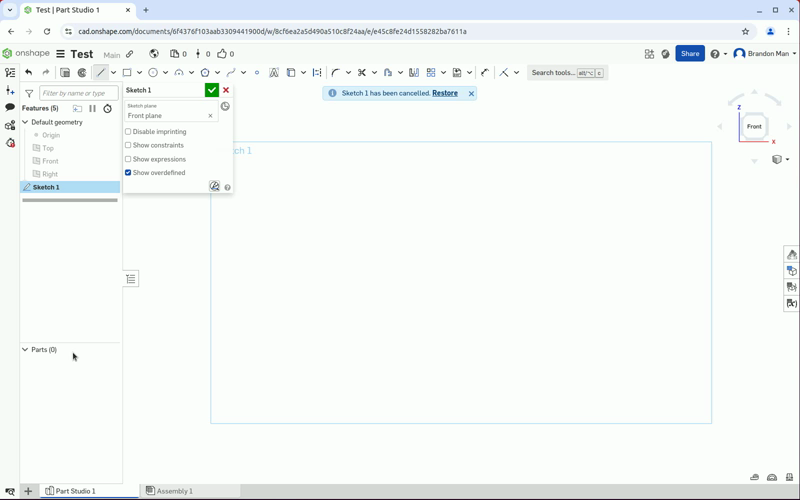
mouse_move(451, 279)
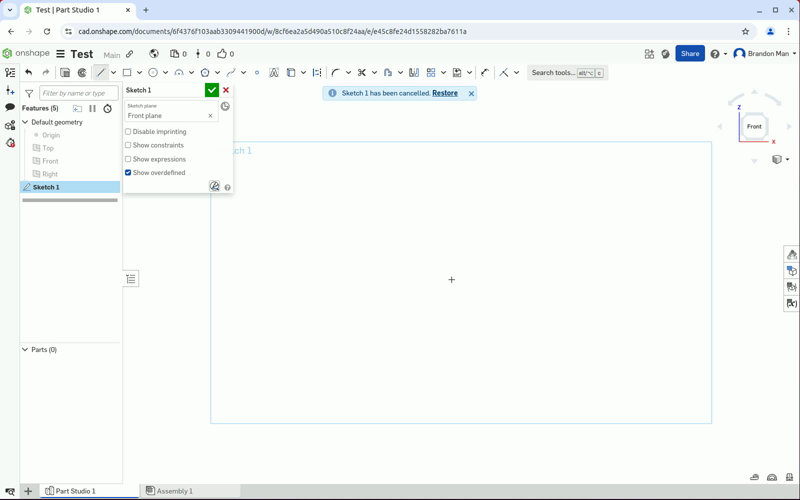
click(451, 279)
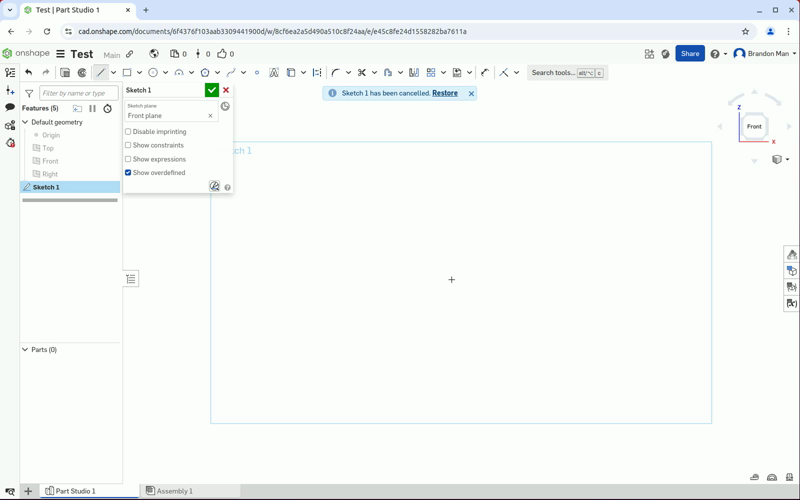
key_up(shift)
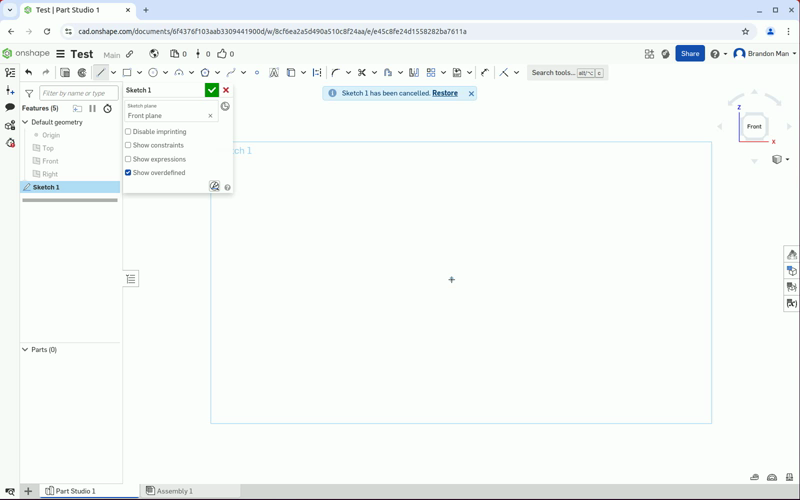
key_down(shift)
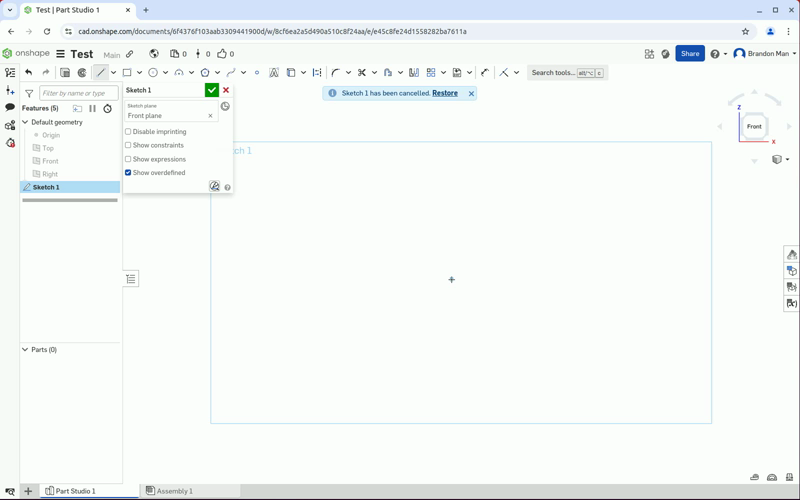
mouse_move(481, 279)
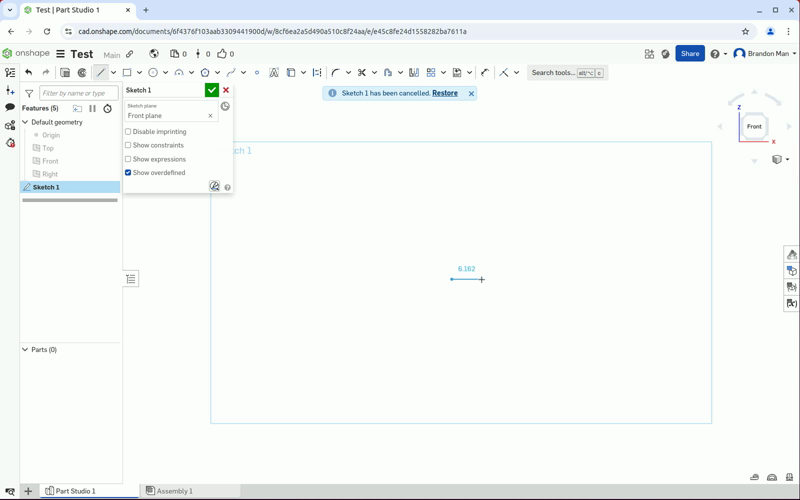
mouse_move(470, 279)
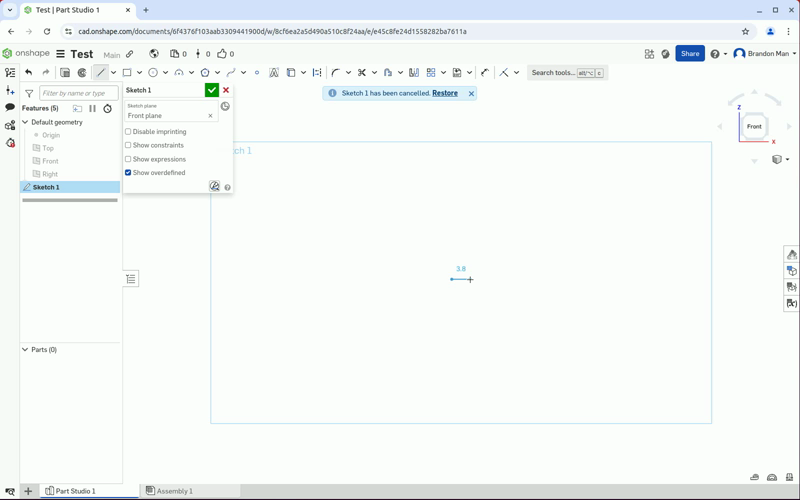
click(470, 279)
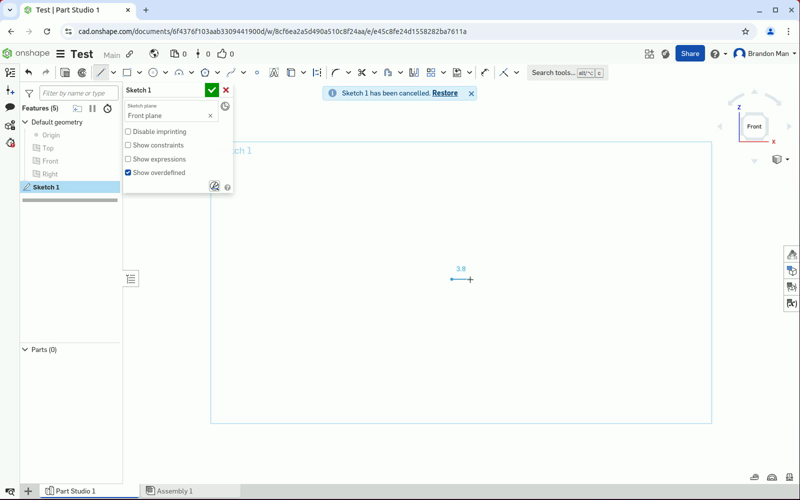
key_up(shift)
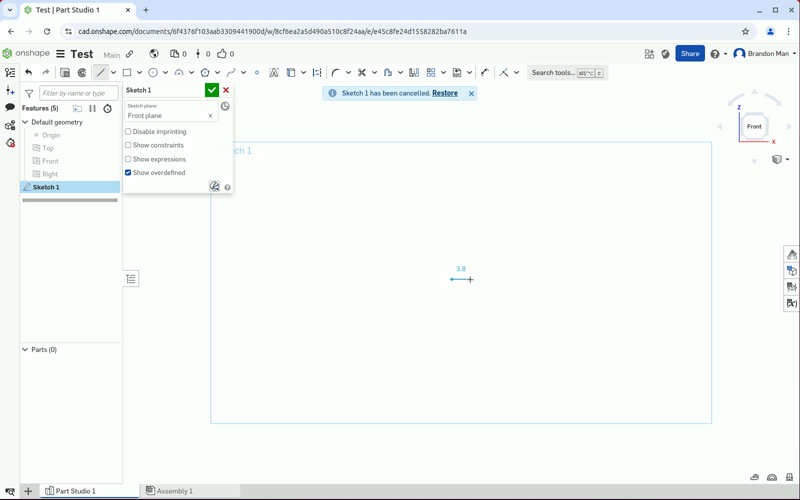
key(esc)
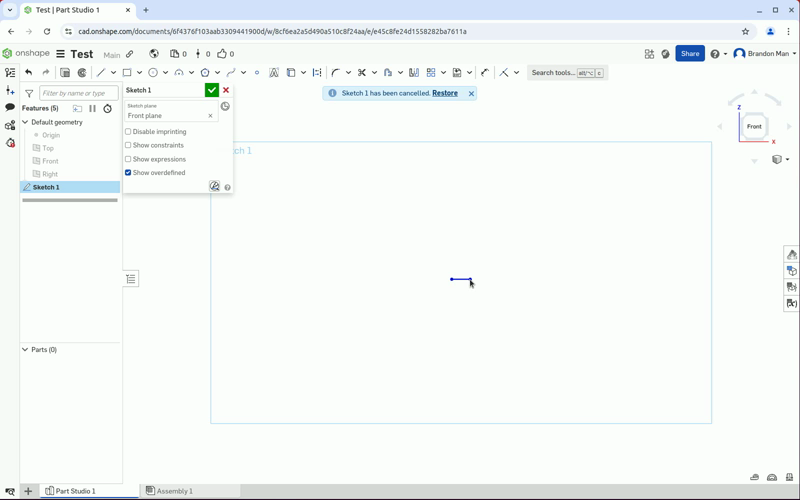
key(a)
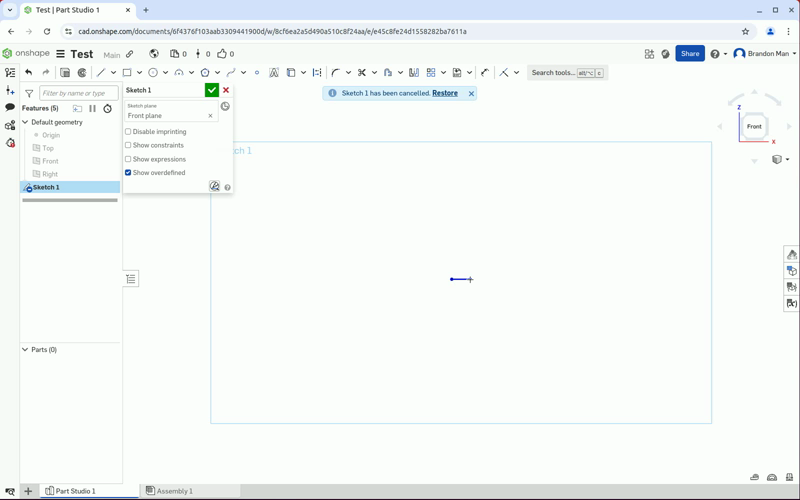
mouse_move(470, 279)
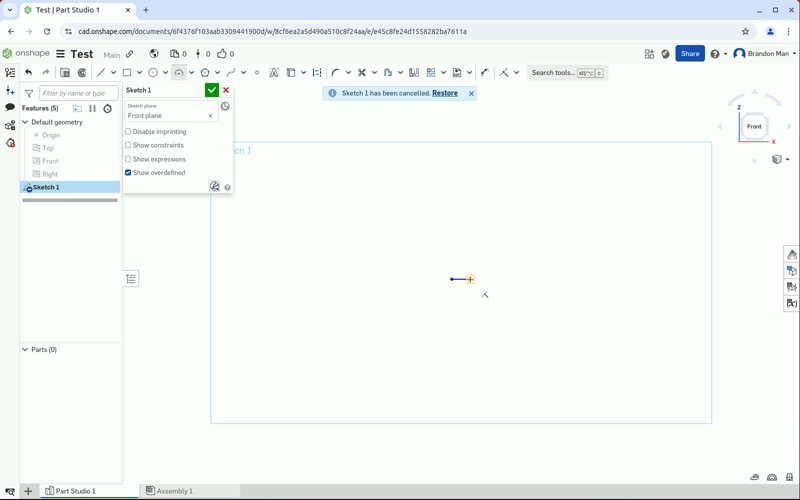
click(470, 279)
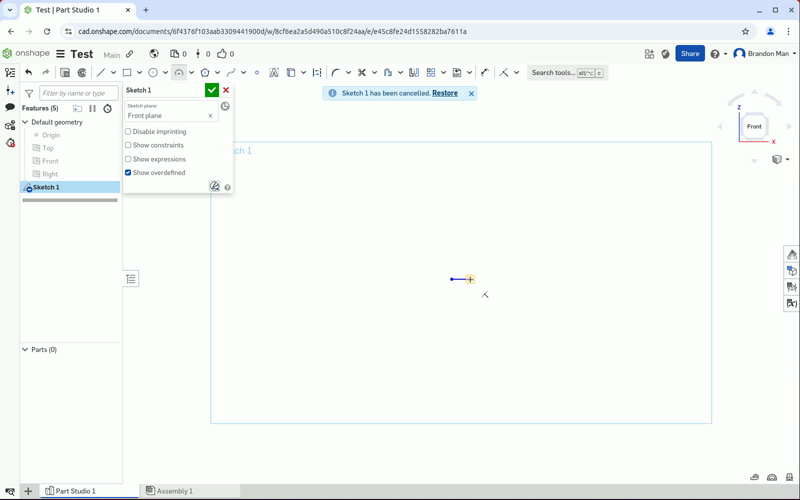
mouse_move(451, 279)
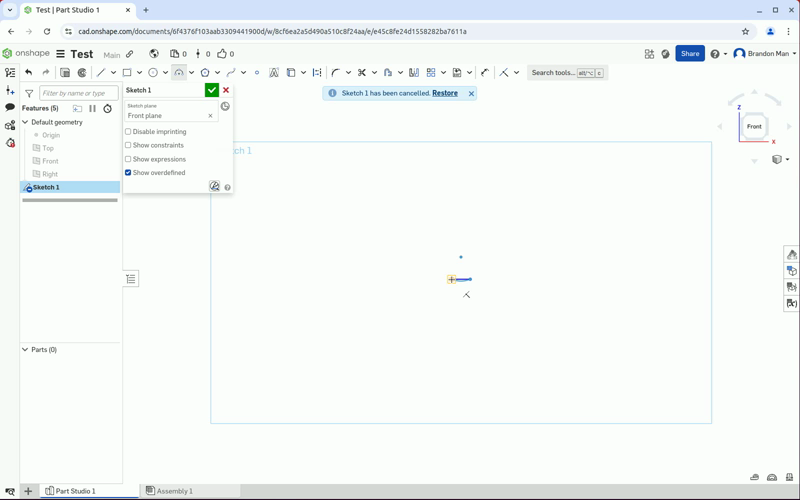
click(451, 279)
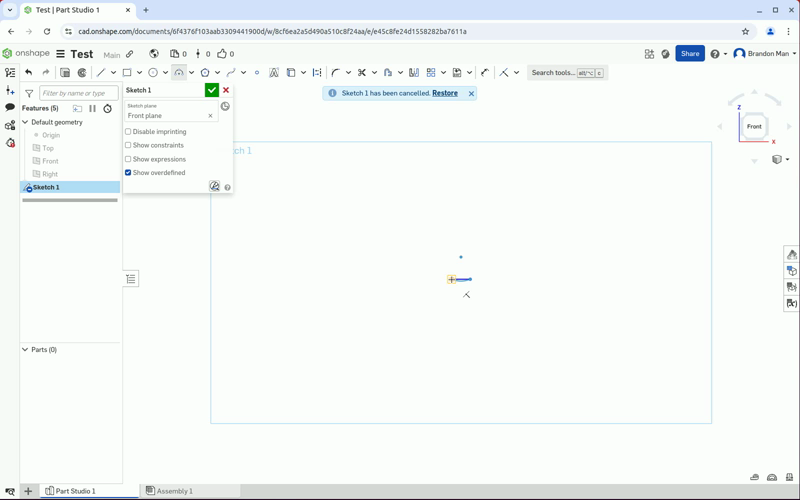
key_down(shift)
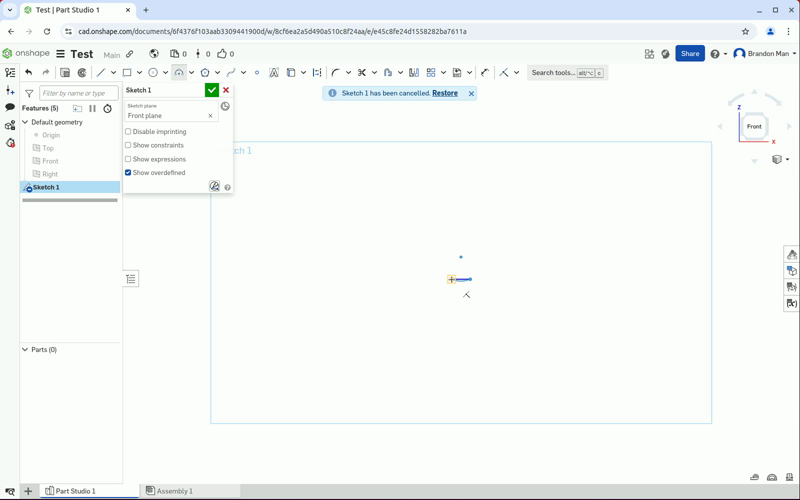
mouse_move(460, 270)
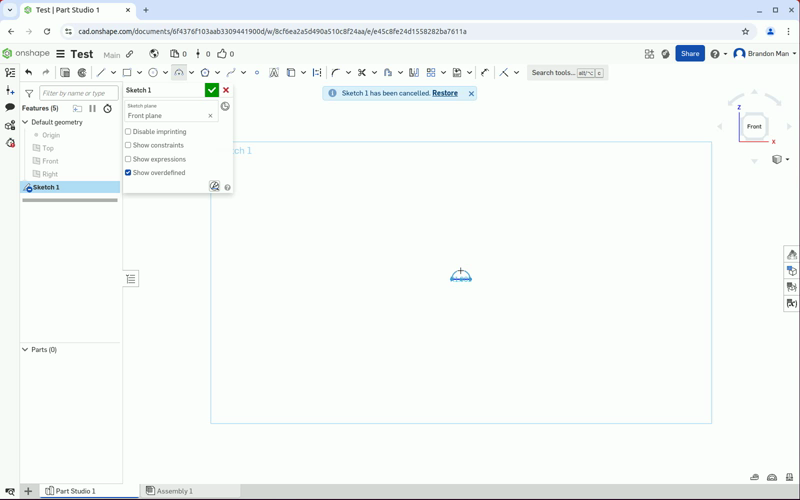
click(460, 270)
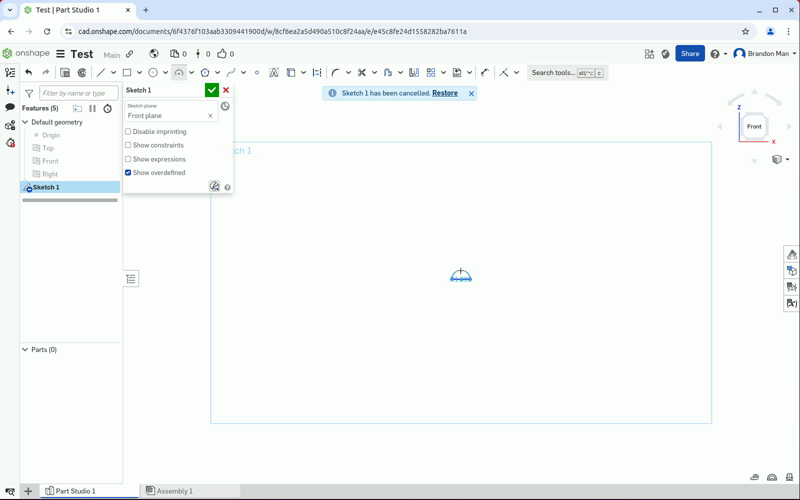
key_up(shift)
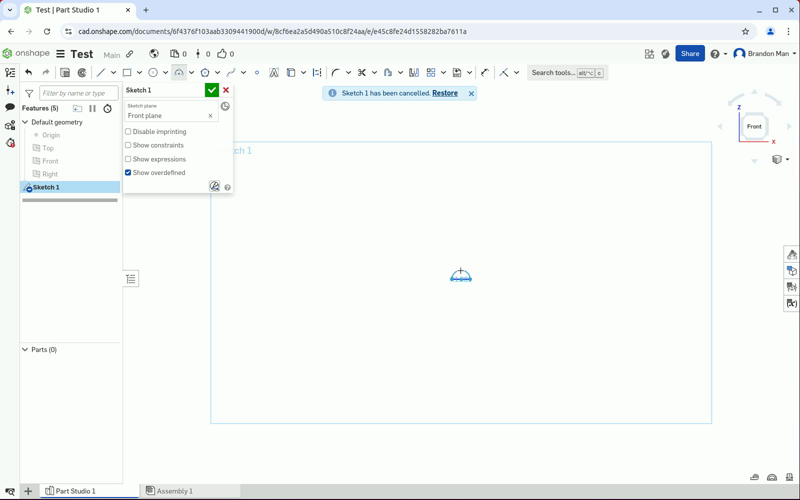
key(esc)
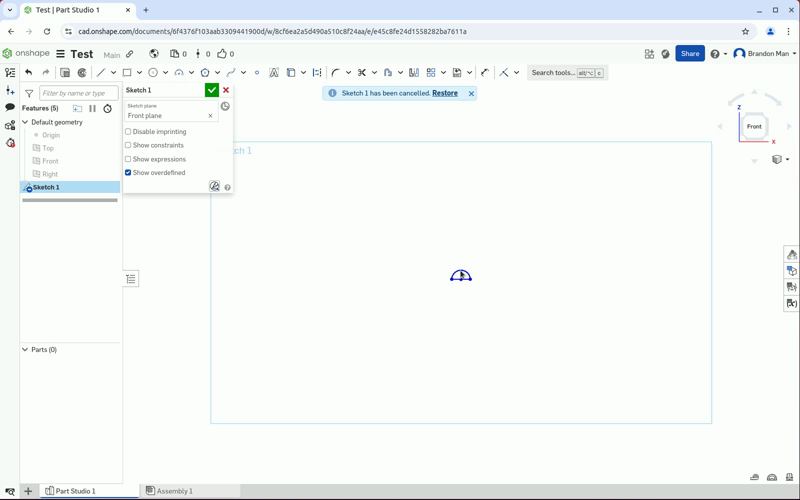
mouse_move(459, 273)
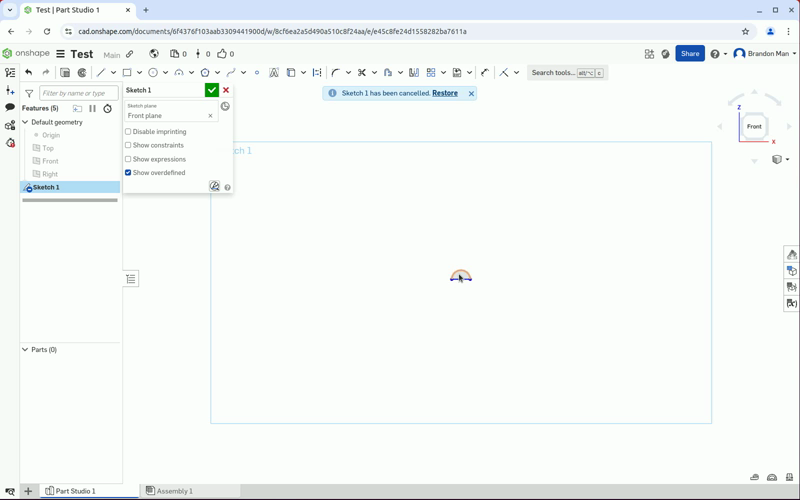
scroll(6)
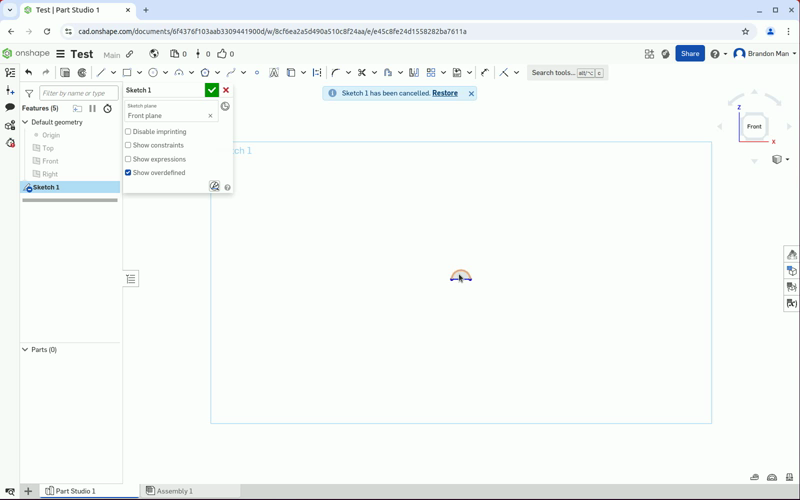
scroll(6)
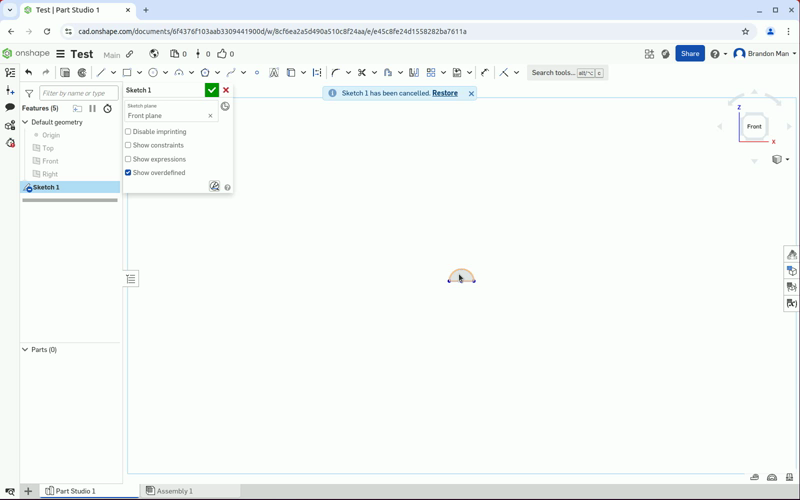
scroll(6)
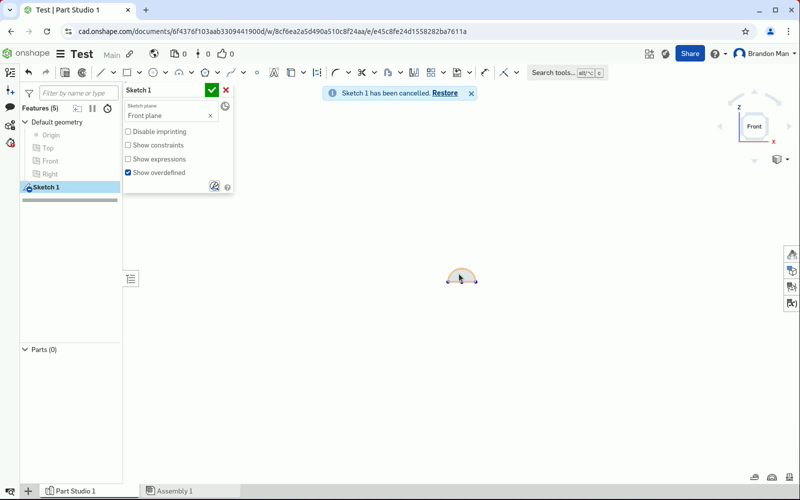
scroll(6)
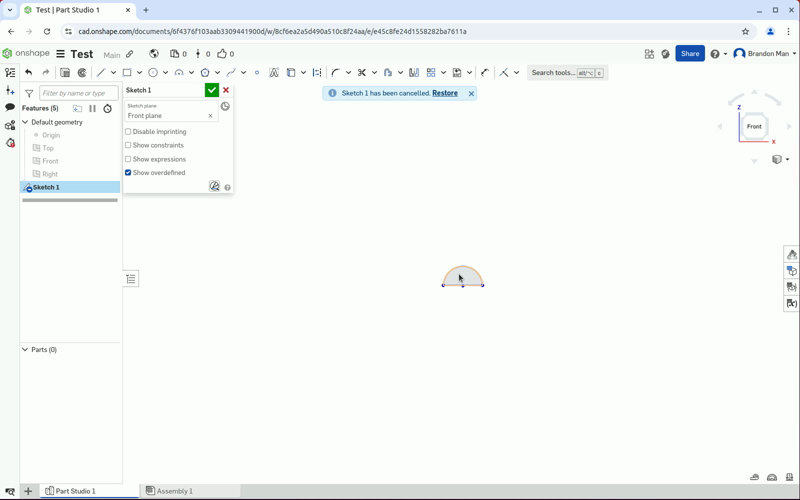
scroll(6)
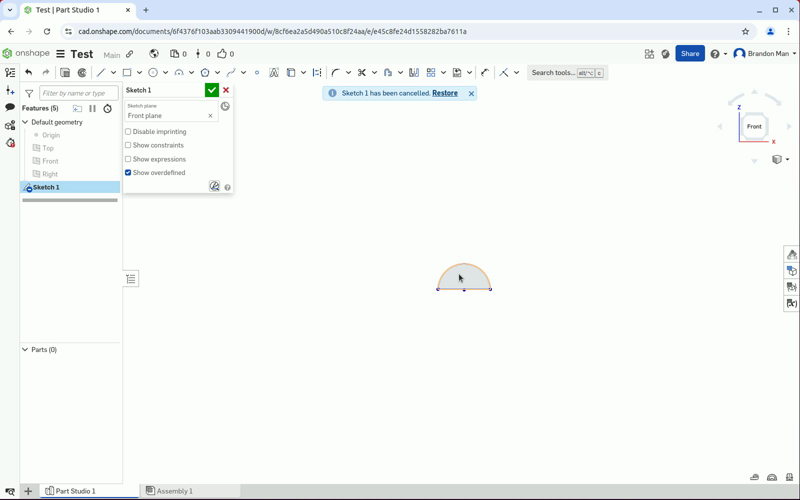
scroll(6)
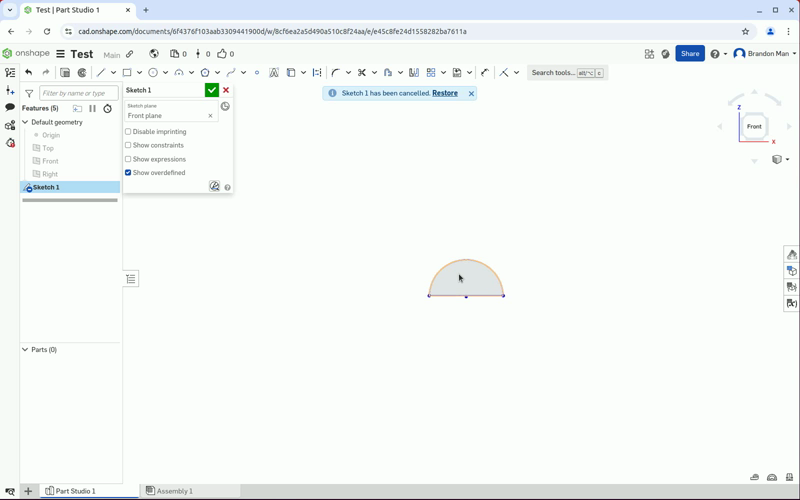
scroll(6)
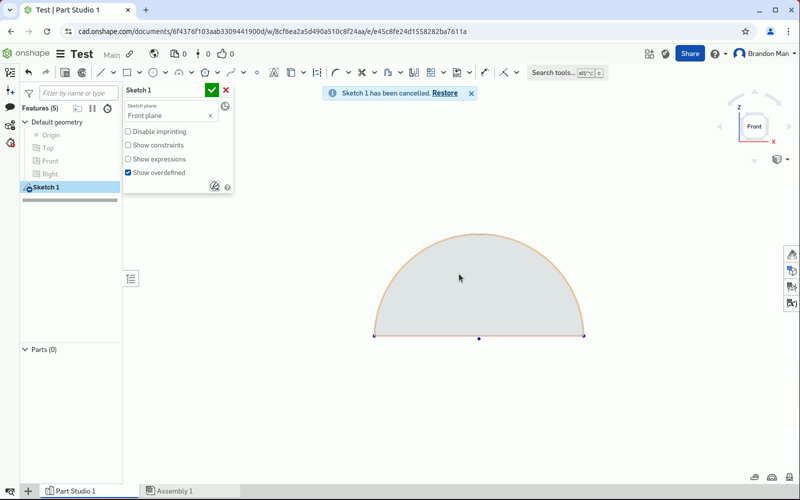
click(459, 273)
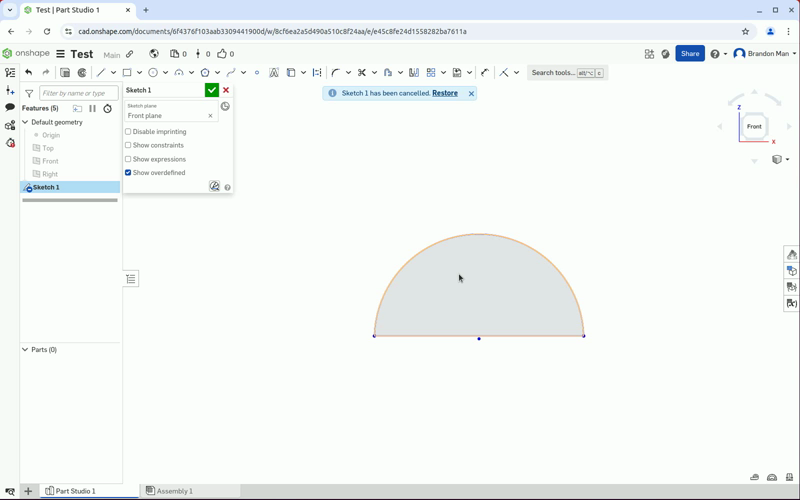
scroll(-6)
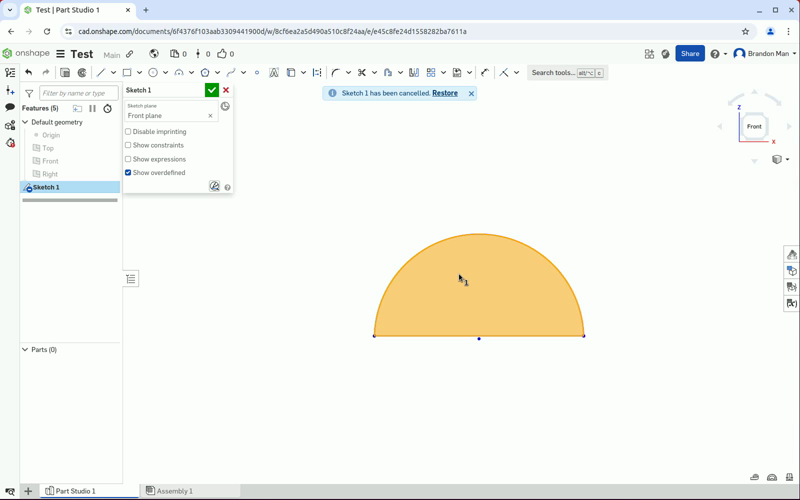
scroll(-6)
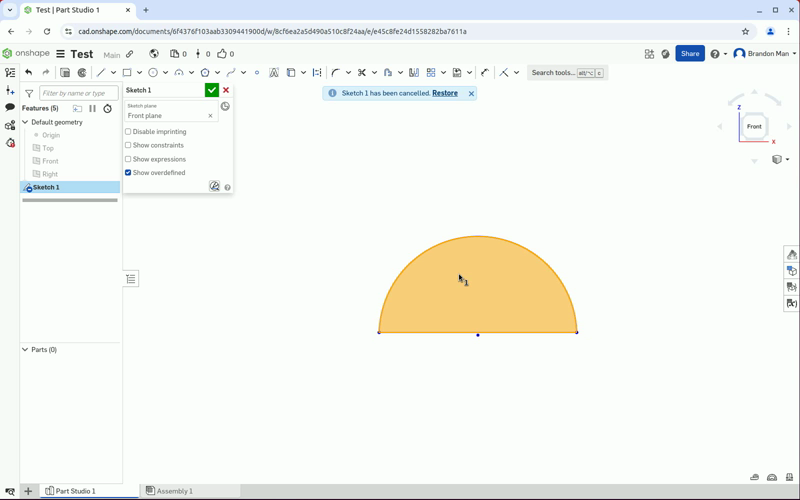
scroll(-6)
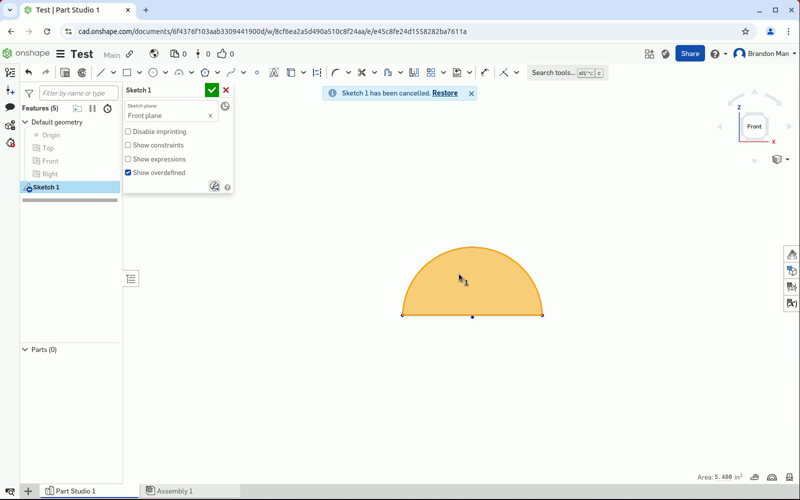
scroll(-6)
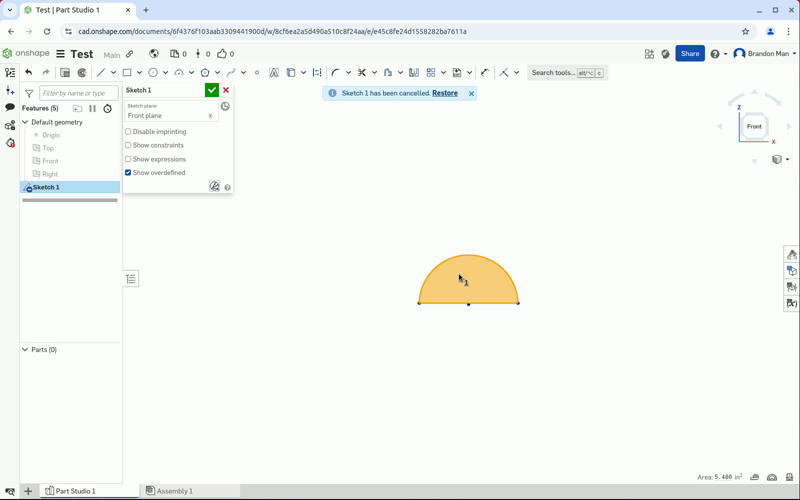
scroll(-6)
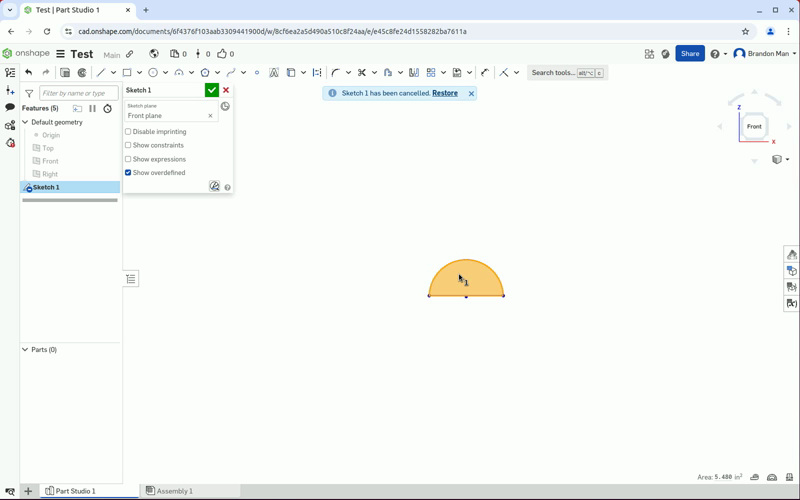
scroll(-6)
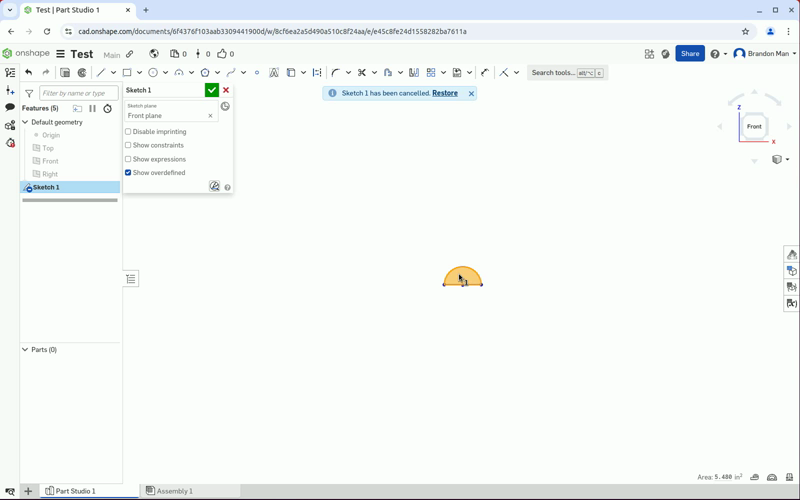
scroll(-6)
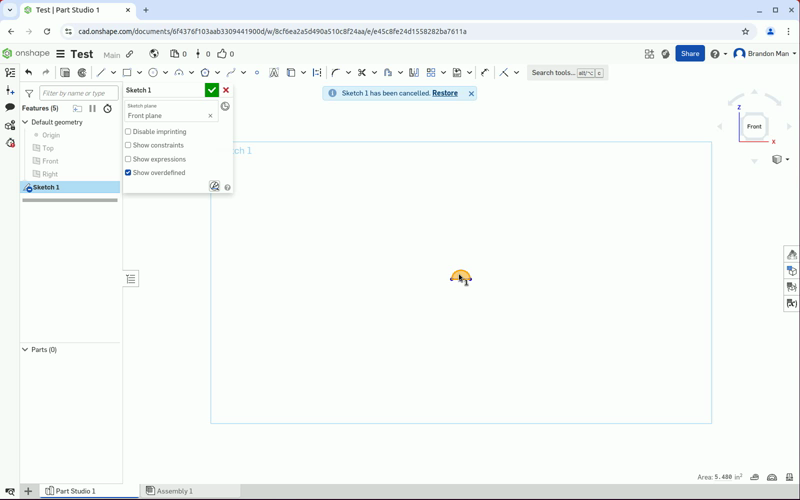
mouse_move(73, 352)
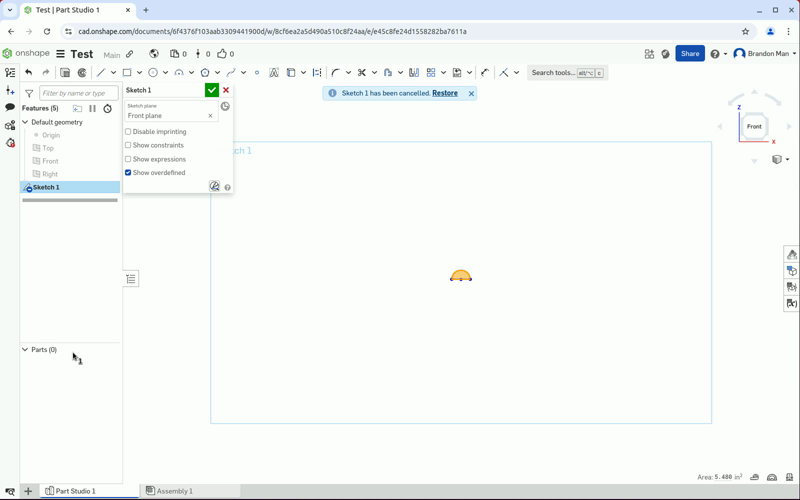
key(shift+y)
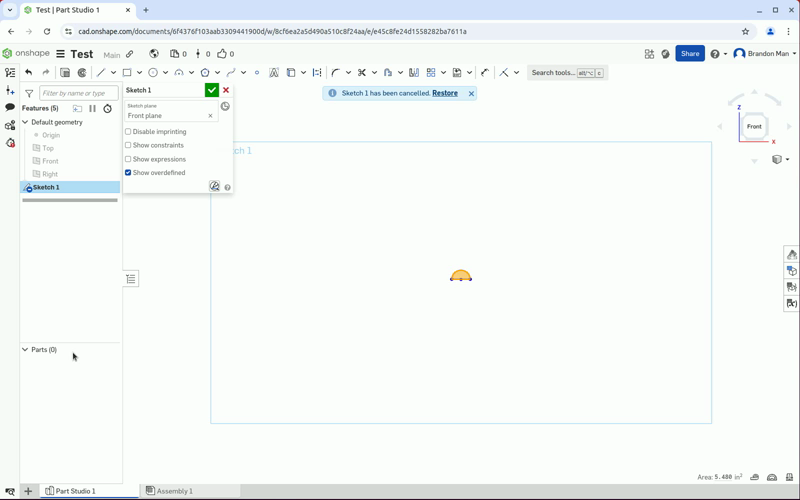
key(shift+e)
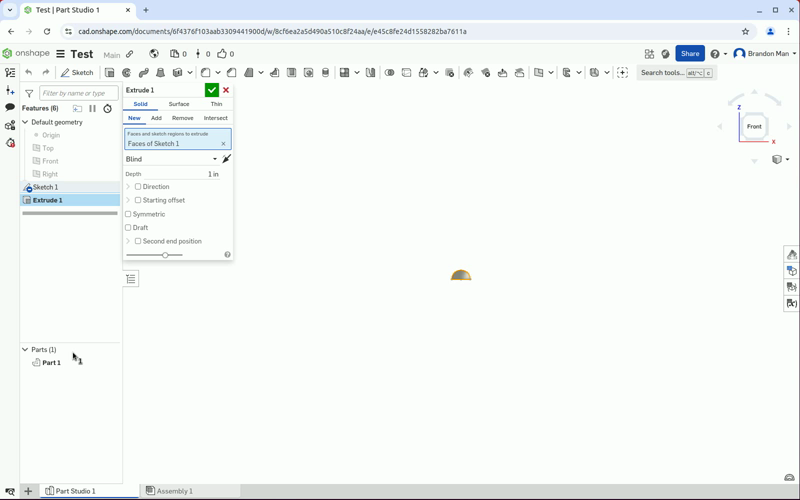
mouse_move(143, 106)
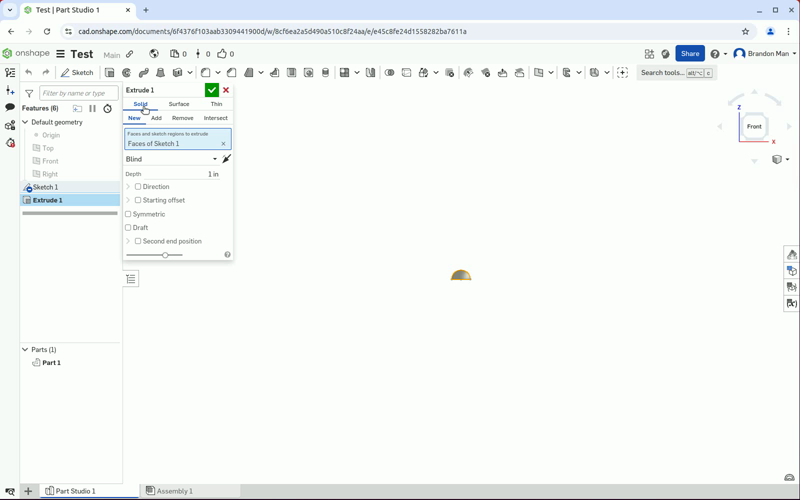
click(143, 106)
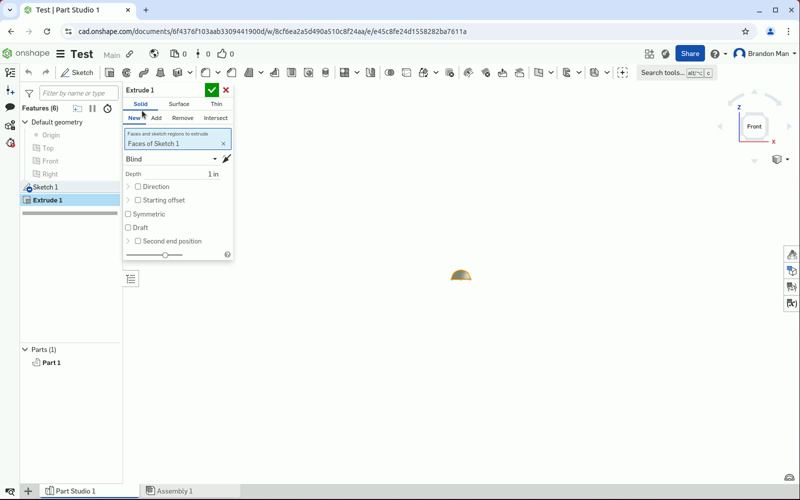
mouse_move(137, 120)
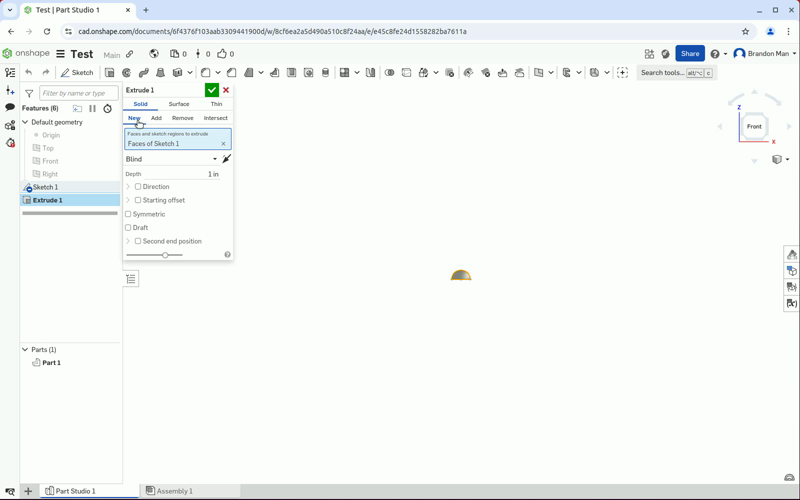
click(137, 120)
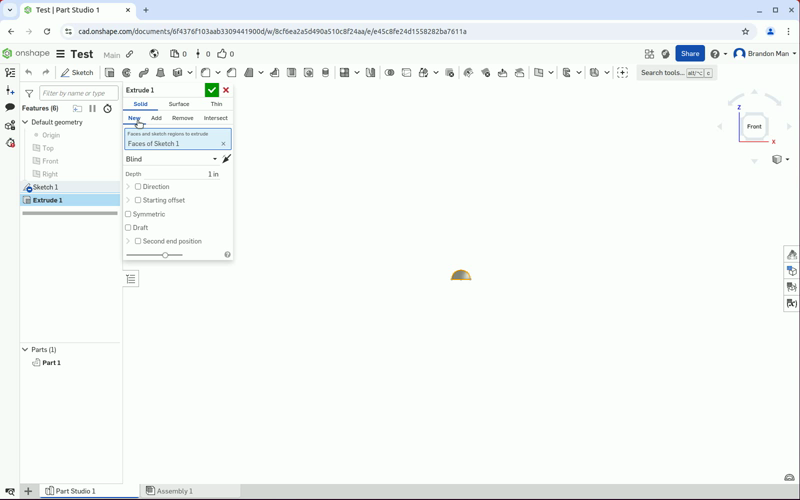
key(tab, 4)
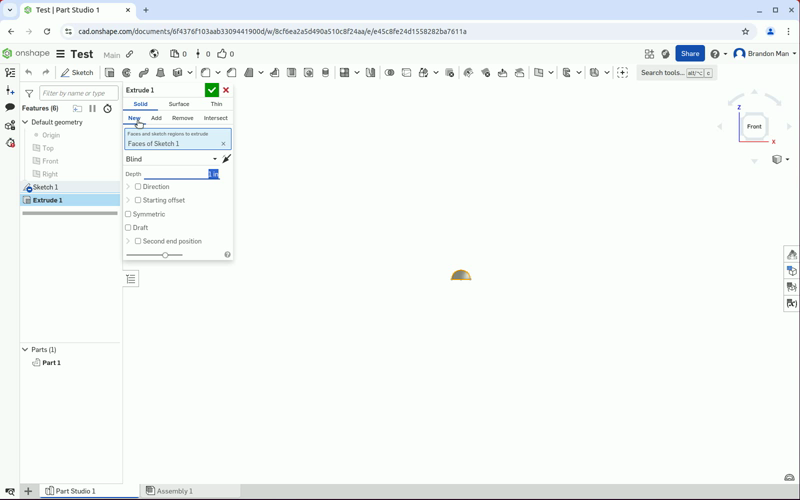
text(18.053)
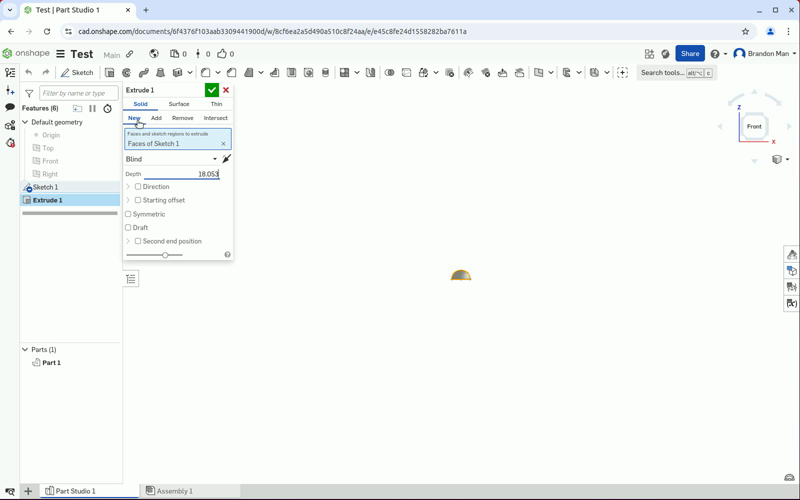
key(tab, 3)
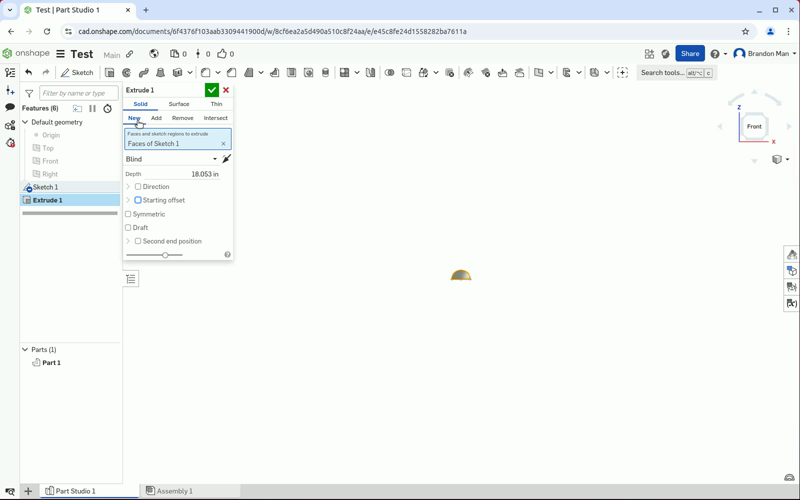
key(tab, 2)
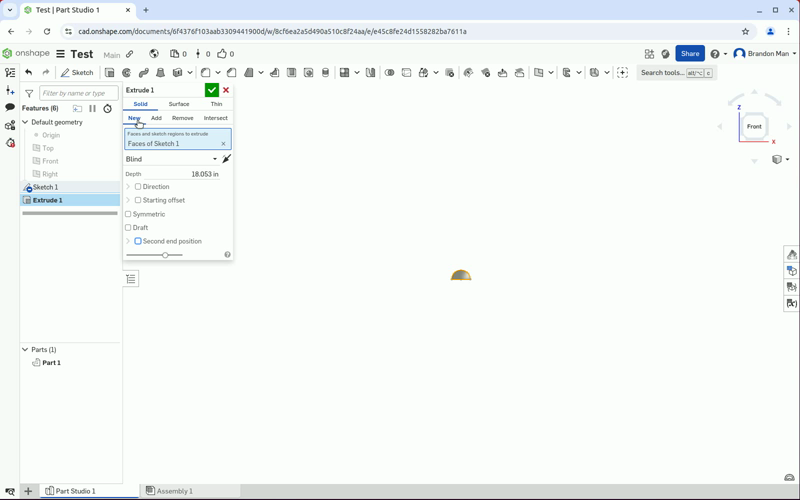
key(space)
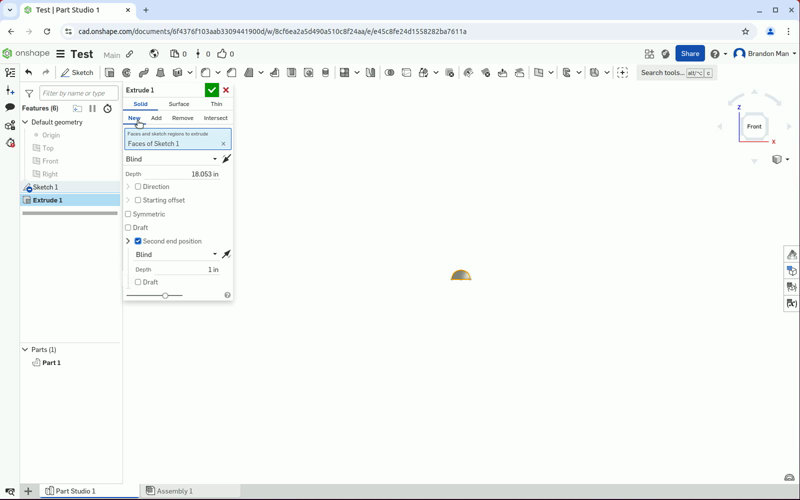
key(tab, 3)
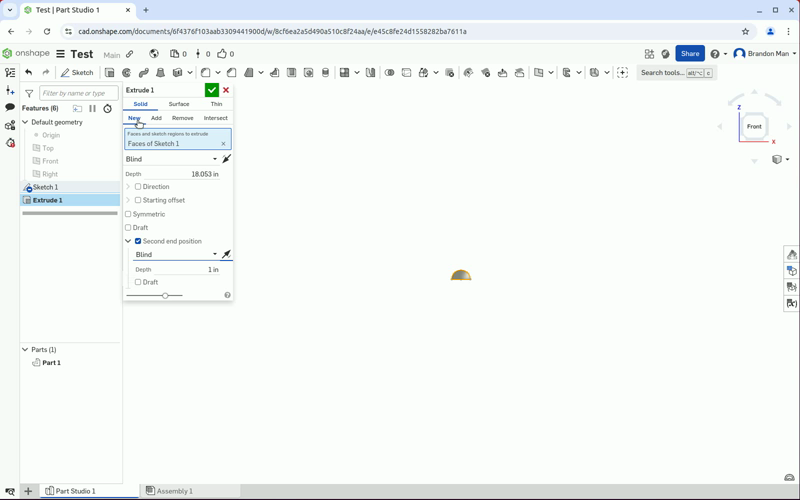
text(12.036)
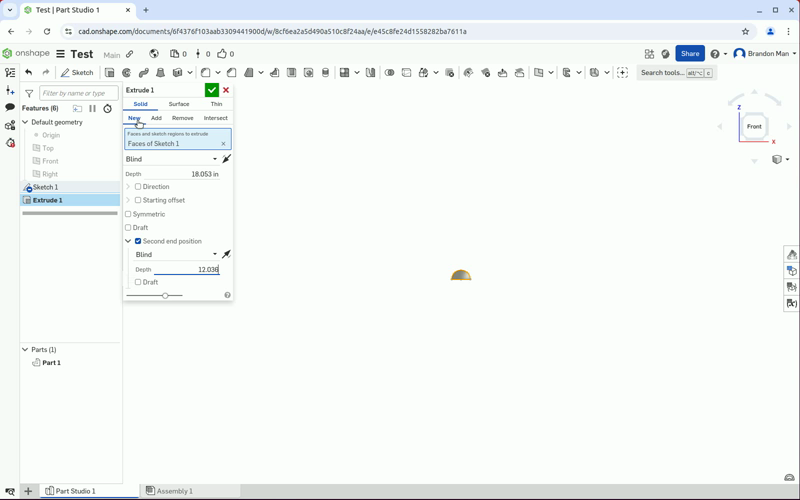
key(enter)
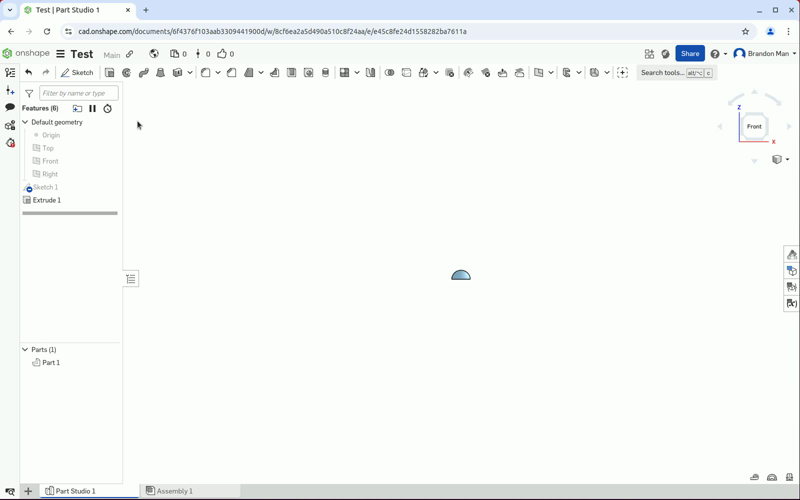
key(shift+h)
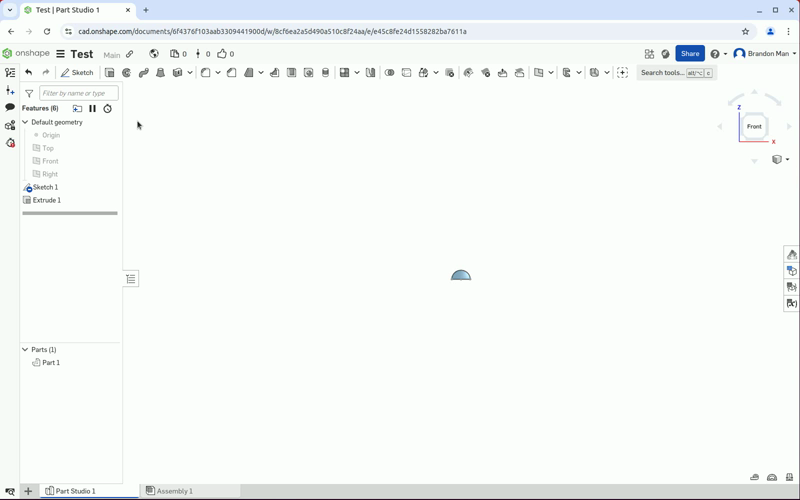
key(shift+h)
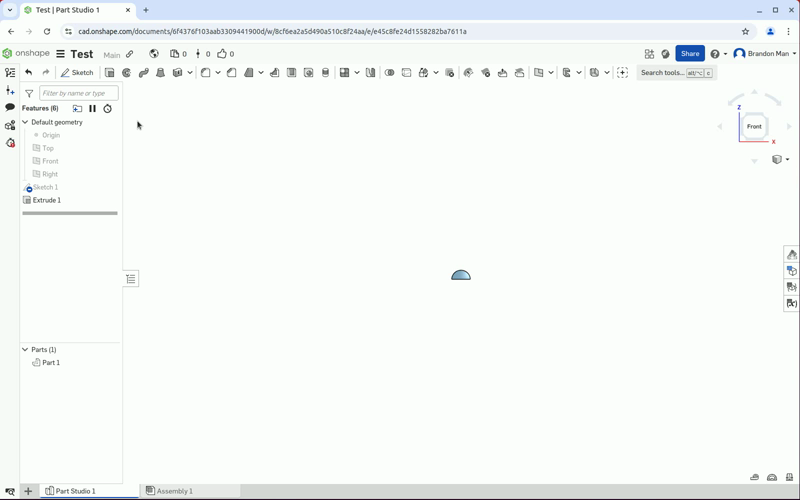
mouse_move(73, 189)
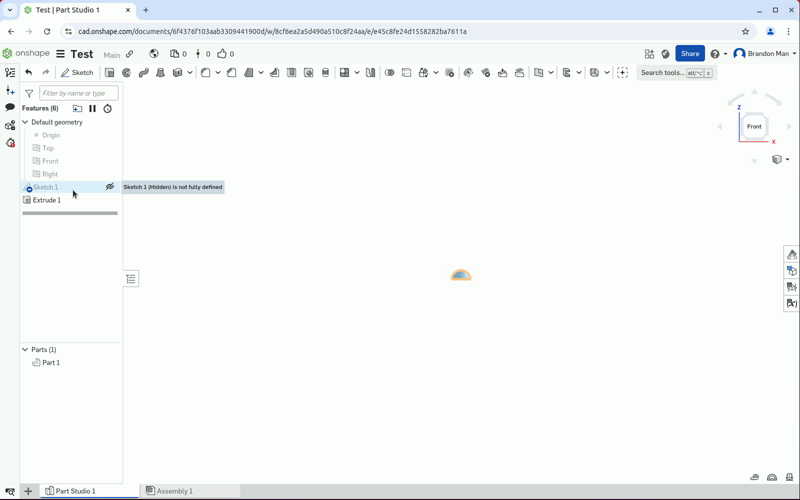
click(73, 189)
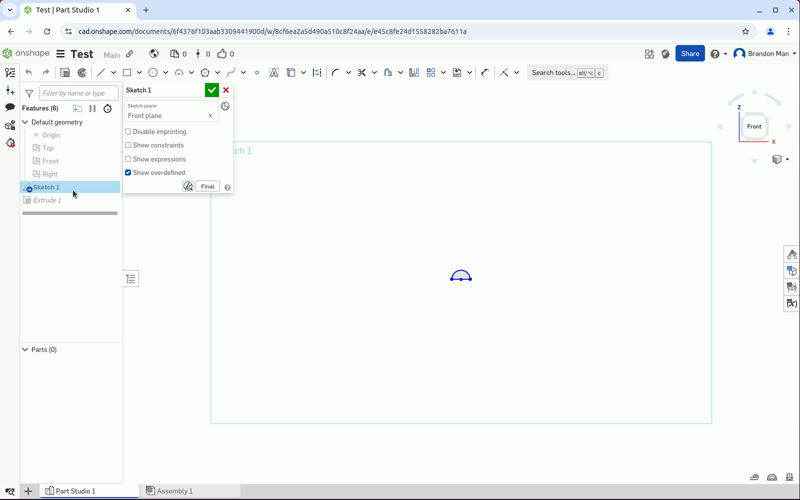
mouse_move(229, 92)
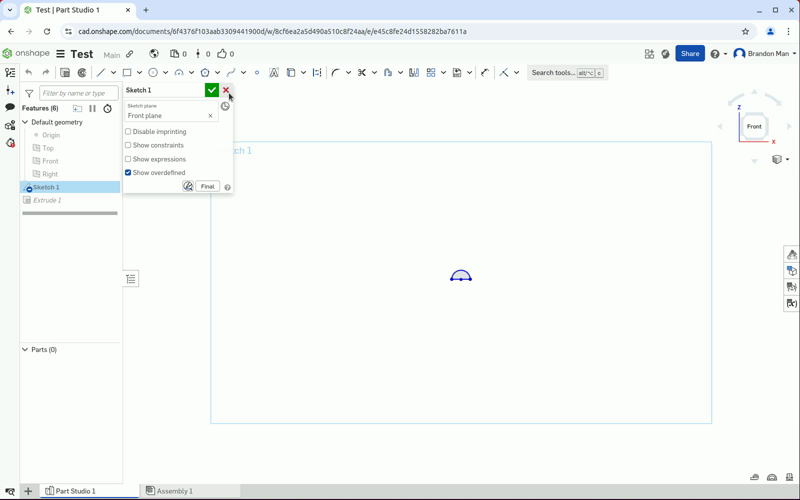
click(229, 92)
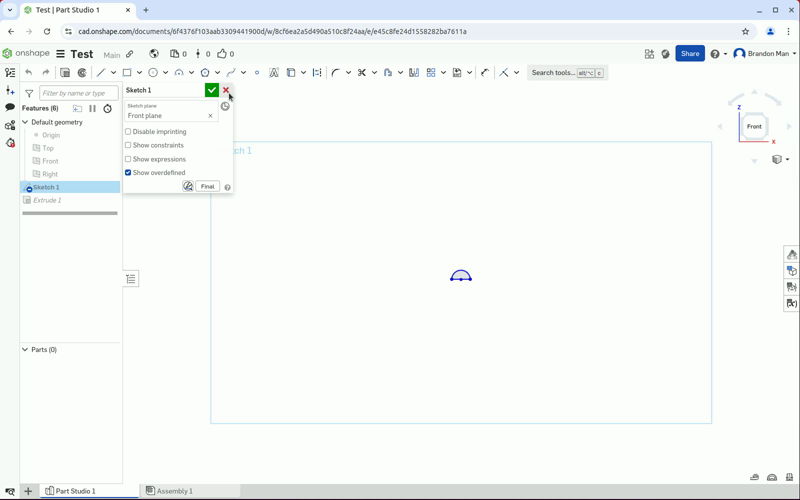
key(shift+s)
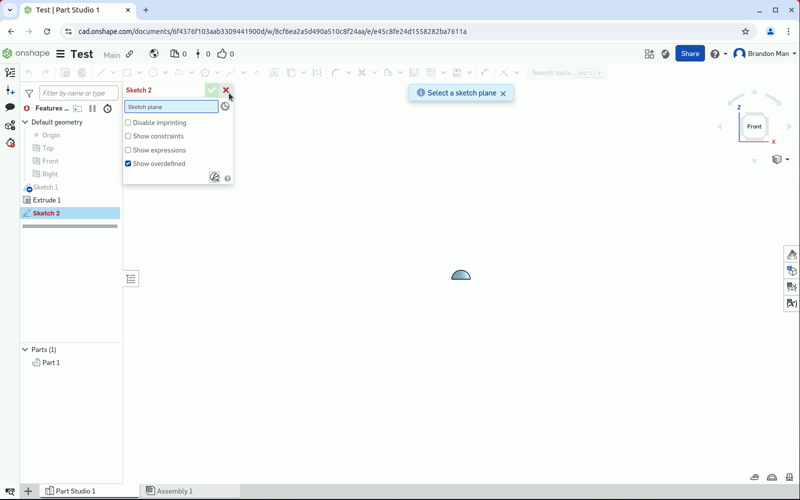
mouse_move(73, 163)
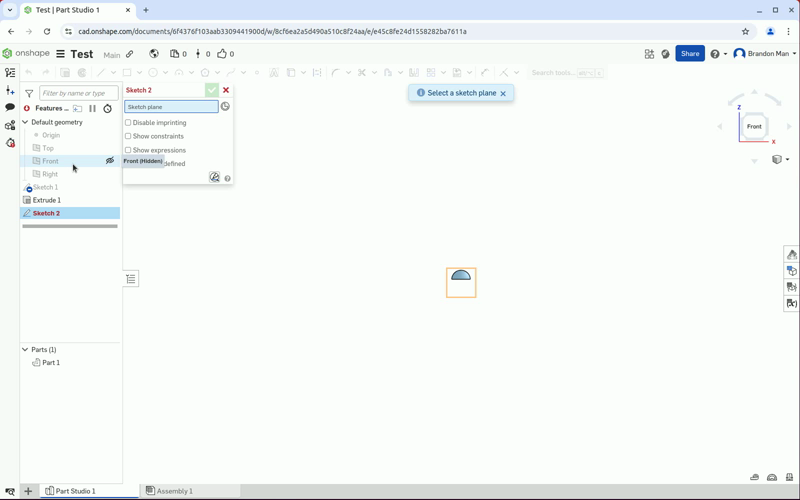
click(73, 163)
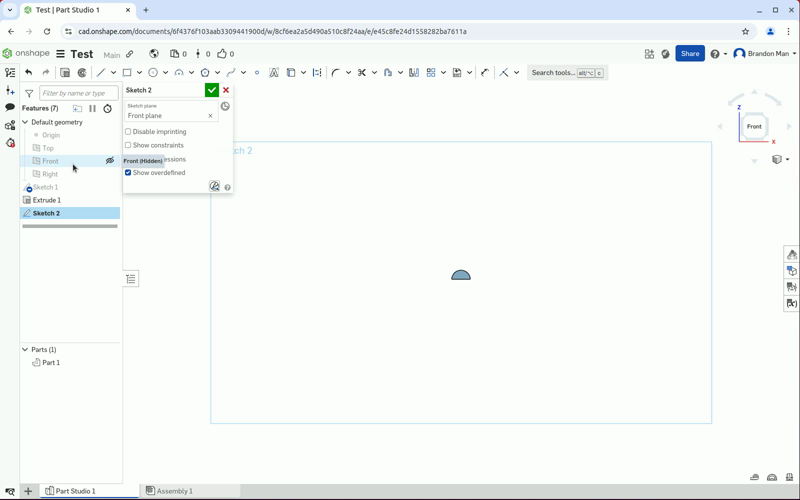
mouse_move(73, 352)
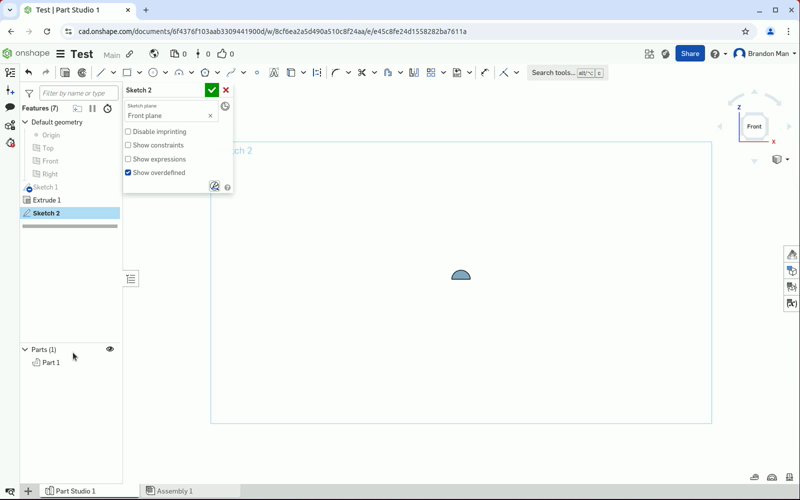
key(y)
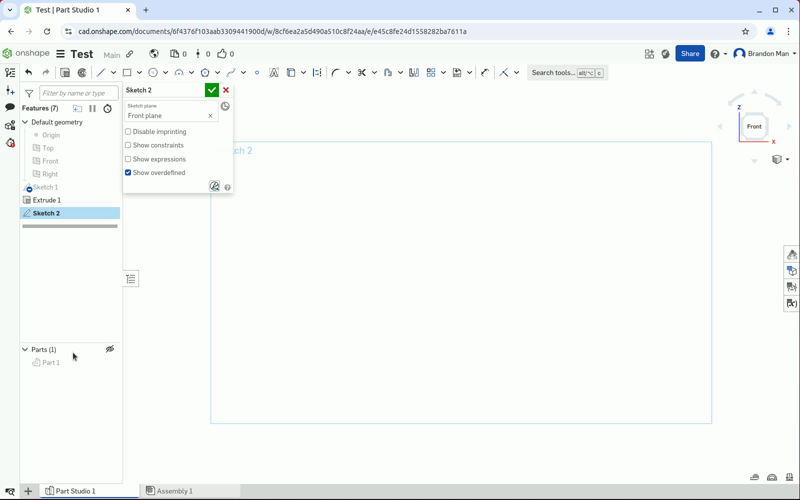
key(a)
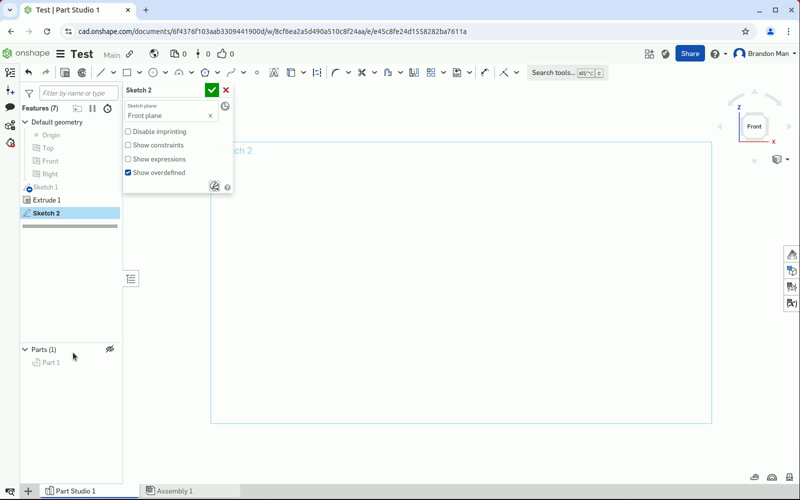
key_down(shift)
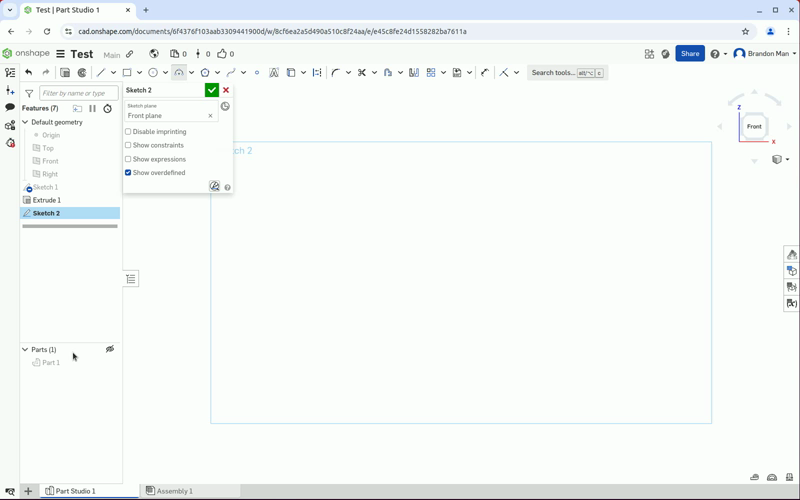
mouse_move(451, 286)
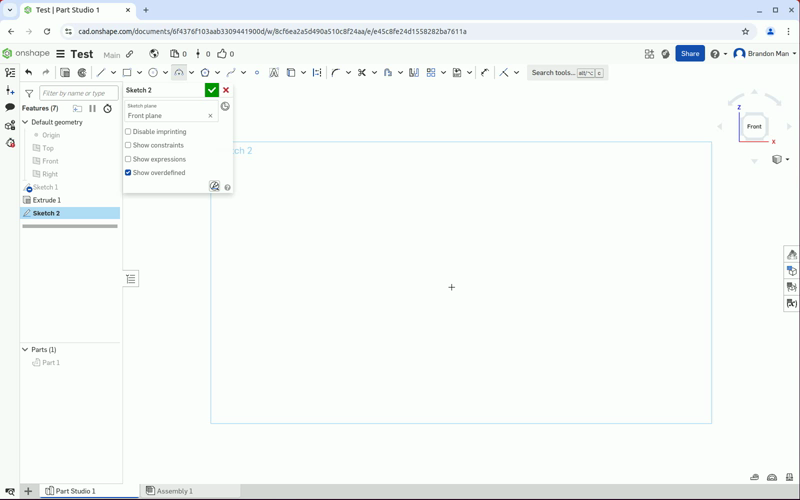
click(451, 286)
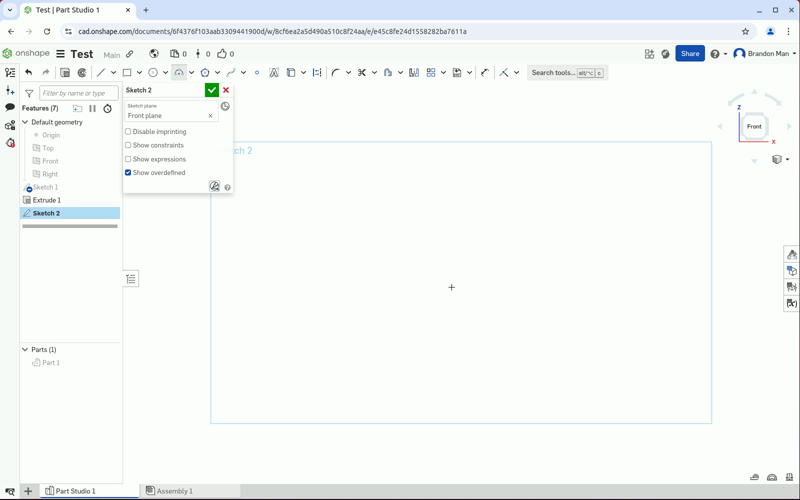
key_up(shift)
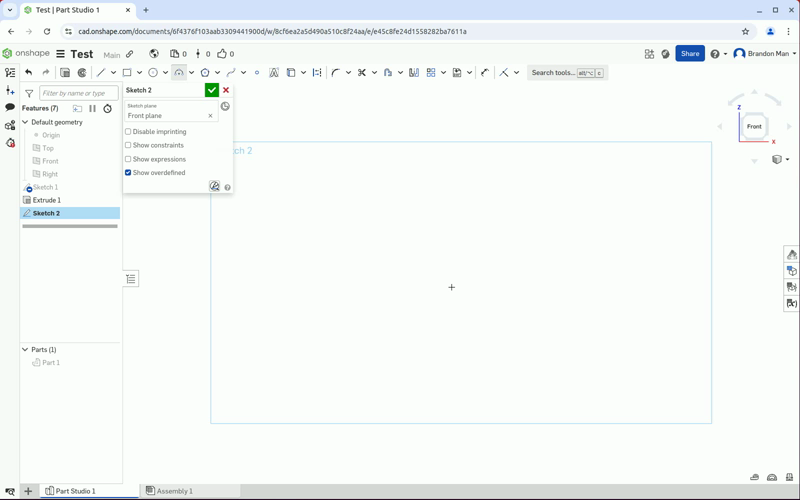
key_down(shift)
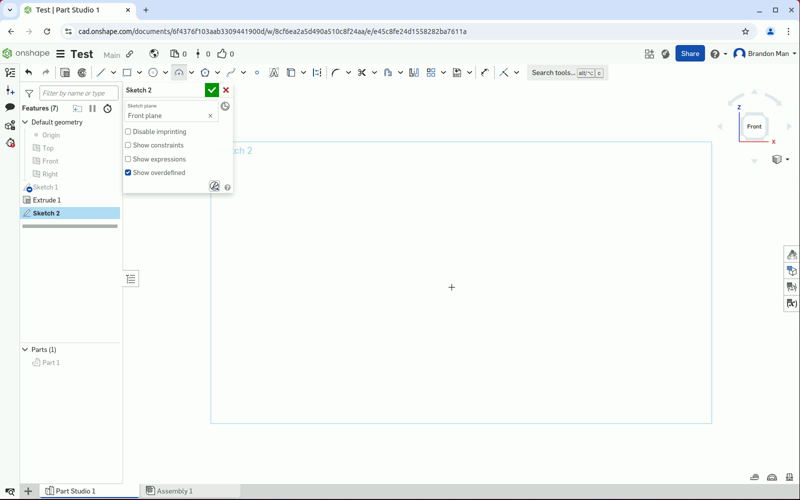
mouse_move(470, 286)
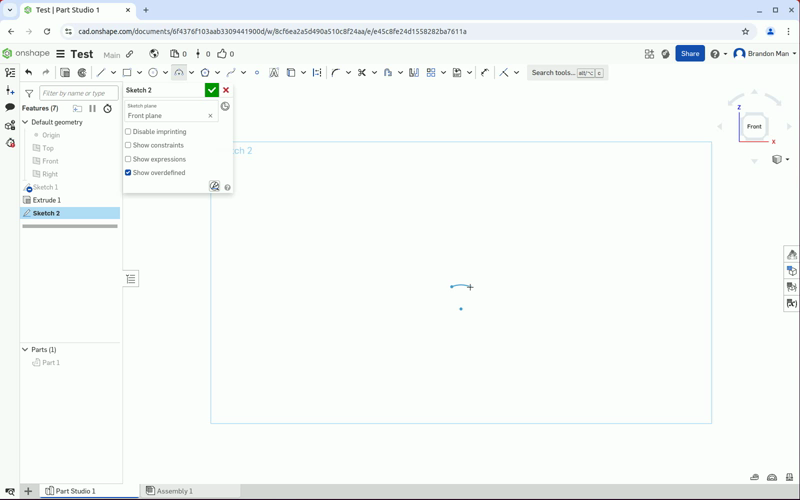
click(470, 286)
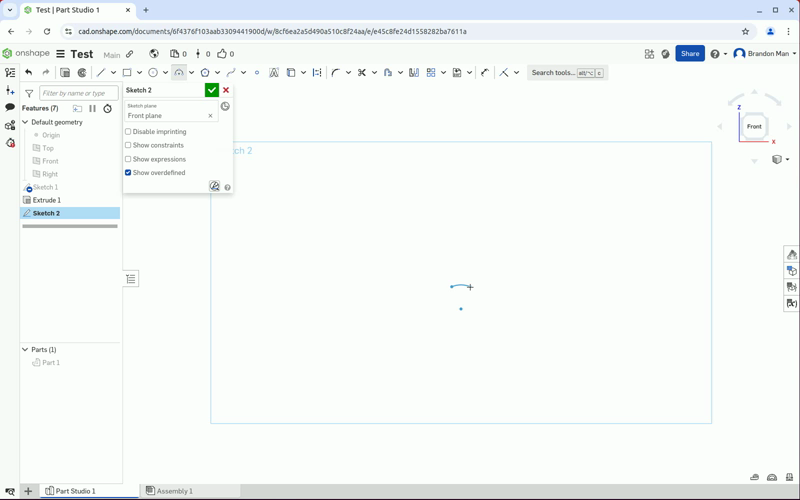
mouse_move(460, 295)
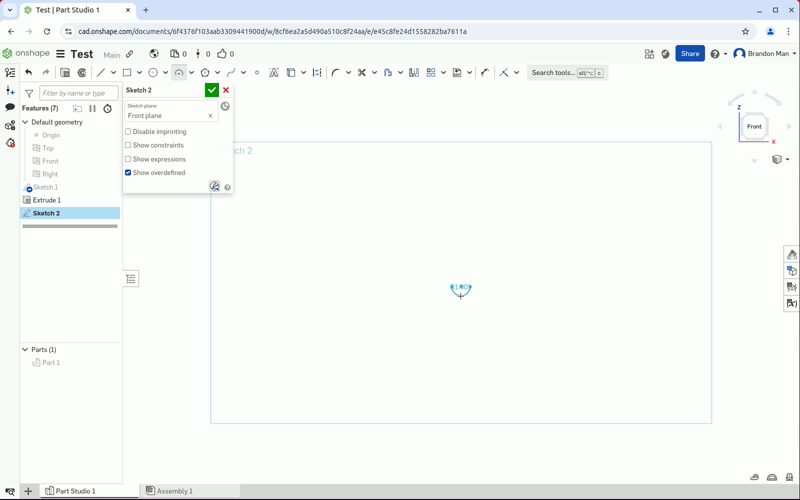
click(460, 295)
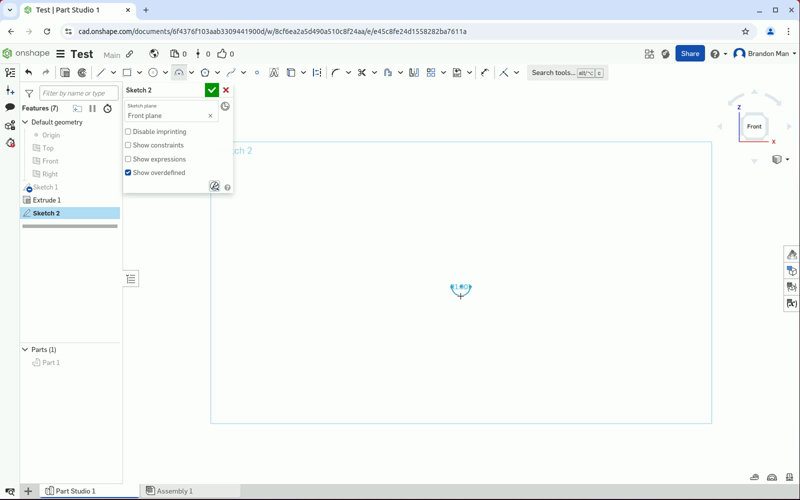
key_up(shift)
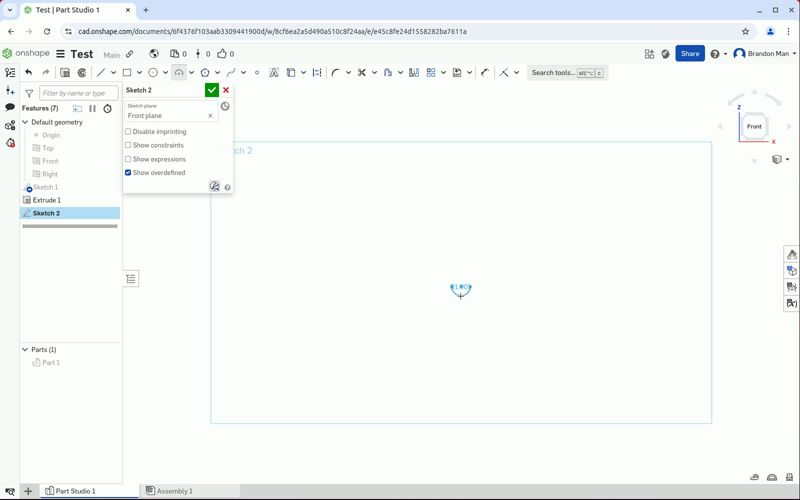
key(esc)
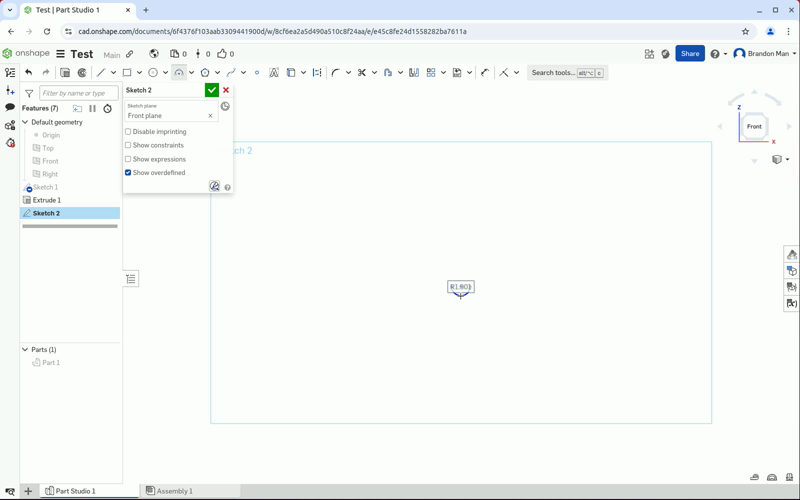
key(l)
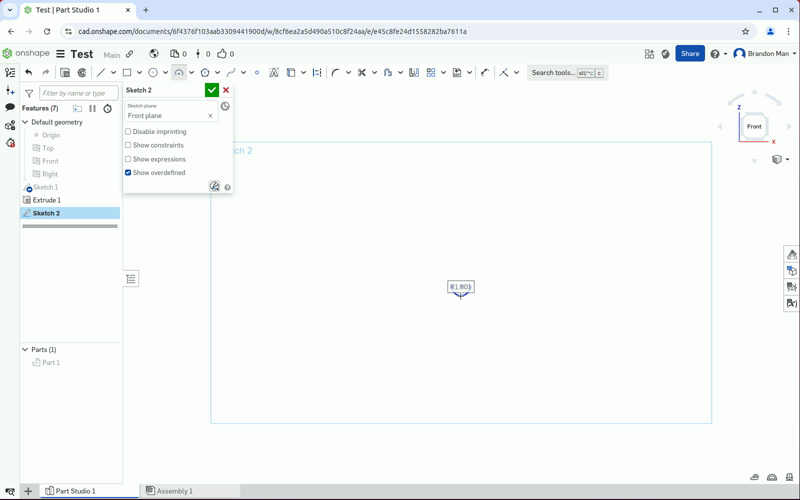
mouse_move(470, 286)
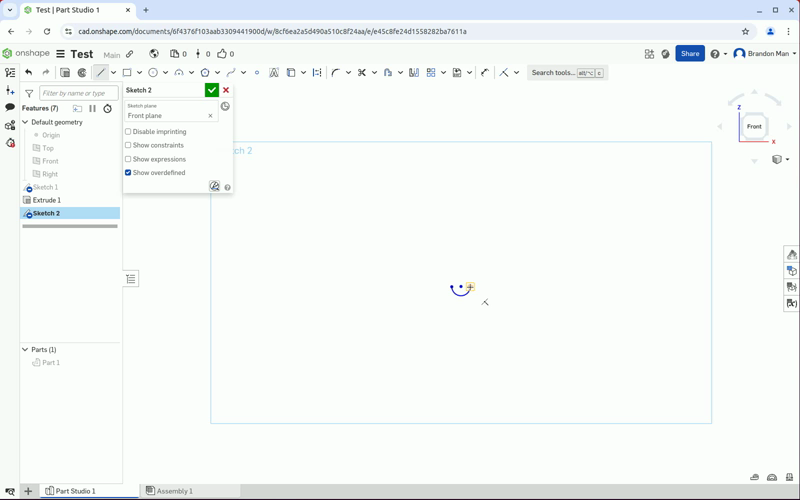
click(470, 286)
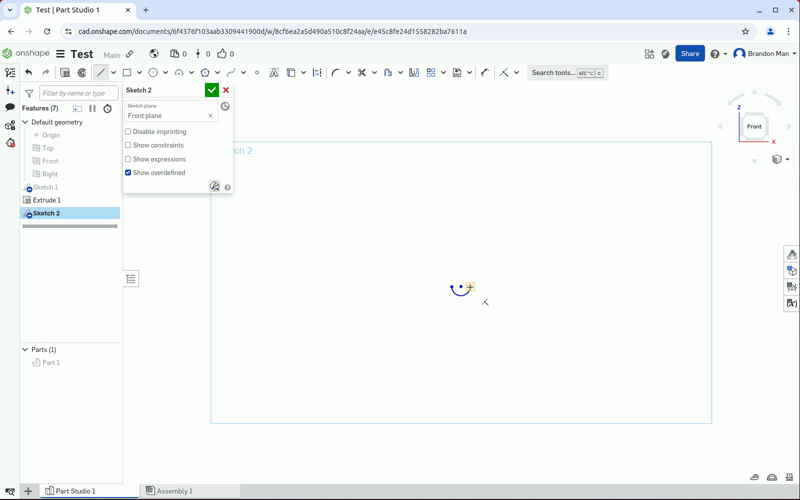
mouse_move(500, 286)
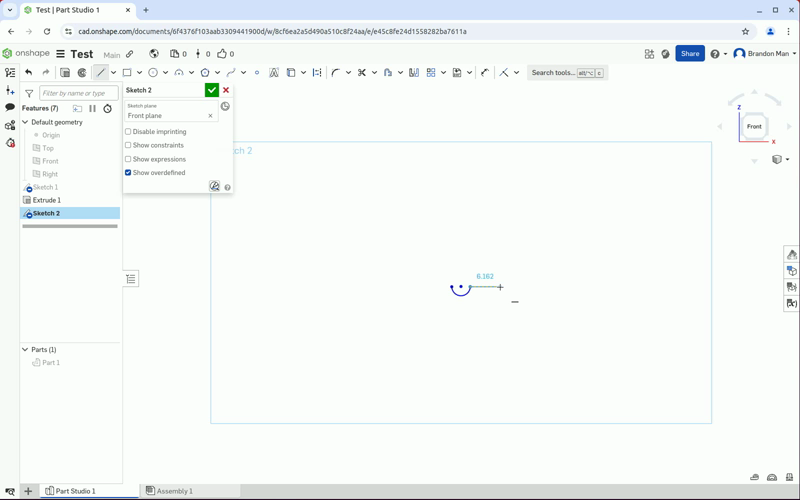
key_down(shift)
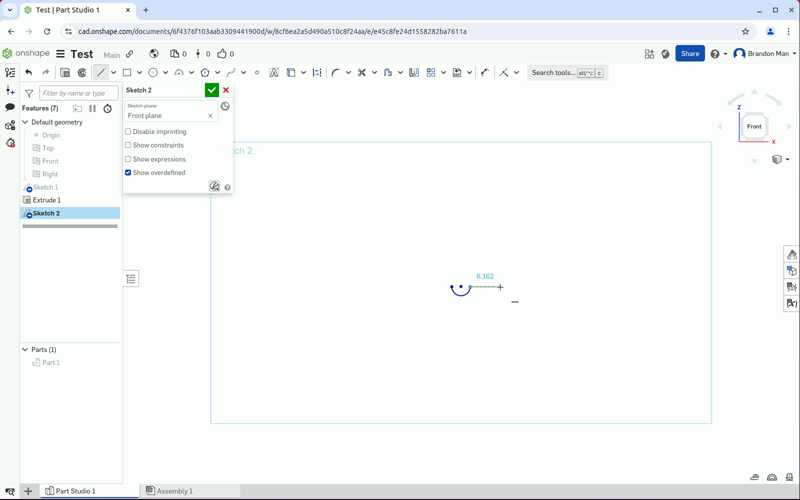
mouse_move(451, 286)
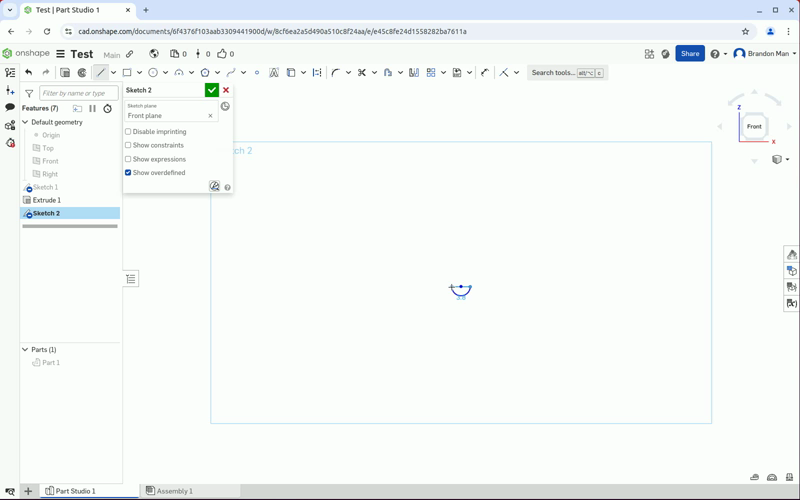
key_up(shift)
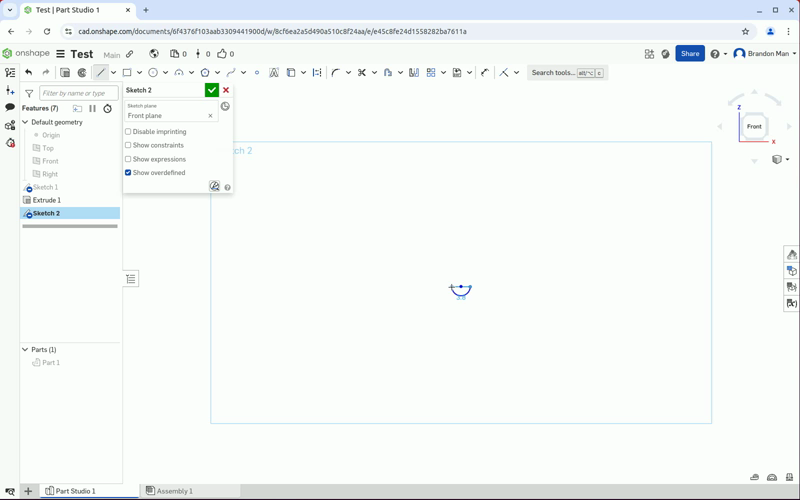
click(451, 286)
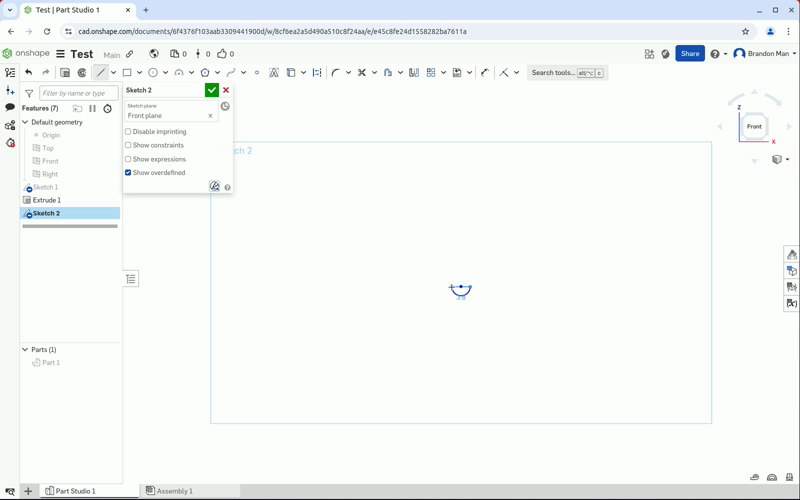
key(esc)
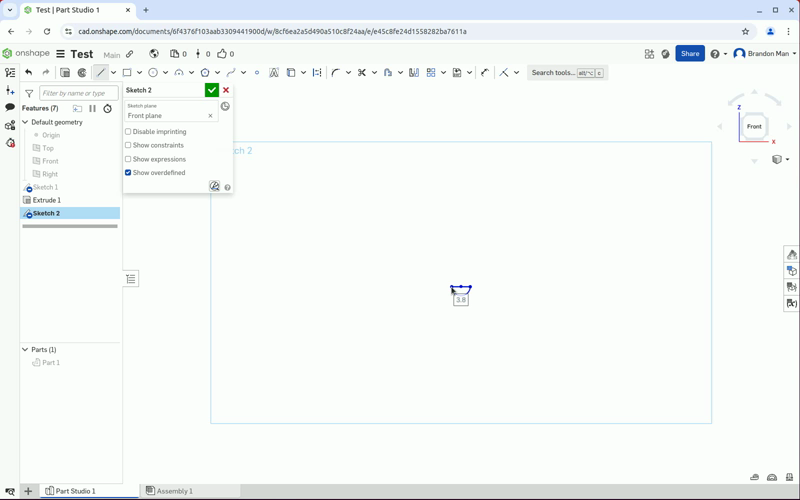
mouse_move(453, 289)
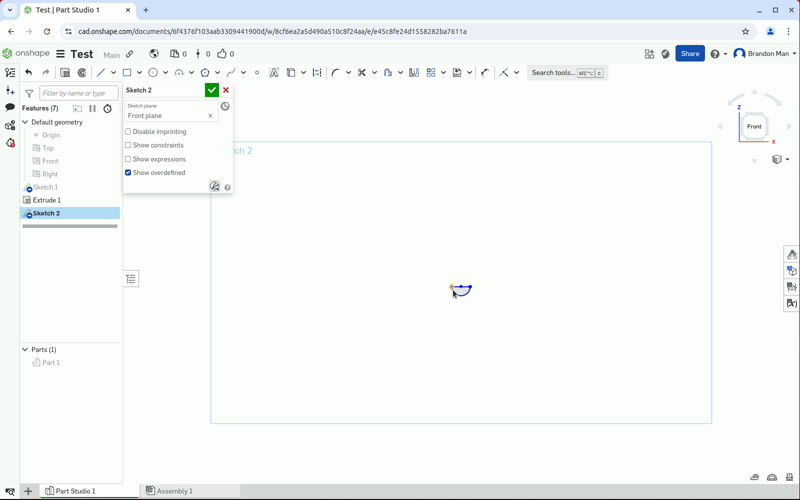
scroll(6)
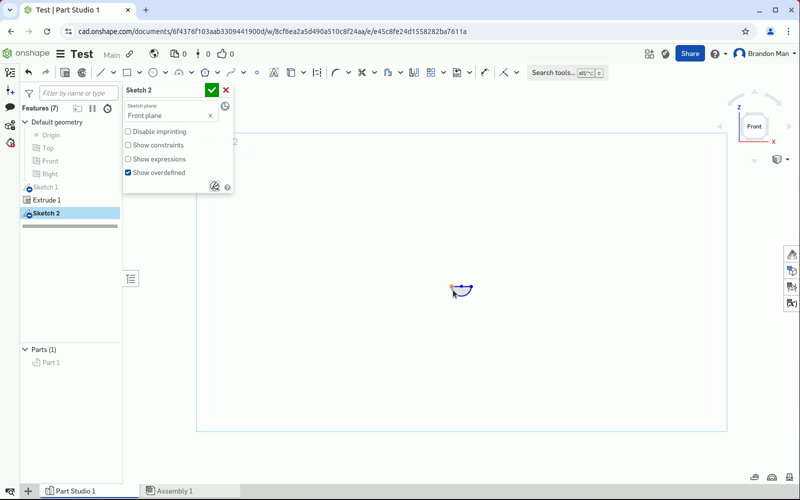
scroll(6)
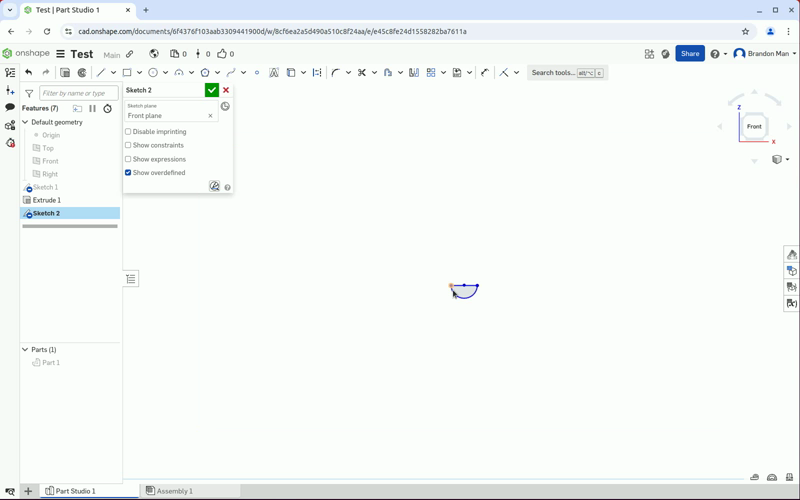
scroll(6)
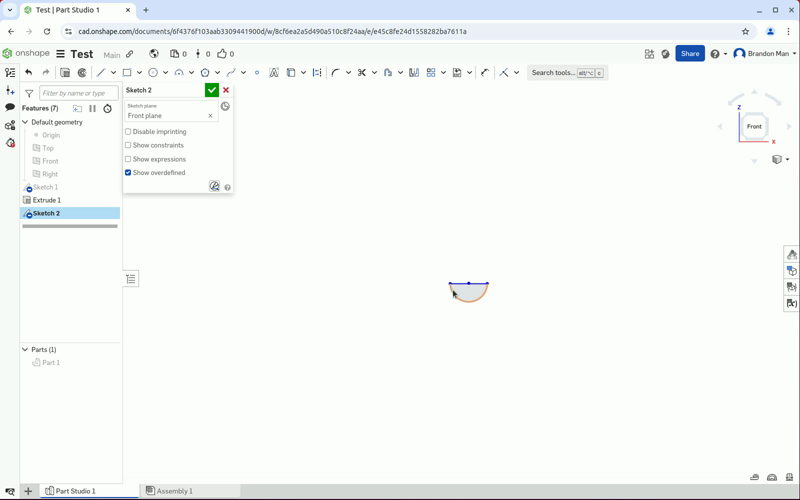
scroll(6)
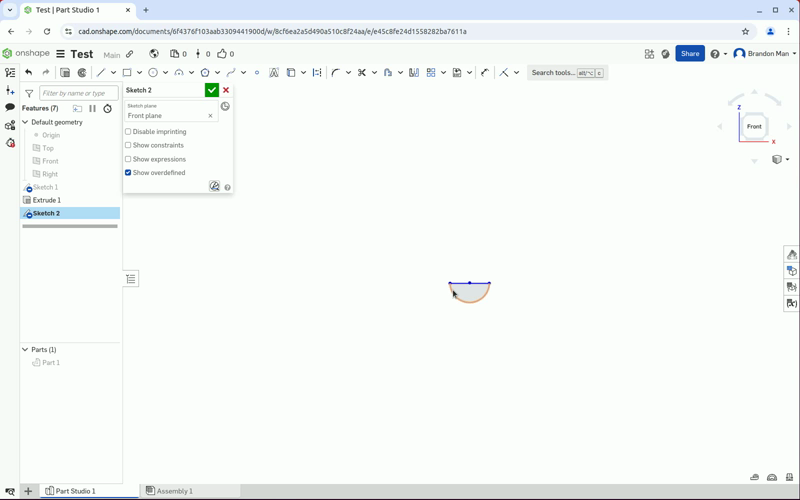
scroll(6)
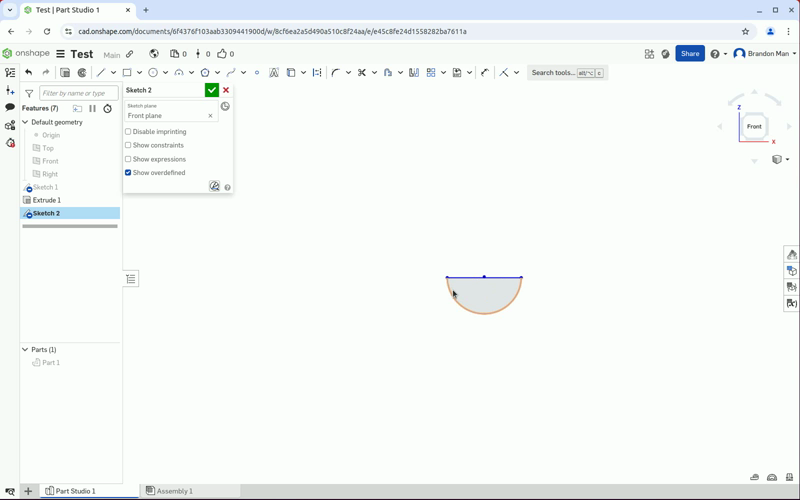
scroll(6)
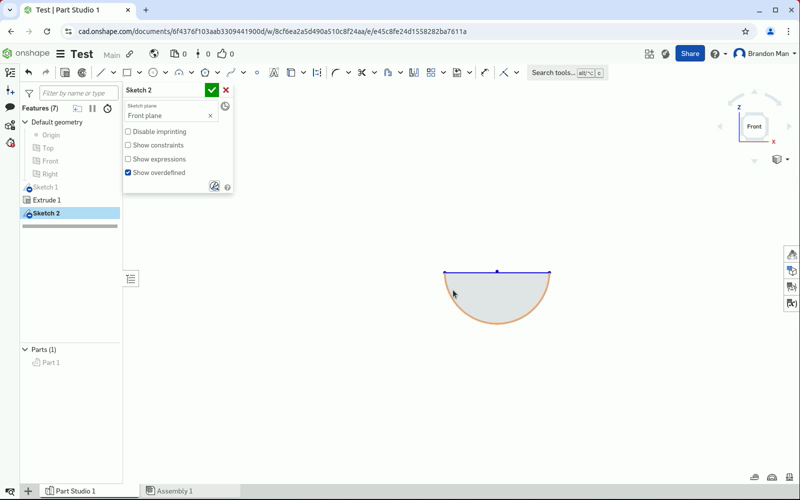
scroll(6)
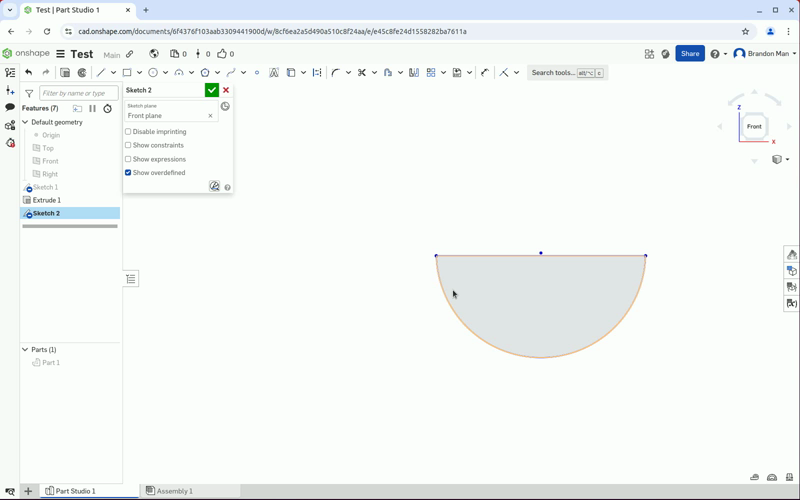
click(453, 289)
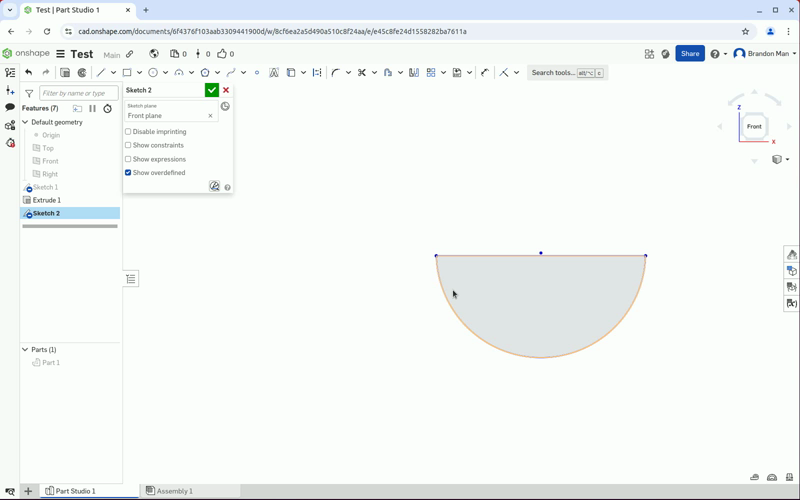
scroll(-6)
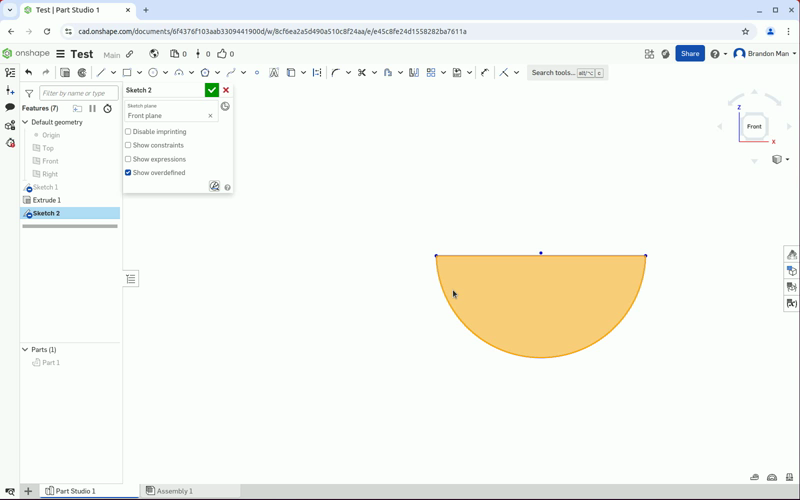
scroll(-6)
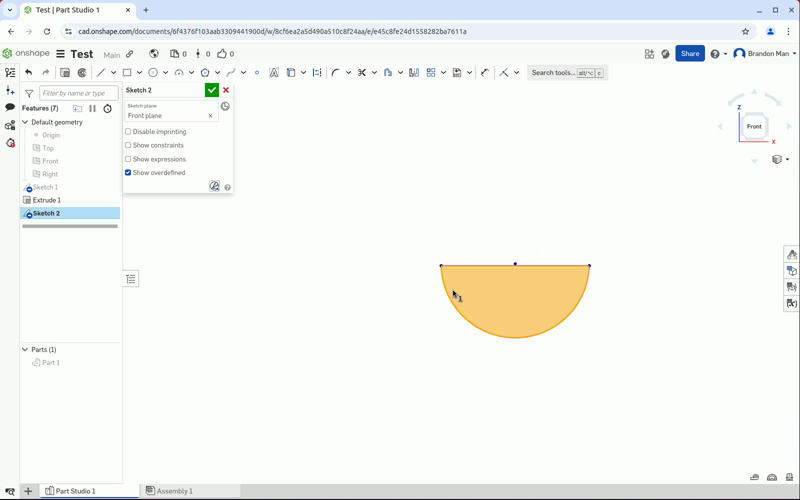
scroll(-6)
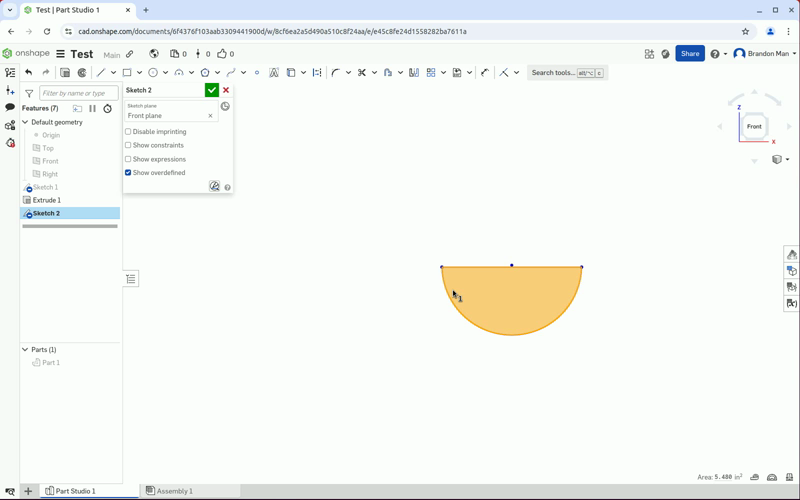
scroll(-6)
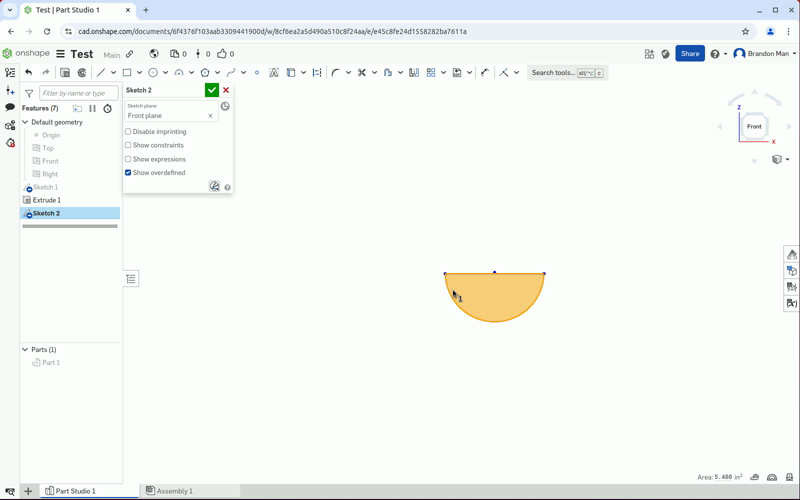
scroll(-6)
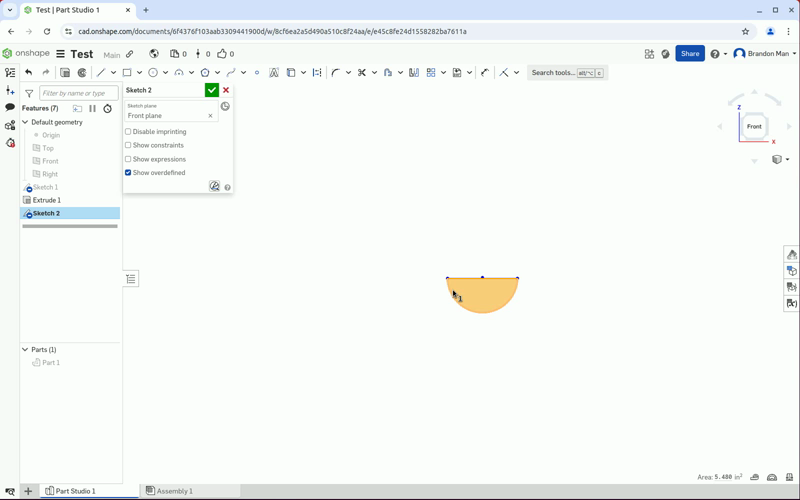
scroll(-6)
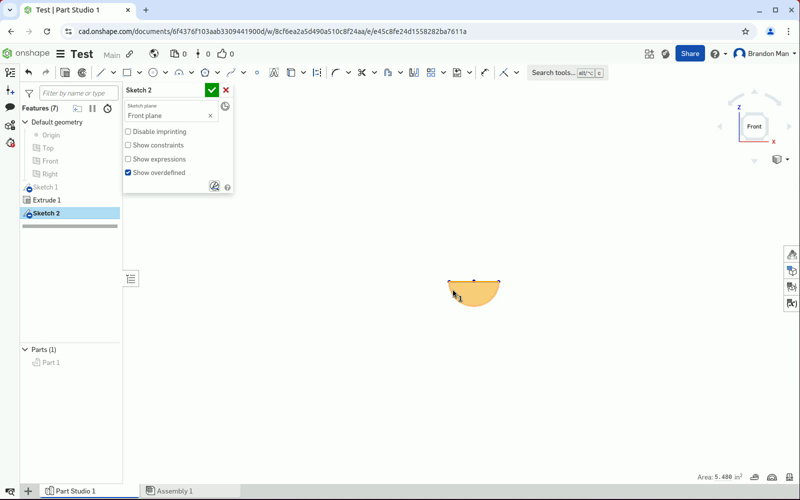
scroll(-6)
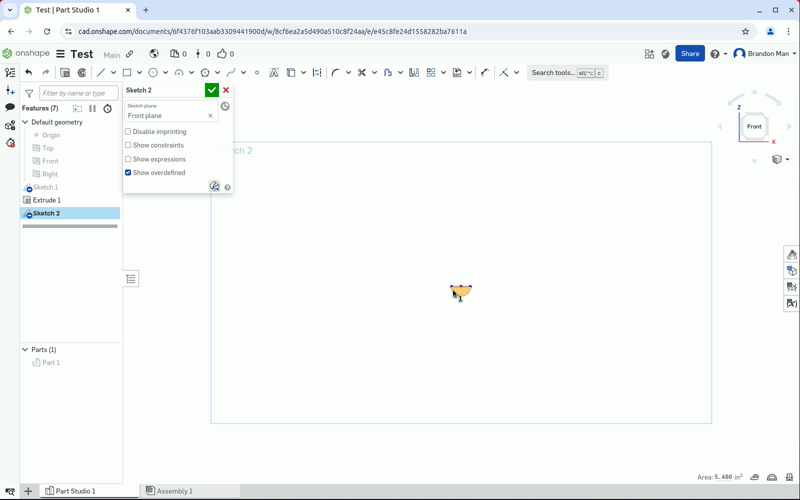
mouse_move(73, 352)
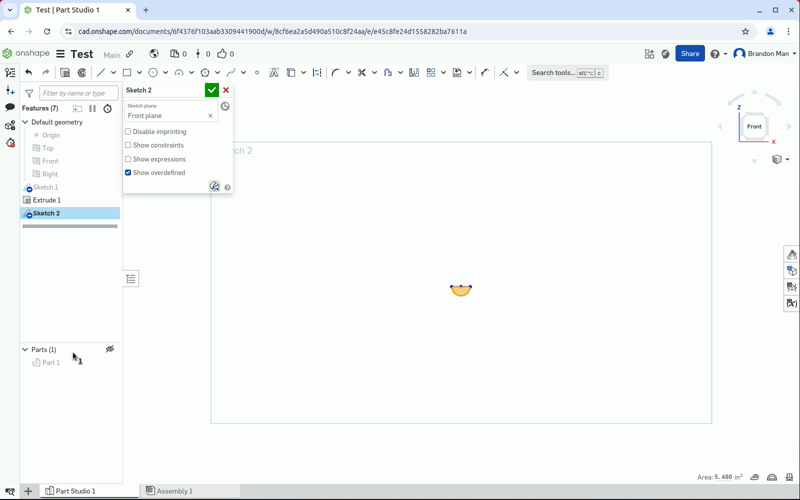
key(shift+y)
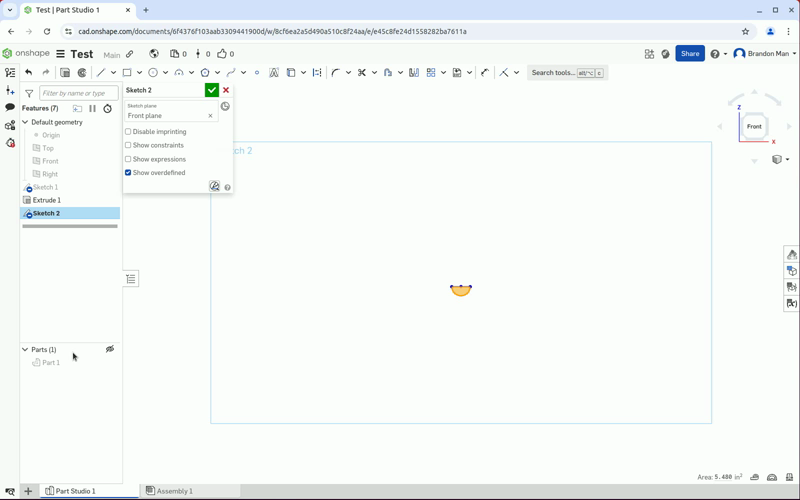
key(shift+e)
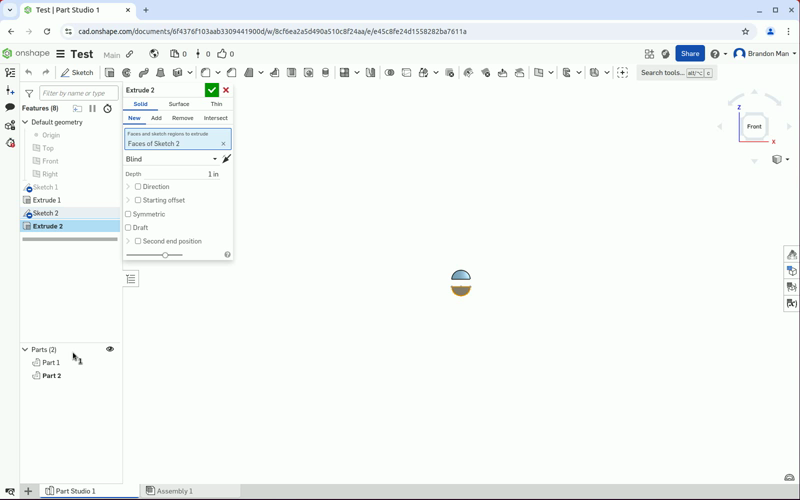
mouse_move(143, 106)
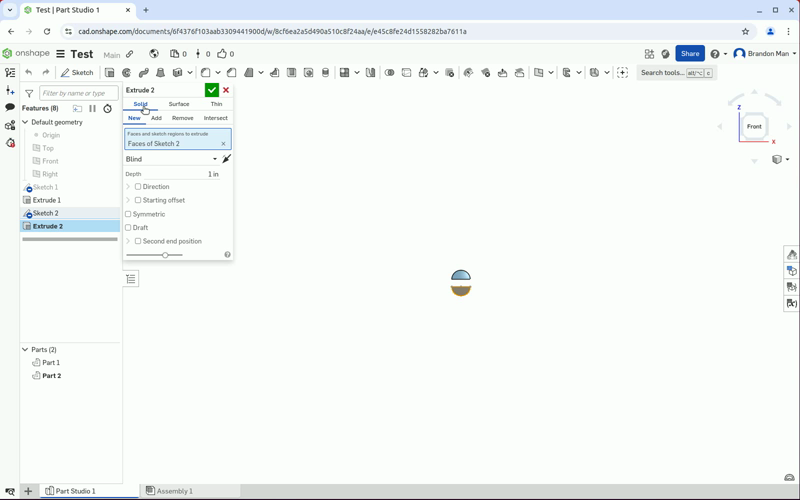
click(143, 106)
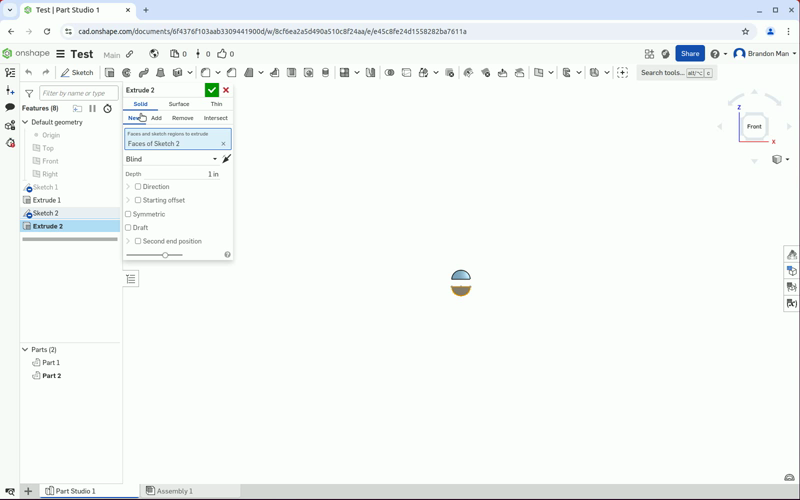
mouse_move(137, 120)
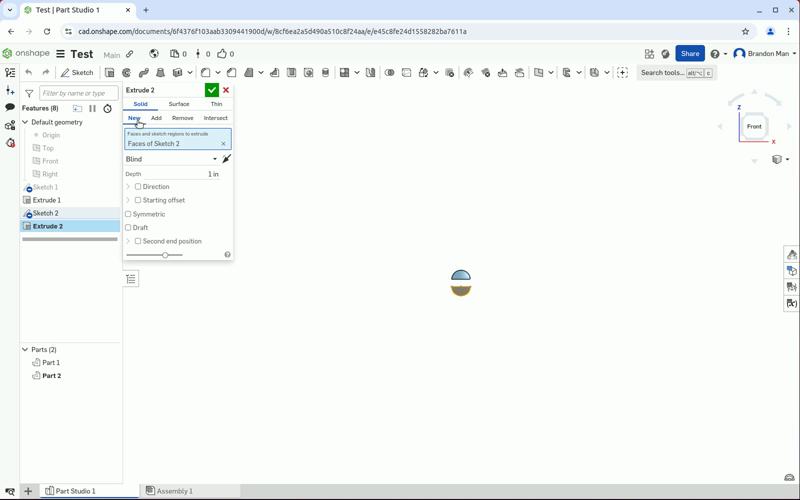
click(137, 120)
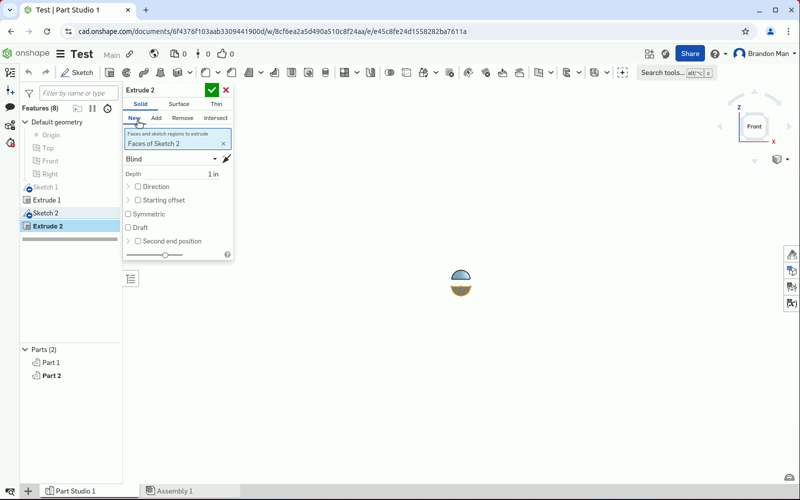
key(tab, 4)
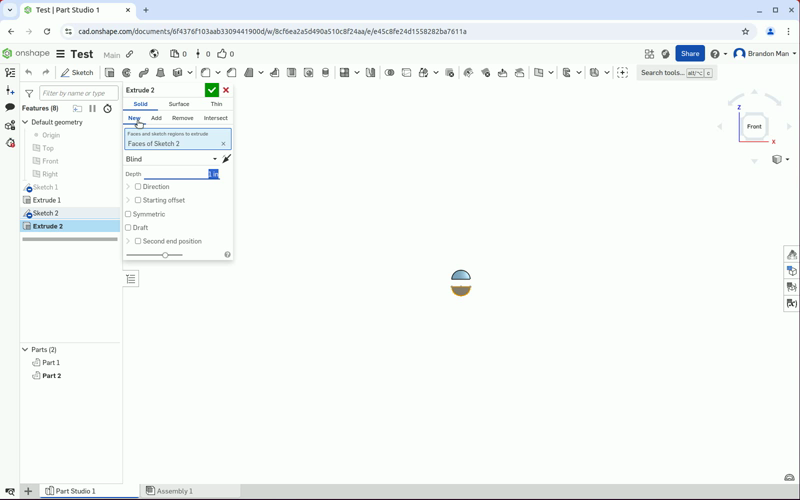
text(18.053)
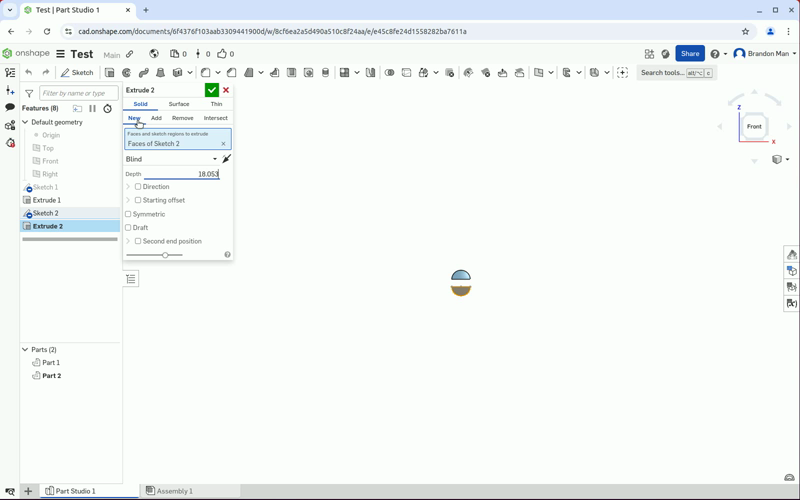
key(tab, 3)
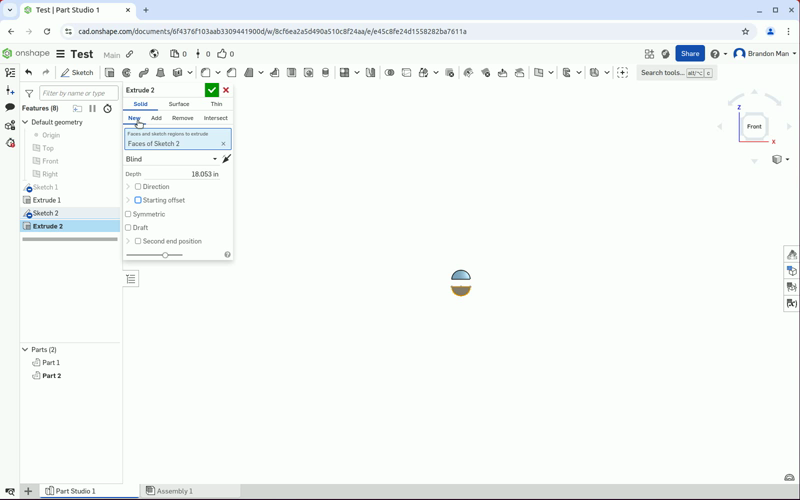
key(tab, 2)
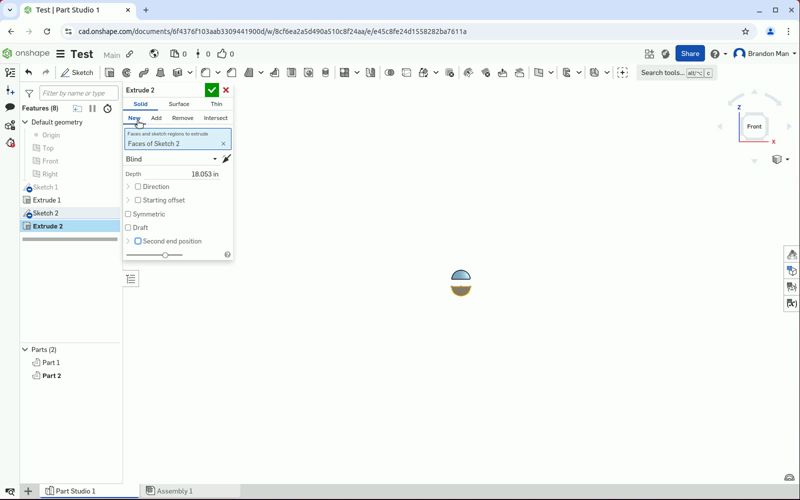
key(space)
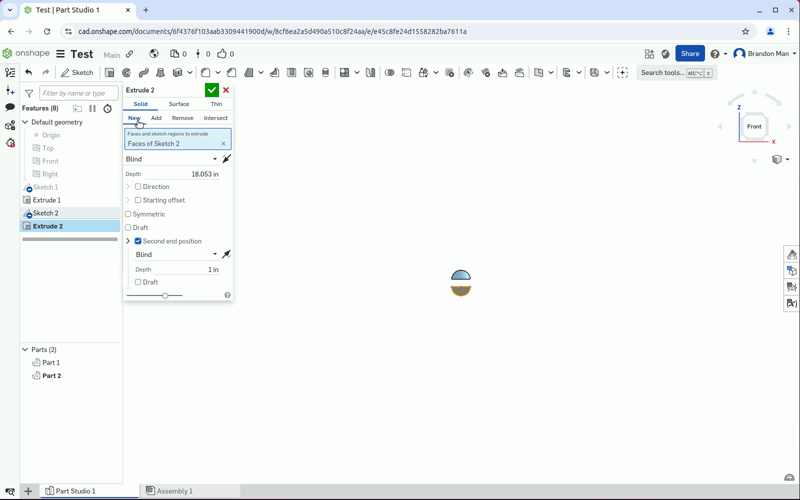
key(tab, 3)
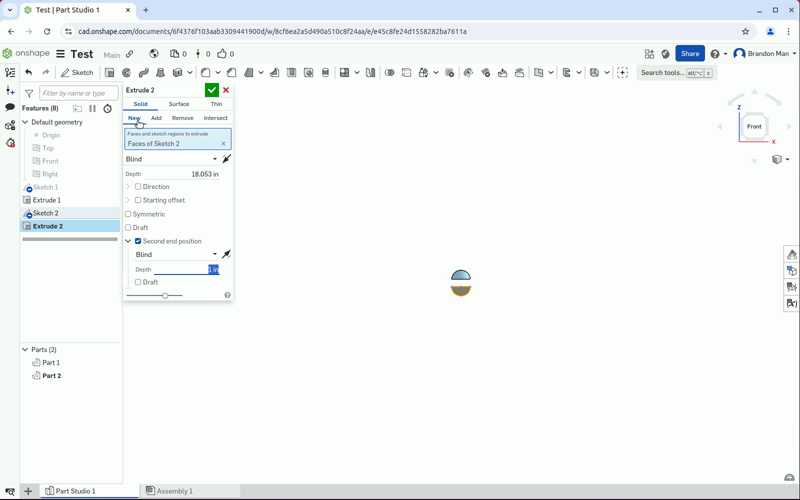
text(12.036)
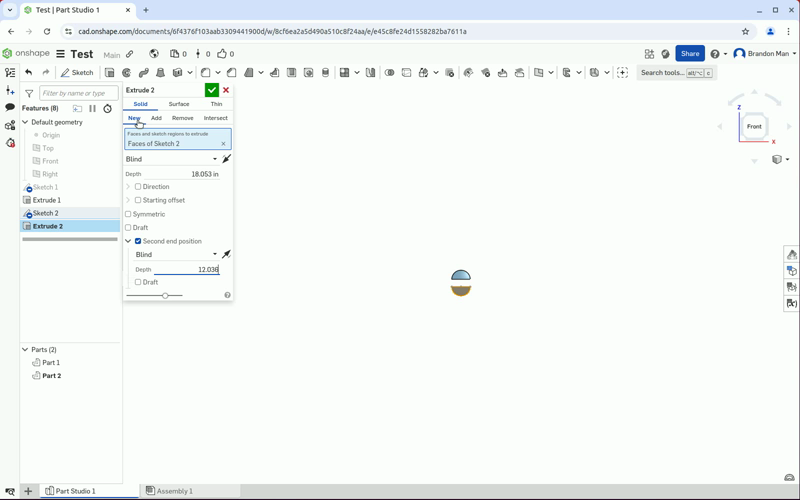
key(enter)
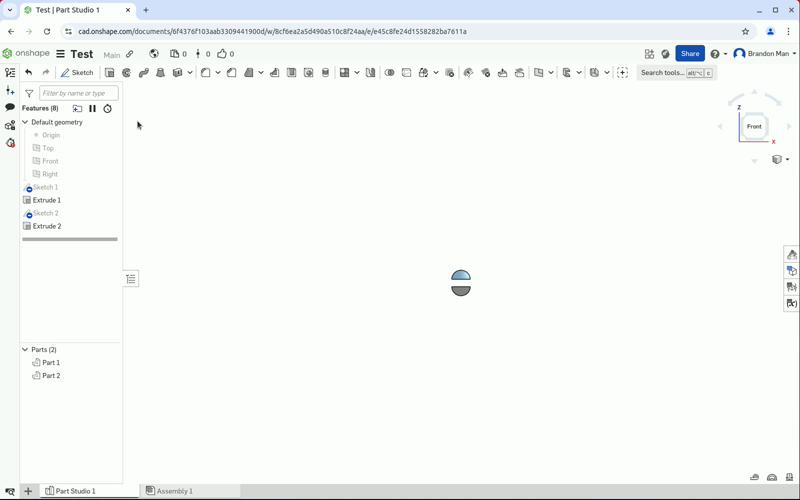
key(shift+h)
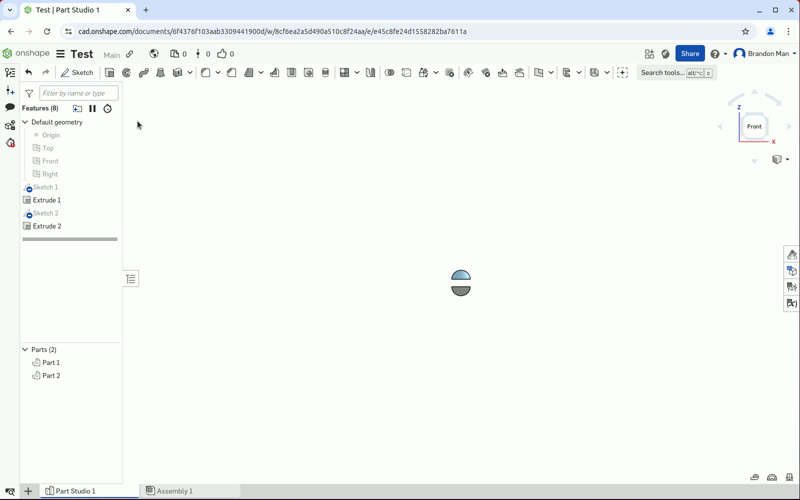
key(shift+h)
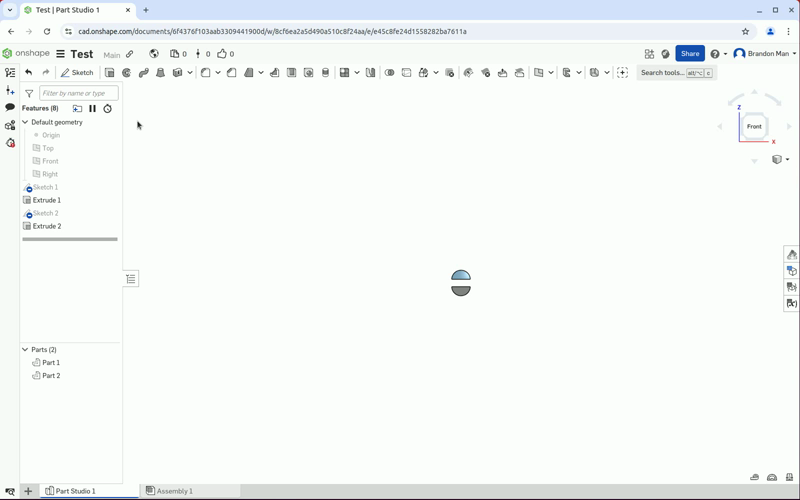
mouse_move(73, 189)
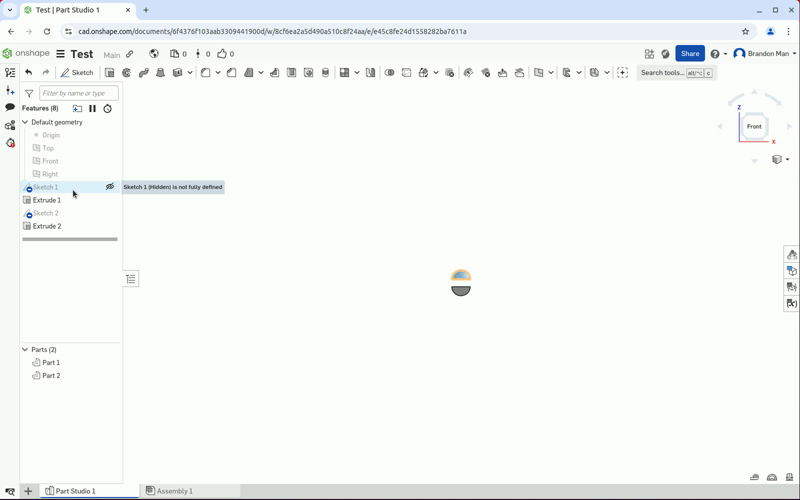
click(73, 189)
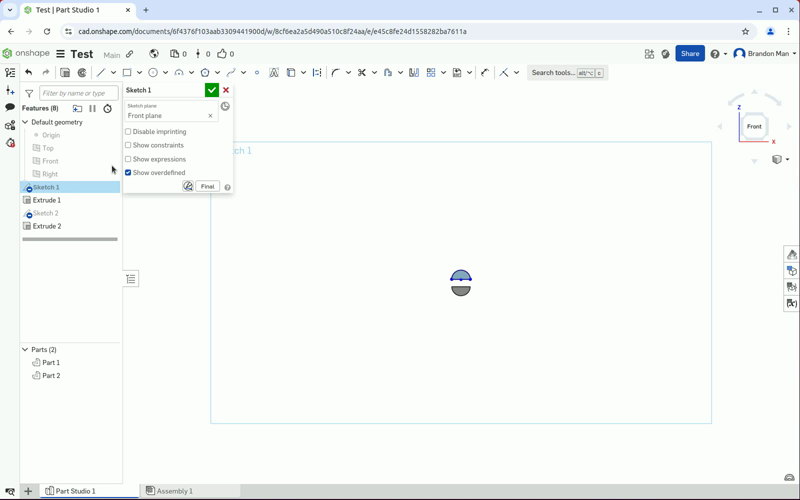
mouse_move(229, 92)
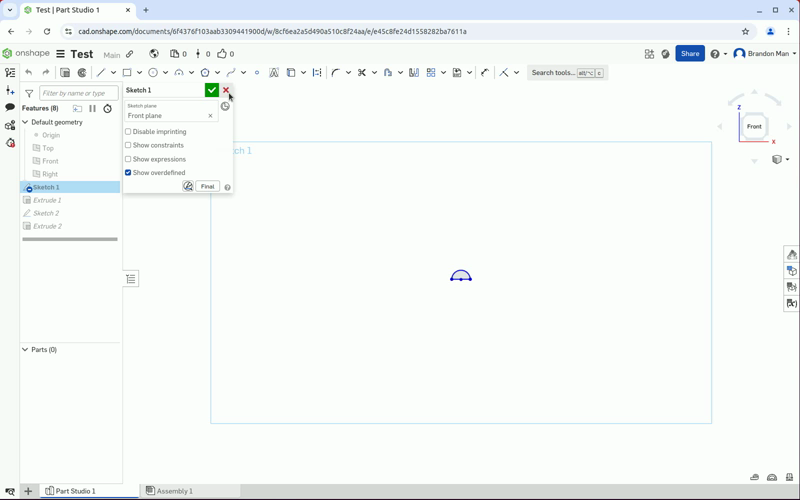
click(229, 92)
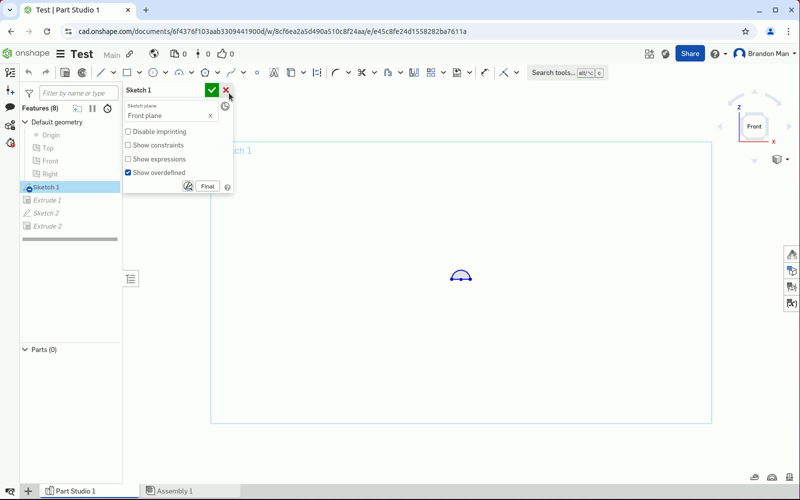
key(shift+s)
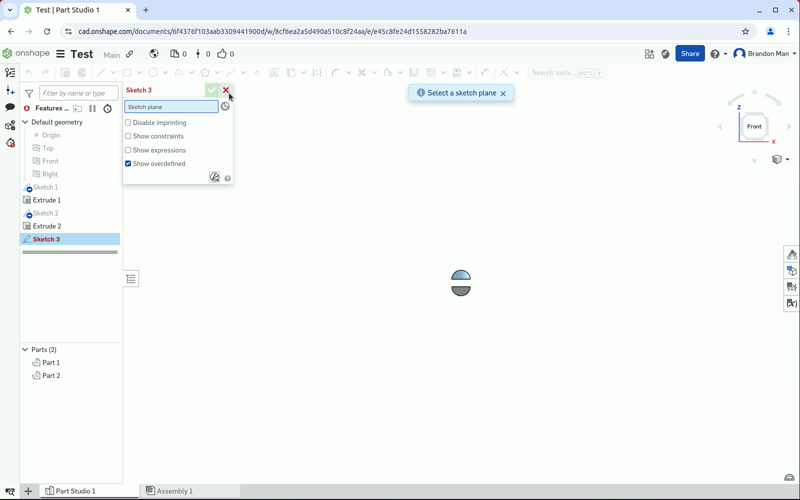
mouse_move(73, 163)
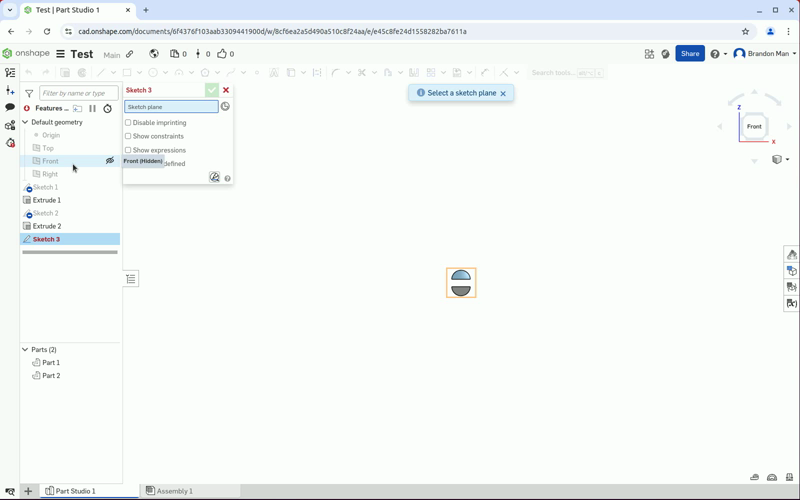
click(73, 163)
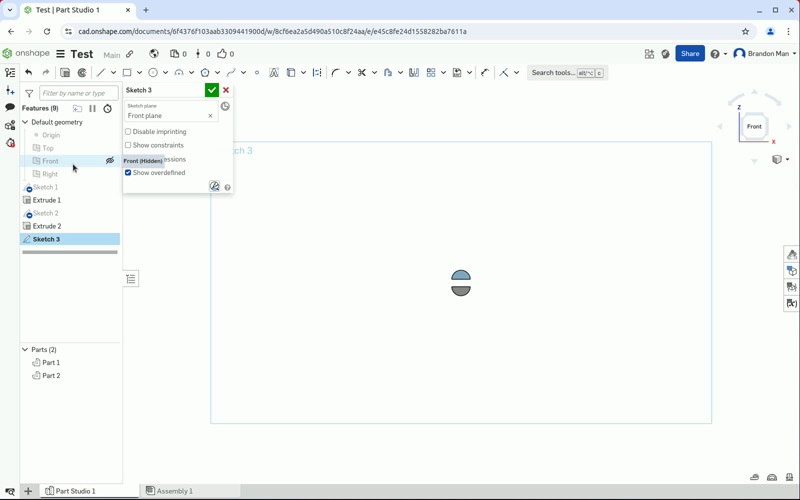
mouse_move(73, 352)
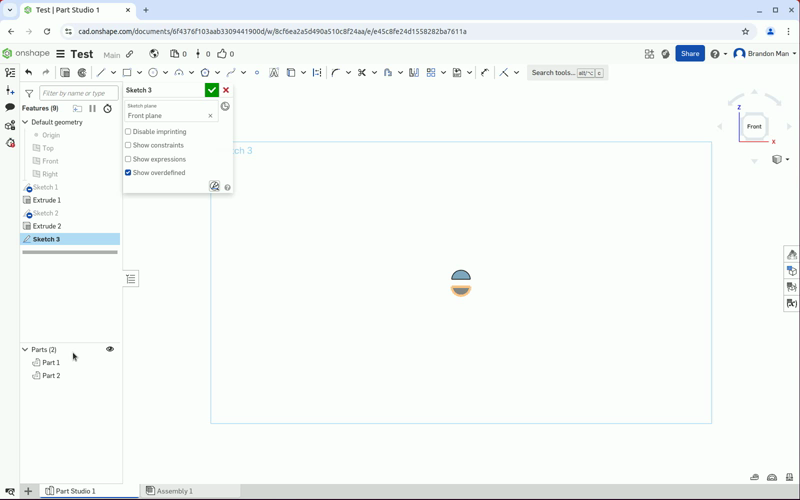
key(y)
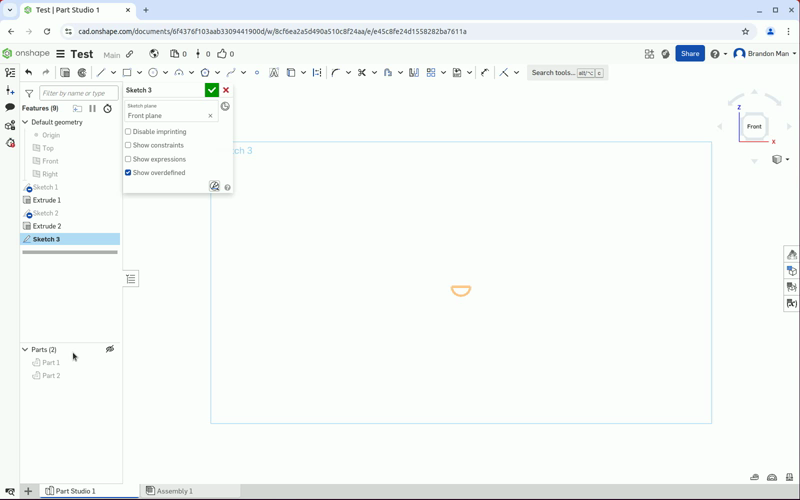
key(l)
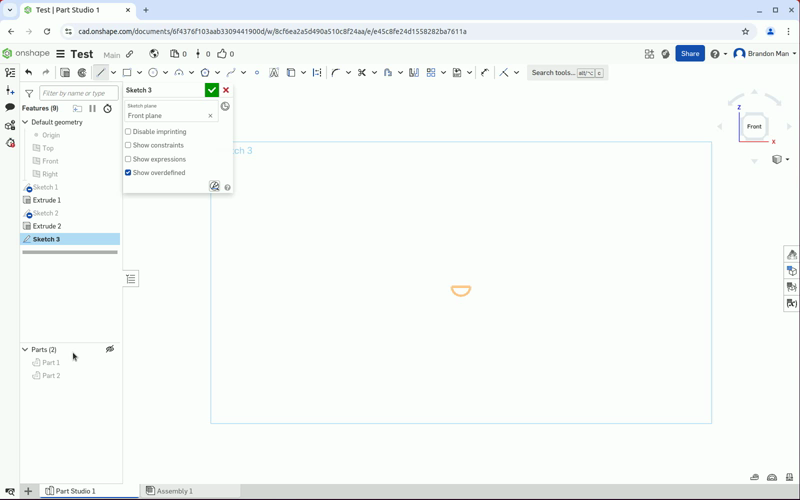
key_down(shift)
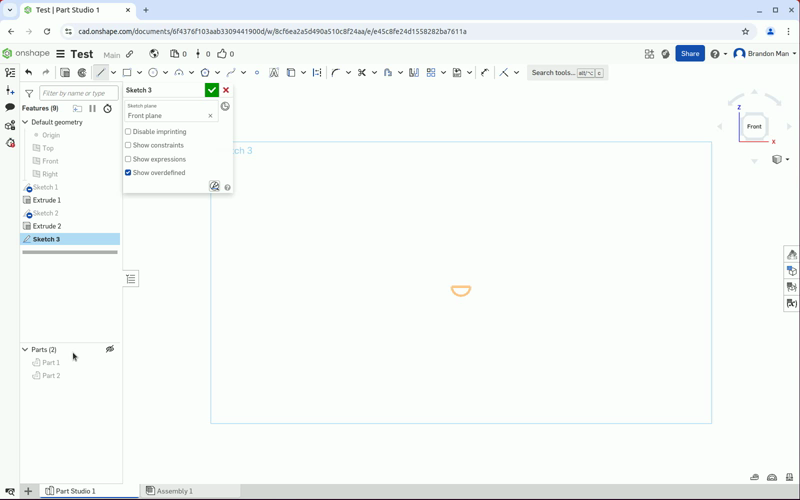
mouse_move(451, 286)
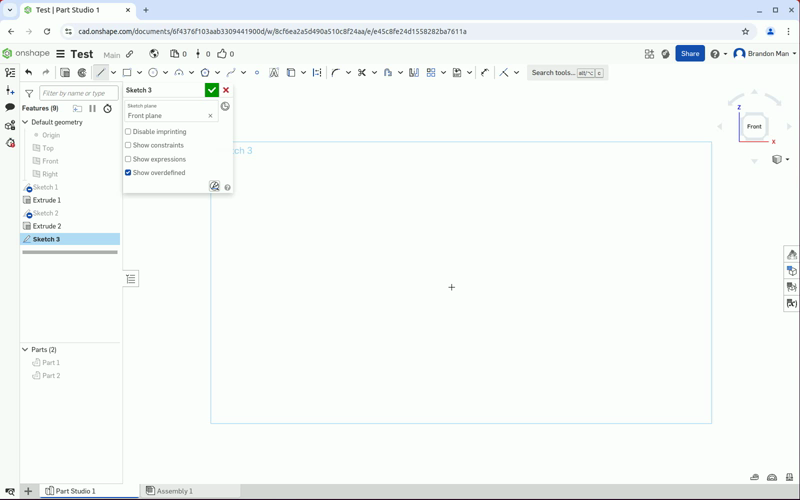
click(451, 286)
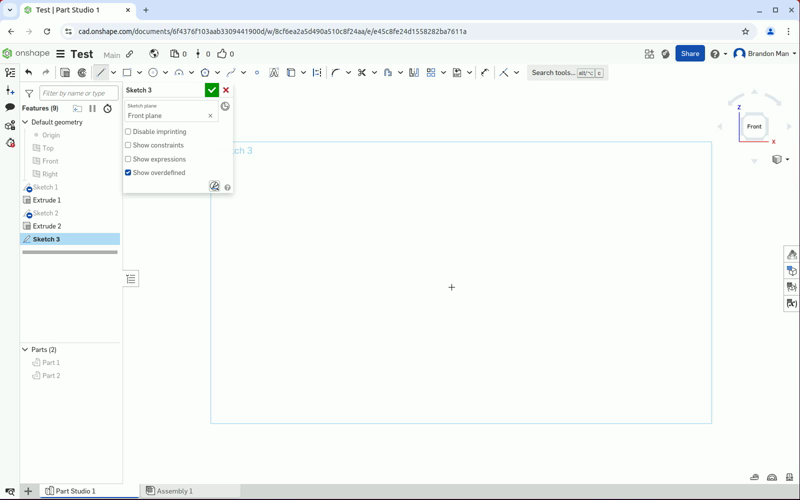
key_up(shift)
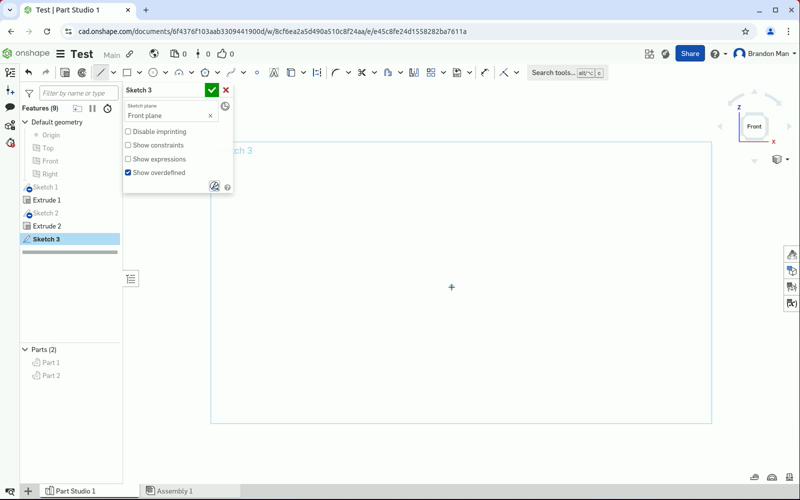
key_down(shift)
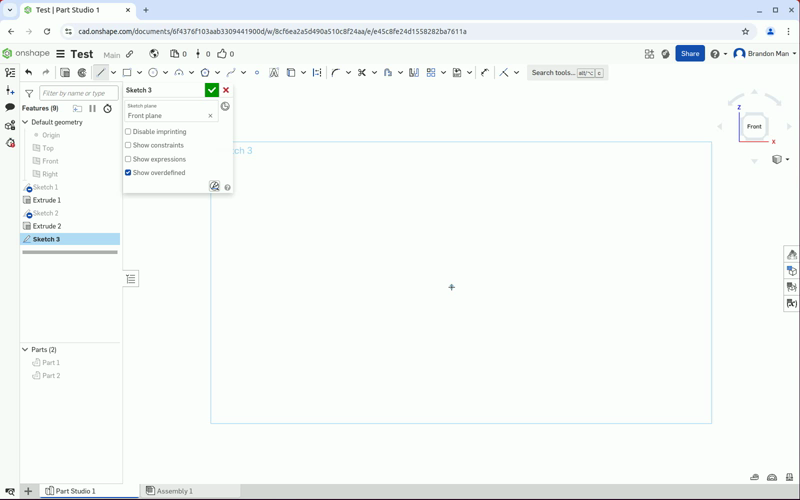
mouse_move(481, 286)
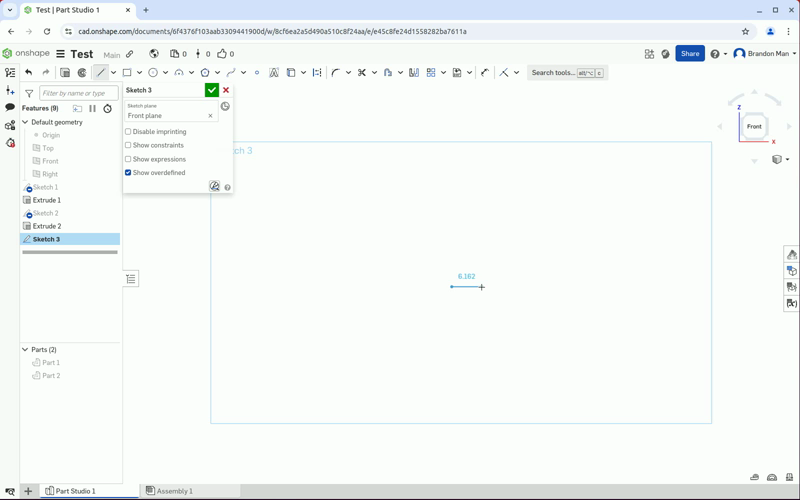
mouse_move(470, 286)
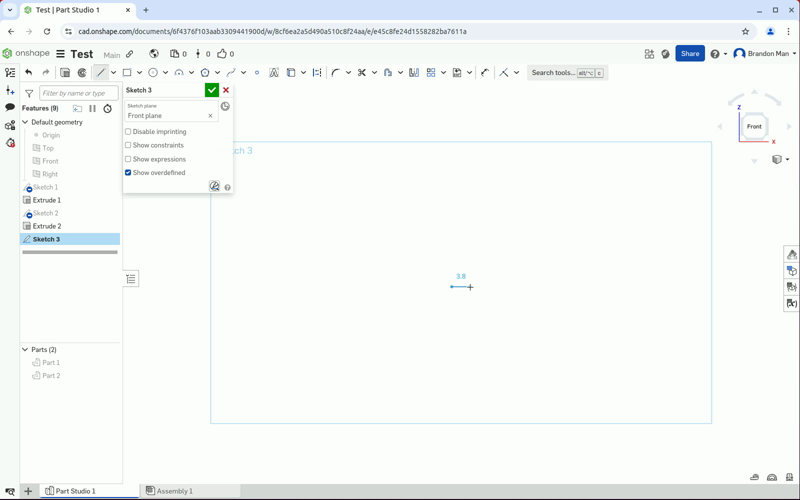
click(470, 286)
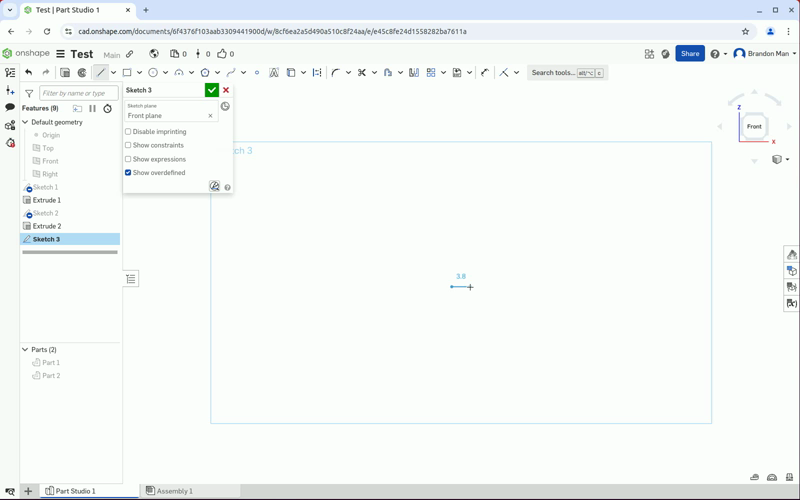
key_up(shift)
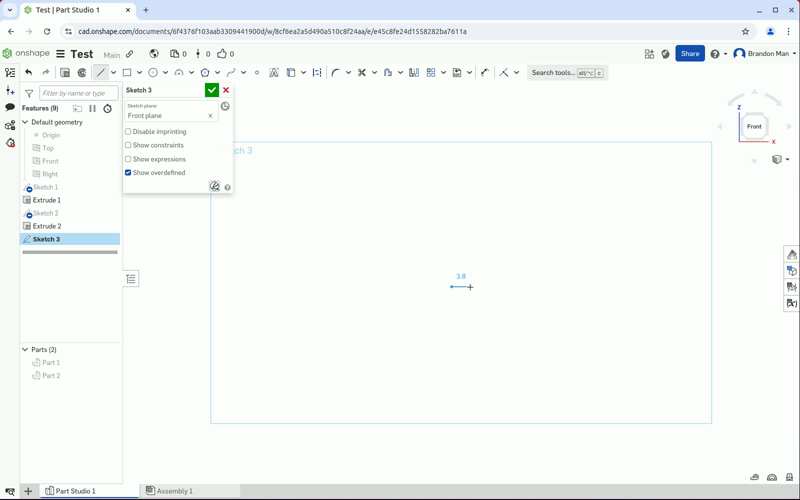
key_down(shift)
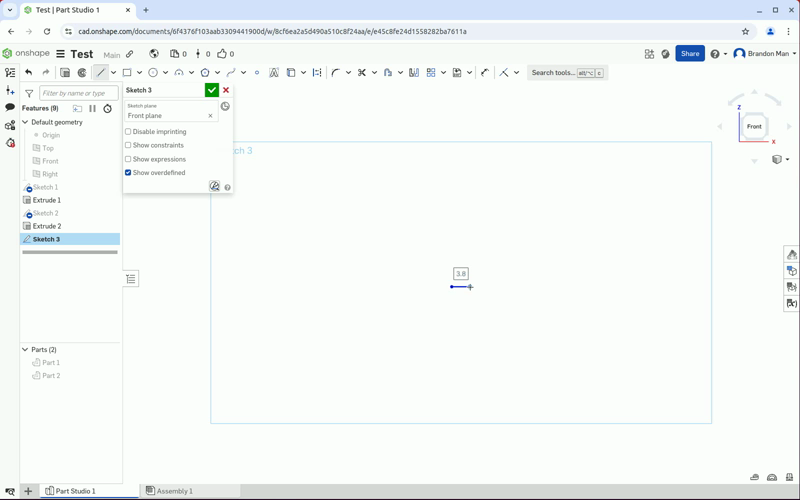
mouse_move(500, 286)
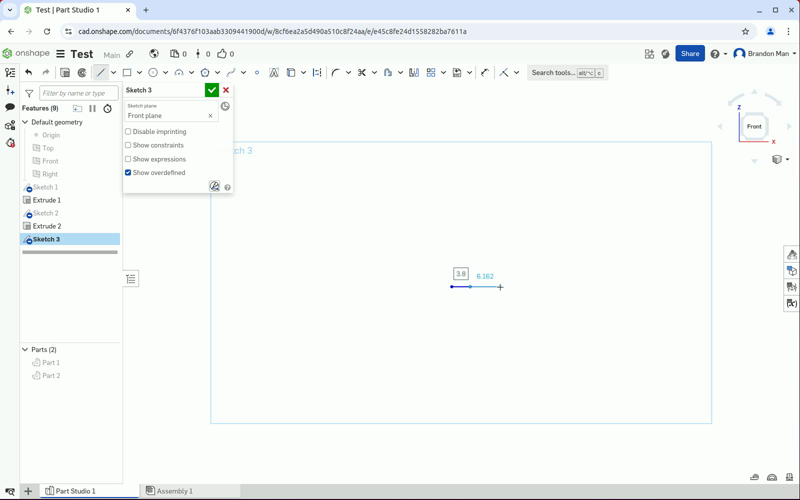
mouse_move(470, 280)
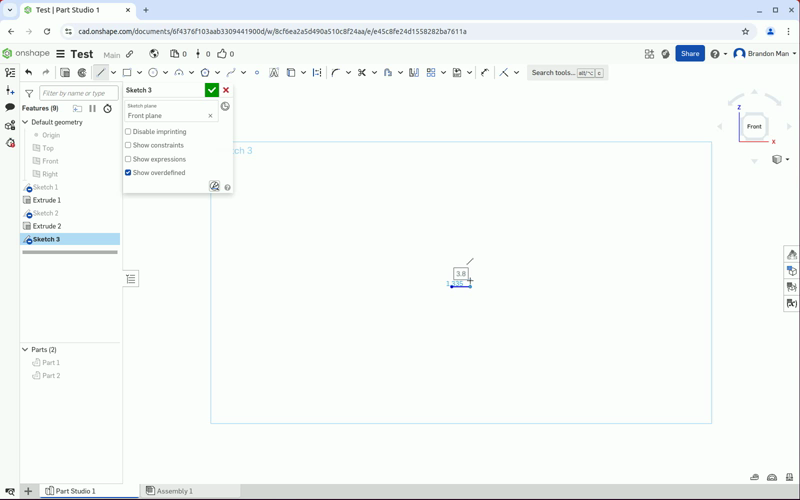
scroll(6)
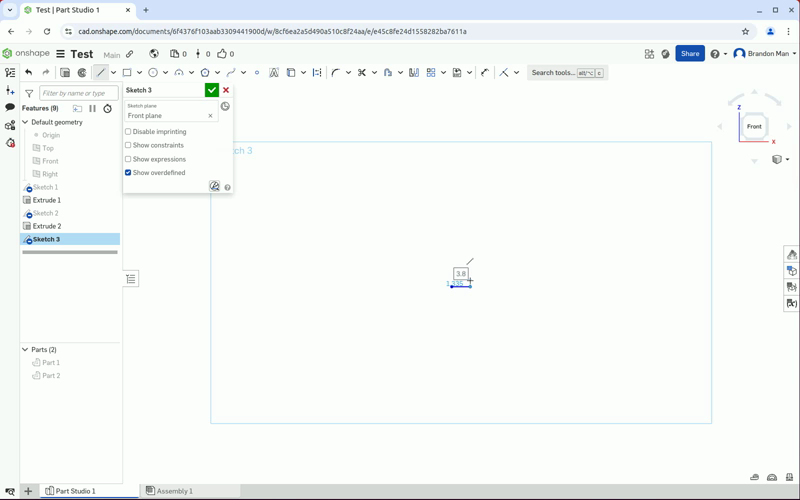
scroll(6)
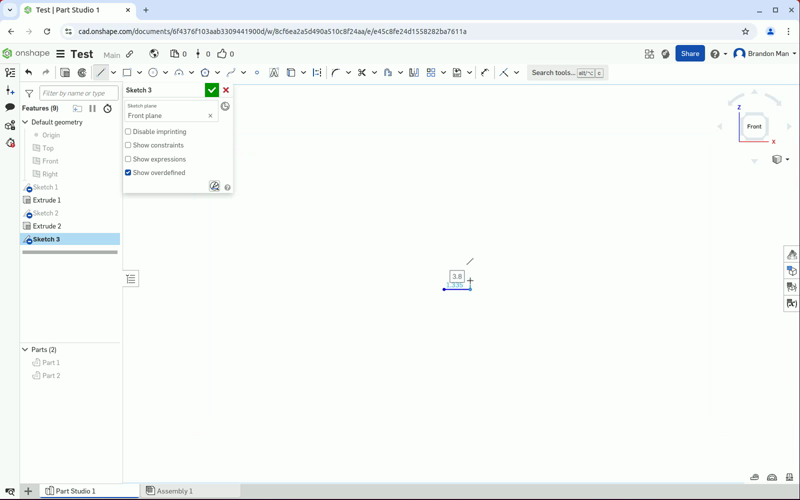
scroll(6)
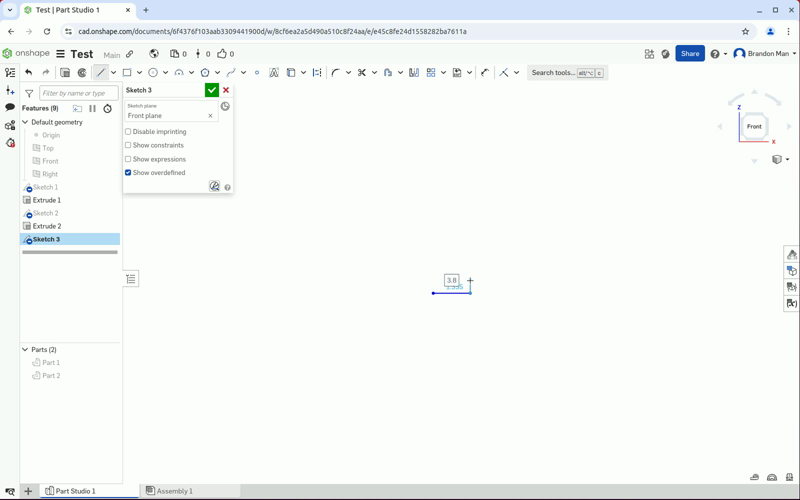
scroll(6)
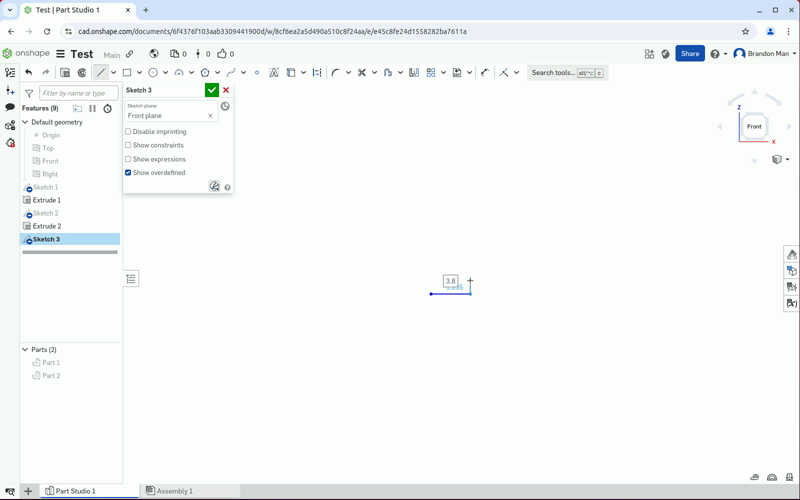
scroll(6)
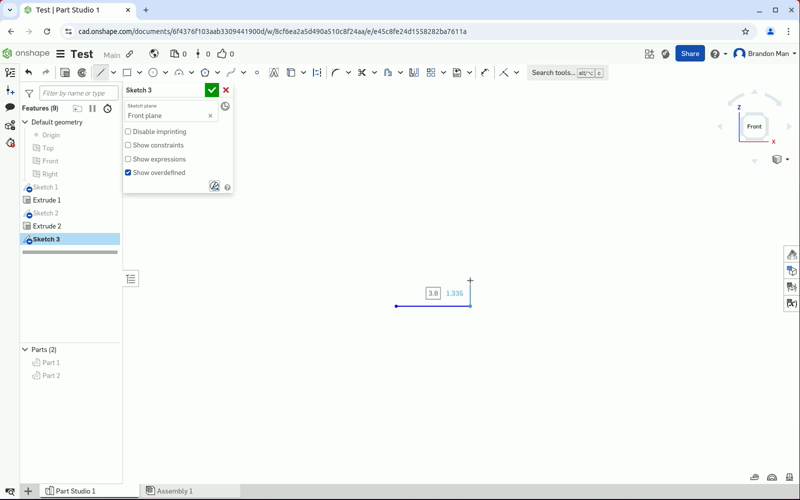
scroll(6)
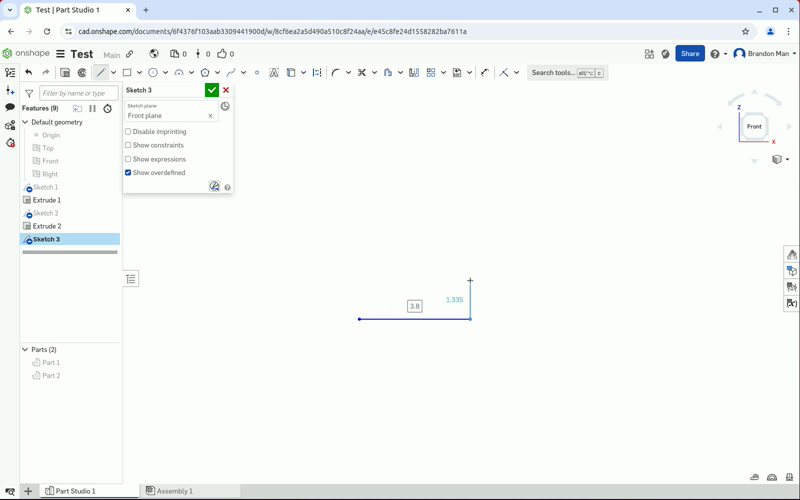
scroll(6)
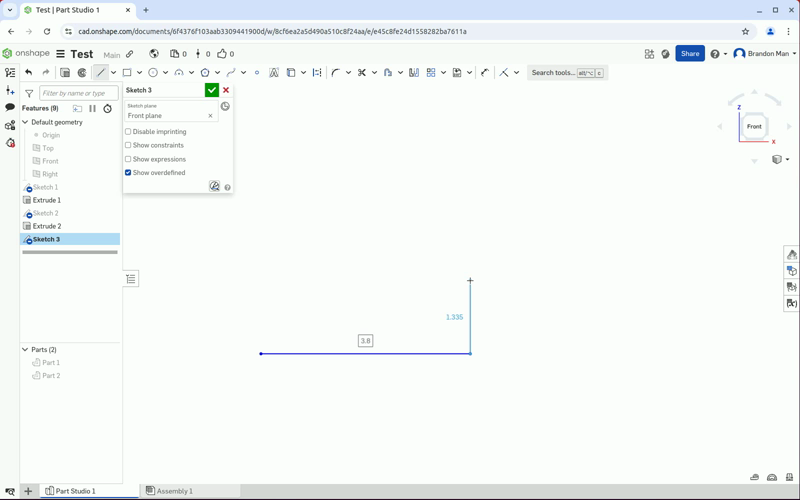
click(470, 280)
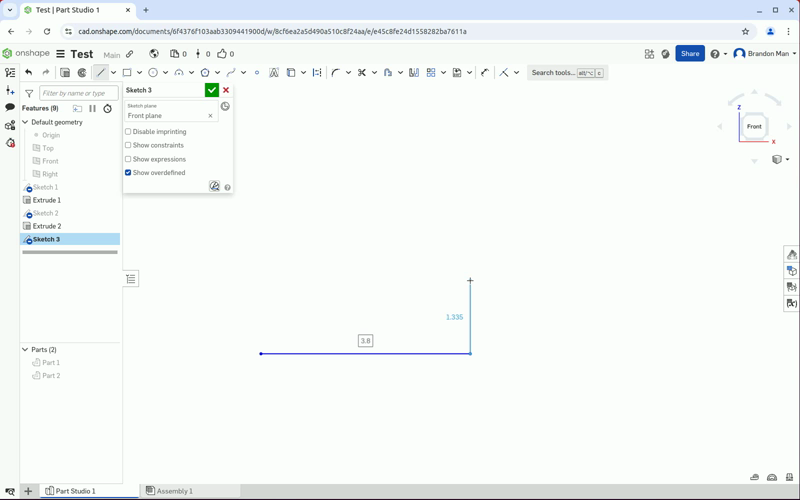
scroll(-6)
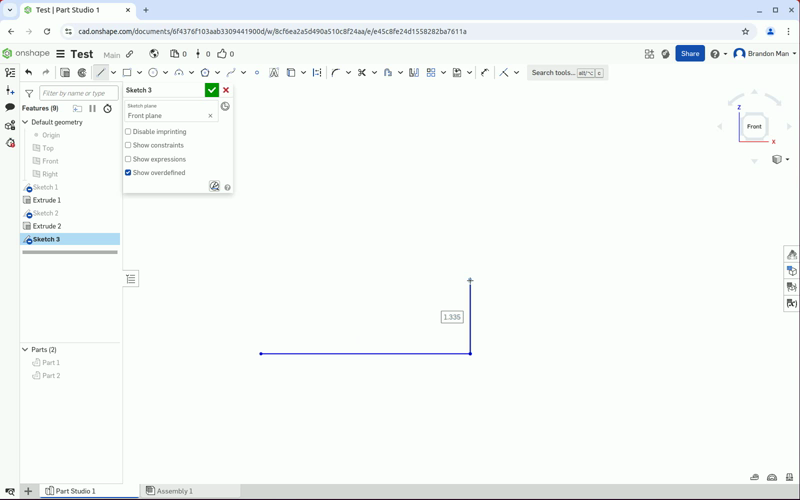
scroll(-6)
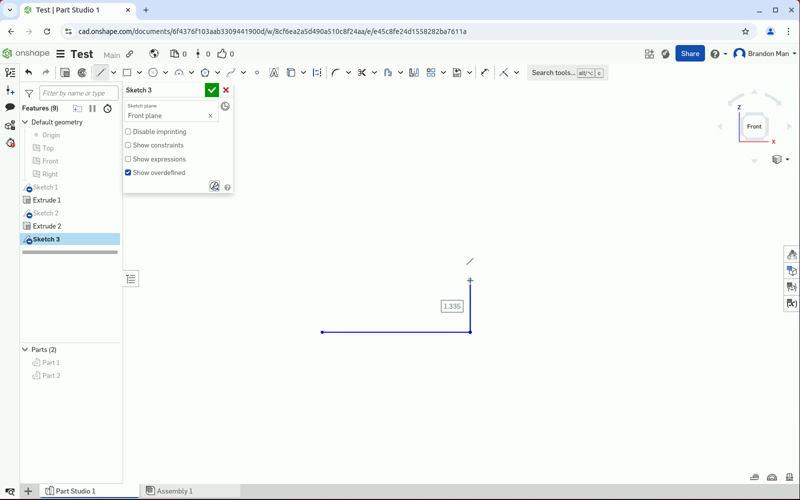
scroll(-6)
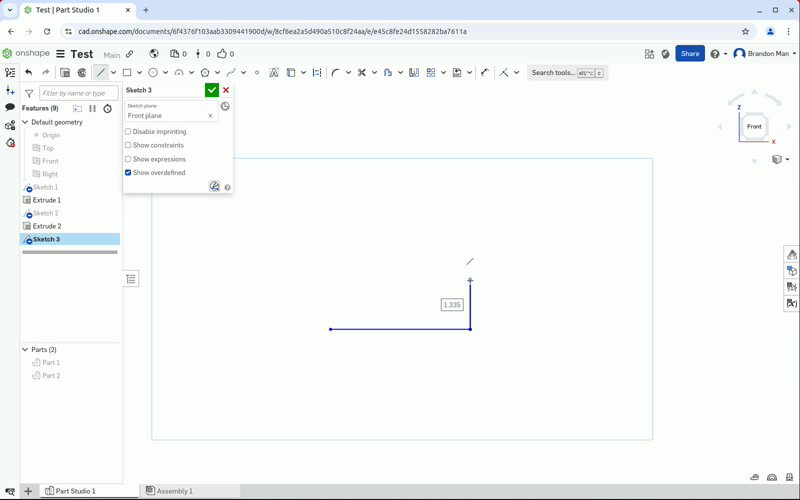
scroll(-6)
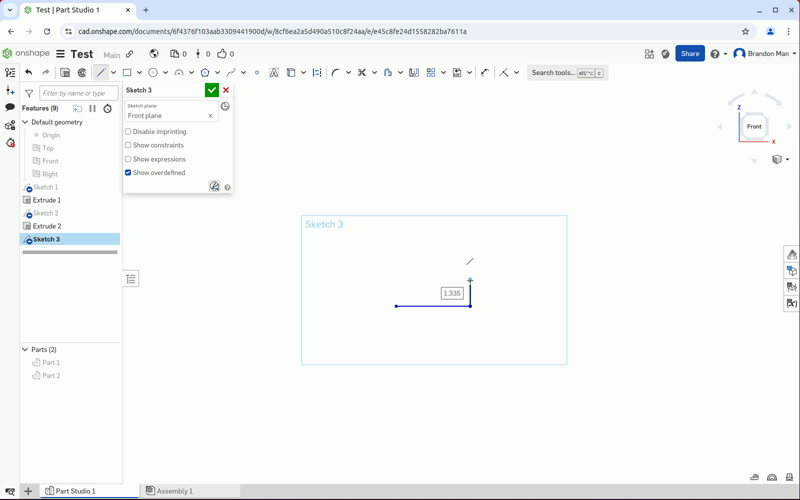
scroll(-6)
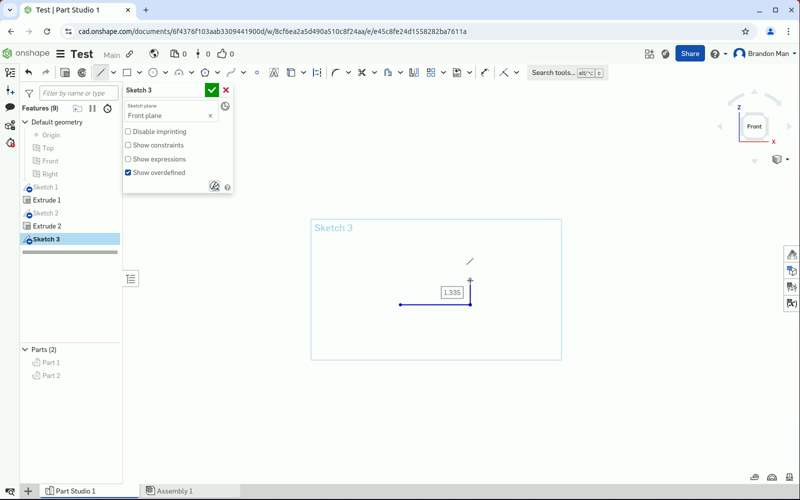
scroll(-6)
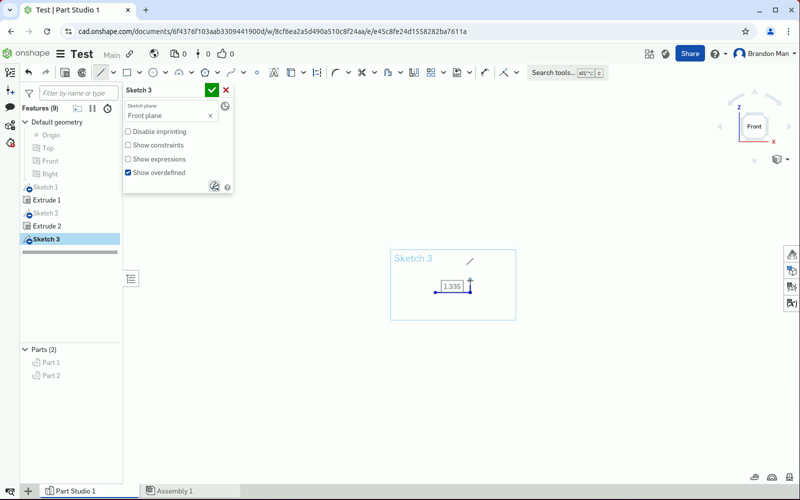
scroll(-6)
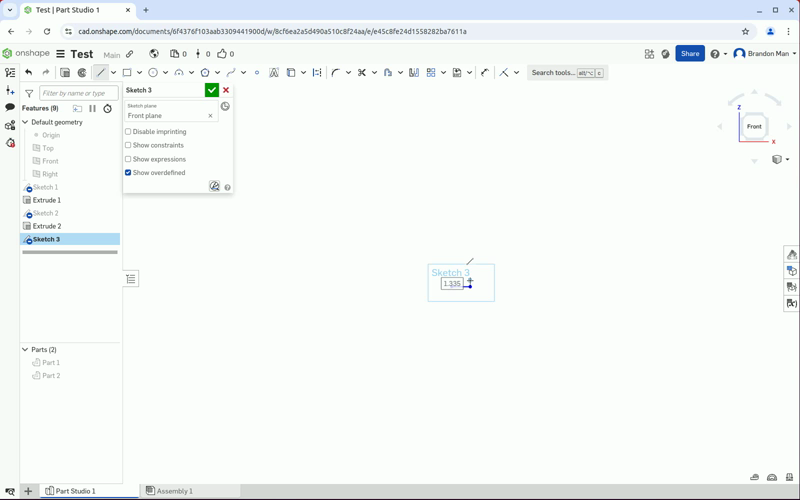
key_up(shift)
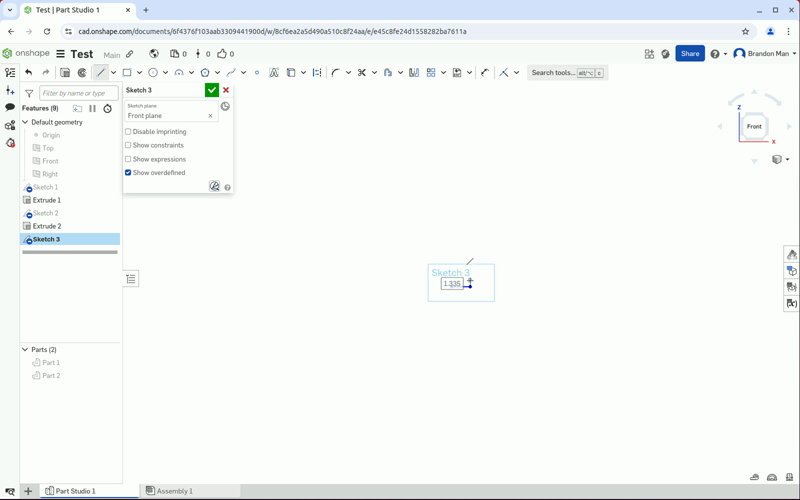
key_down(shift)
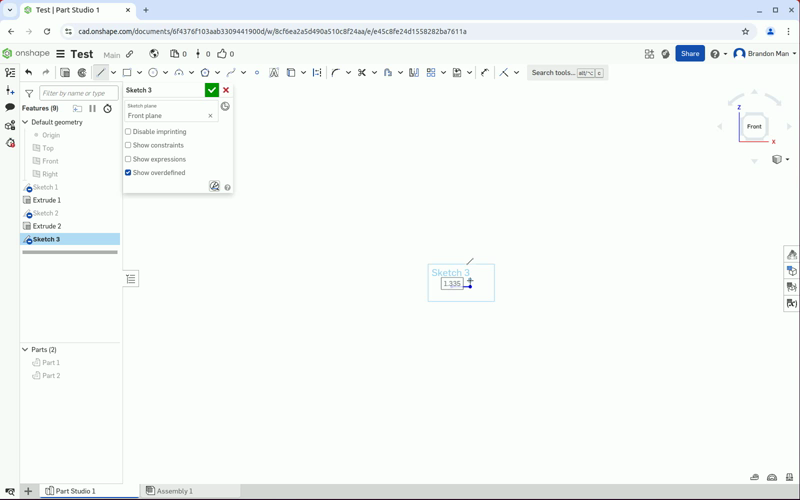
mouse_move(500, 280)
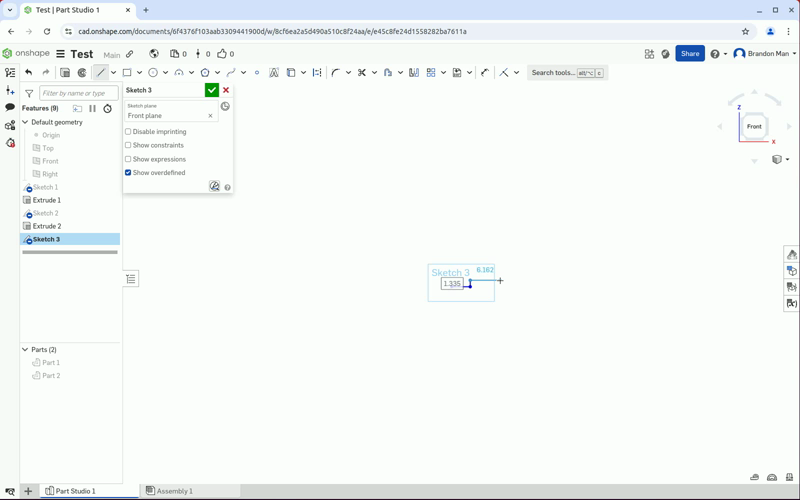
mouse_move(451, 280)
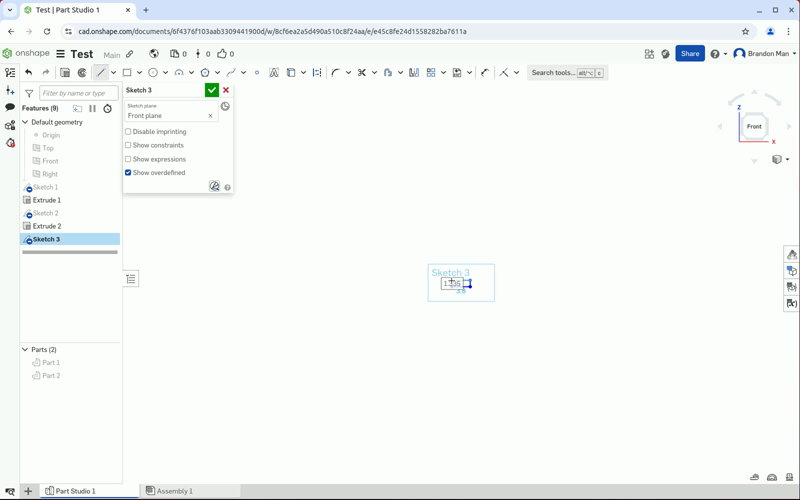
click(451, 280)
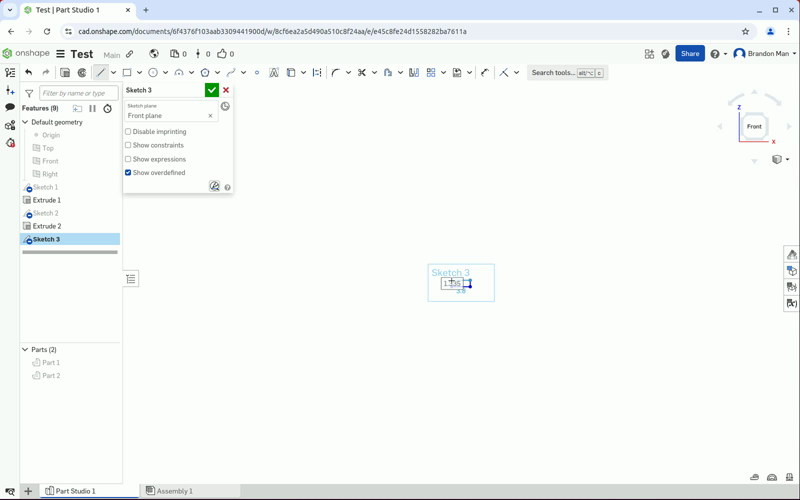
key_up(shift)
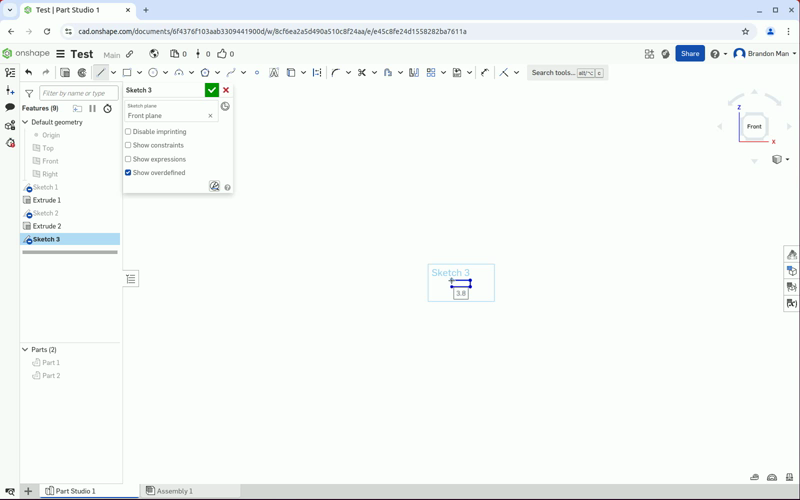
mouse_move(481, 280)
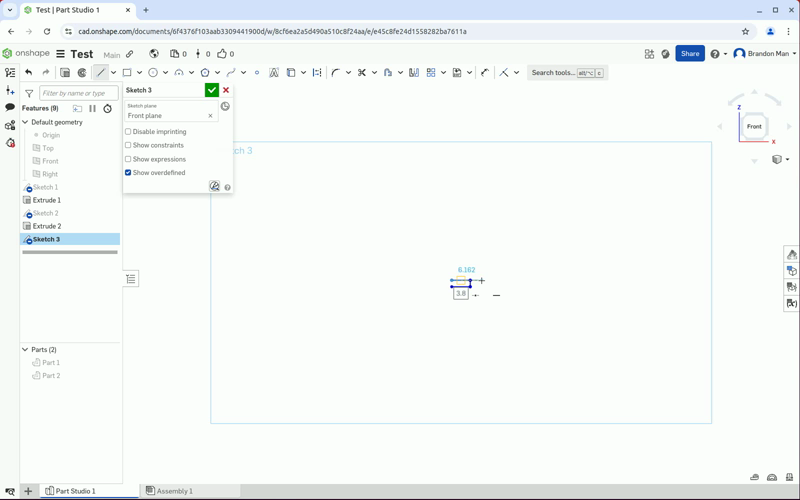
key_down(shift)
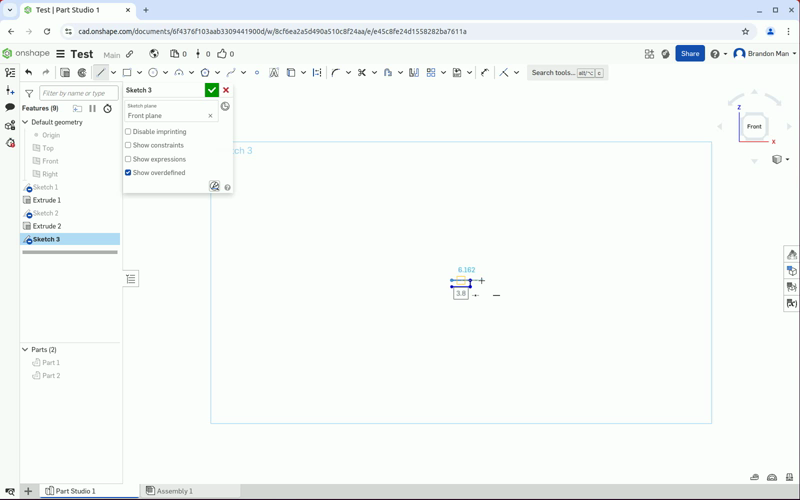
mouse_move(451, 286)
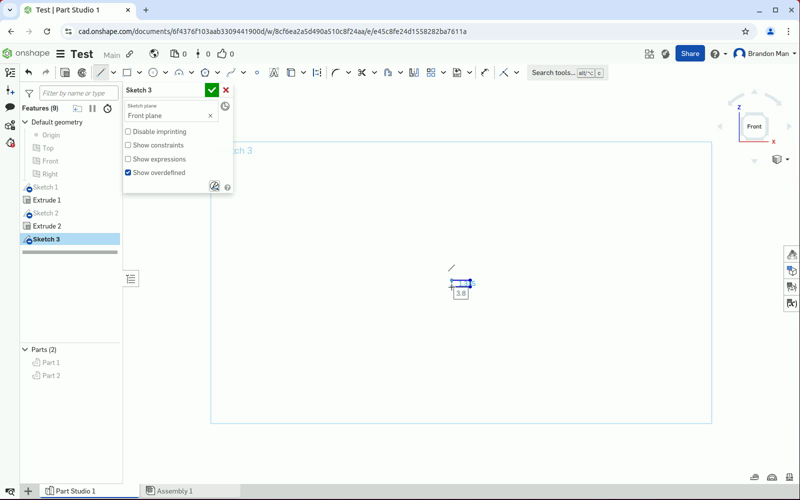
scroll(6)
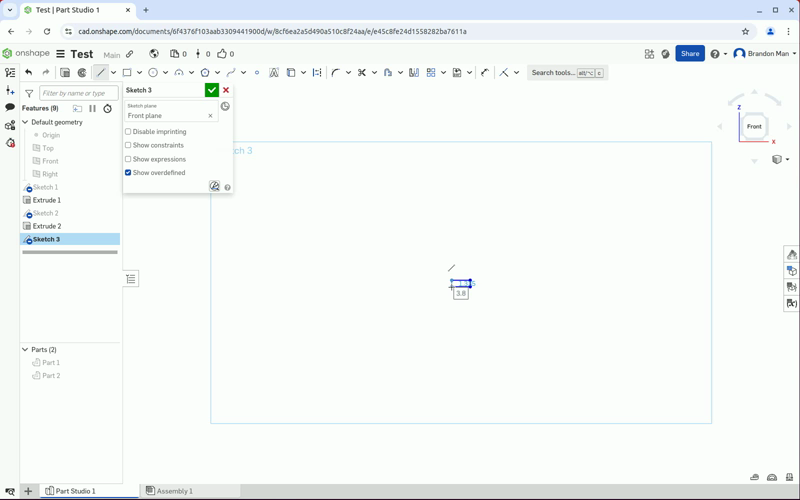
scroll(6)
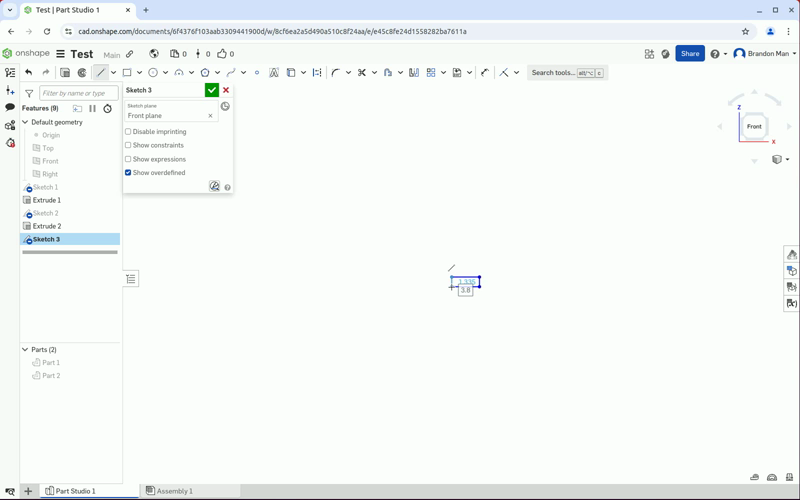
scroll(6)
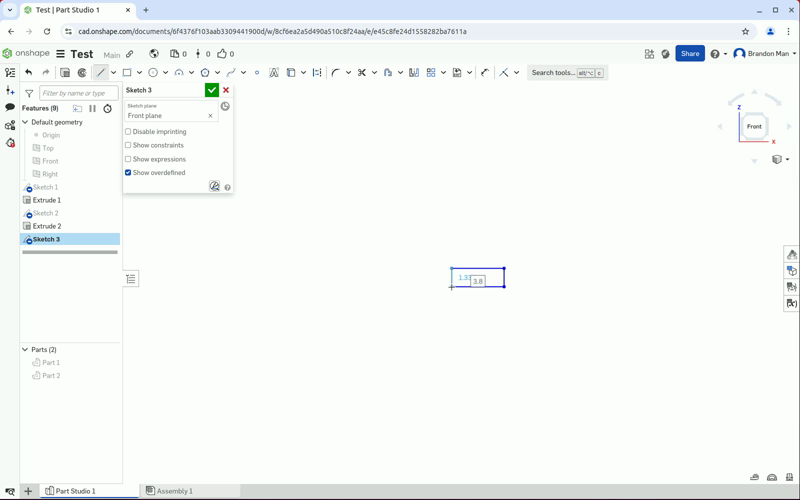
scroll(6)
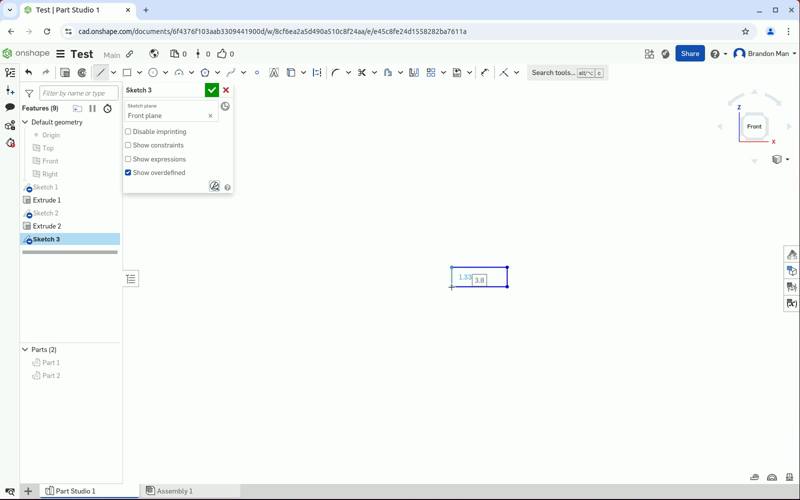
scroll(6)
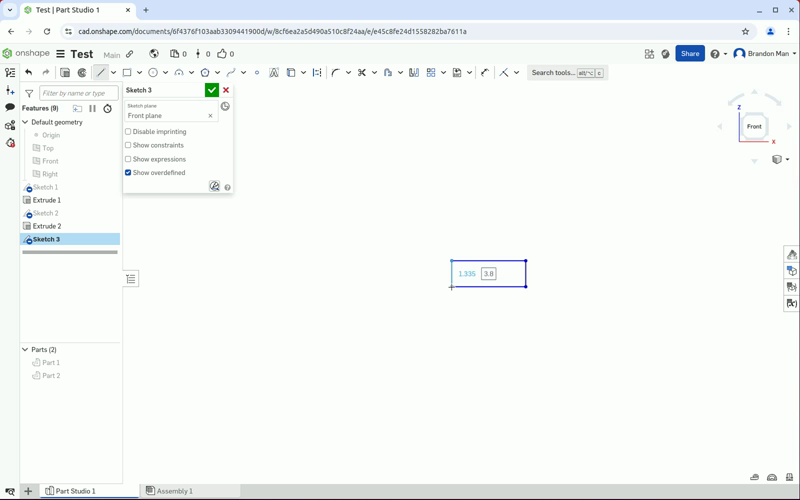
scroll(6)
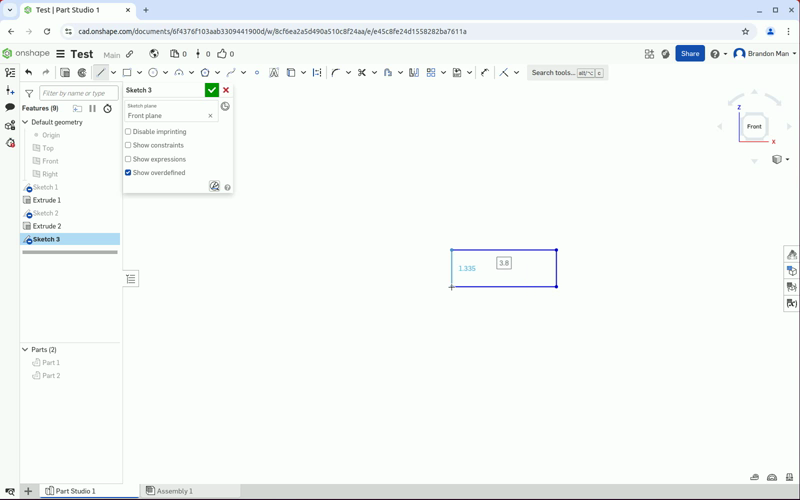
scroll(6)
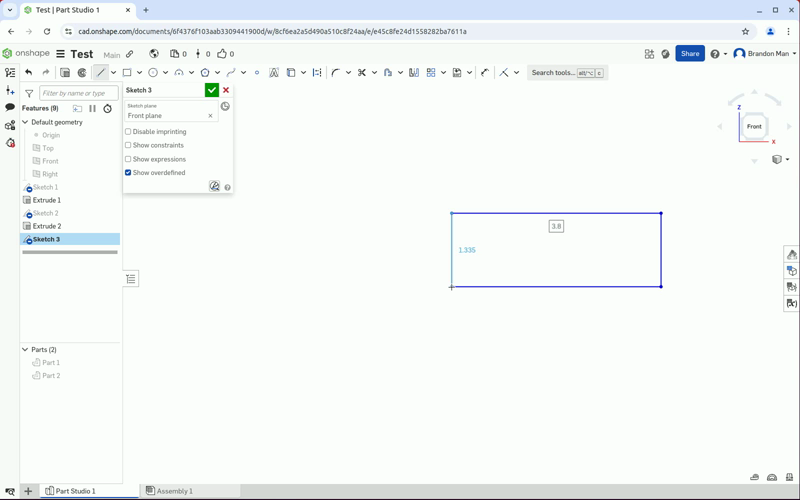
key_up(shift)
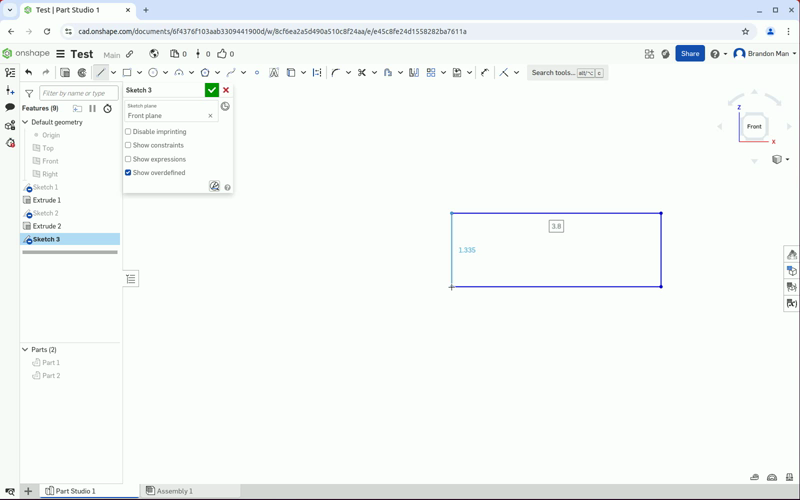
click(451, 286)
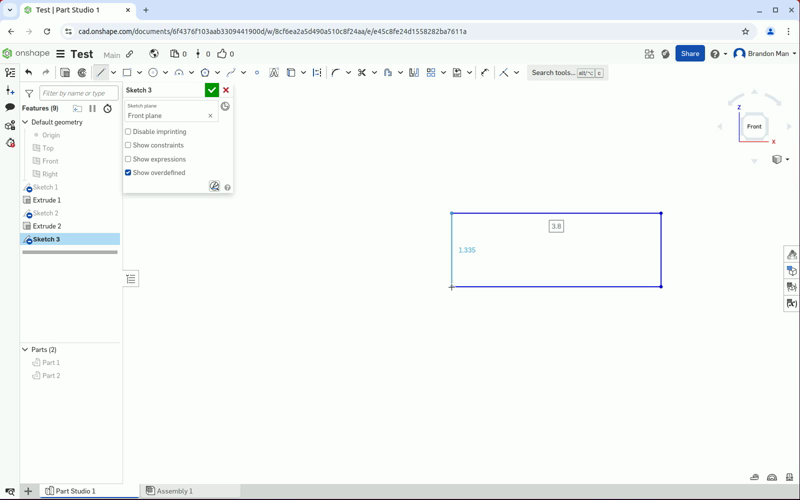
scroll(-6)
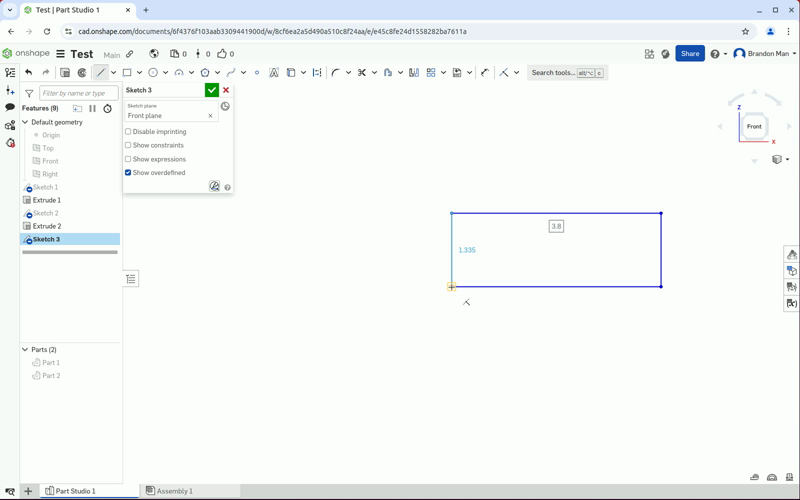
scroll(-6)
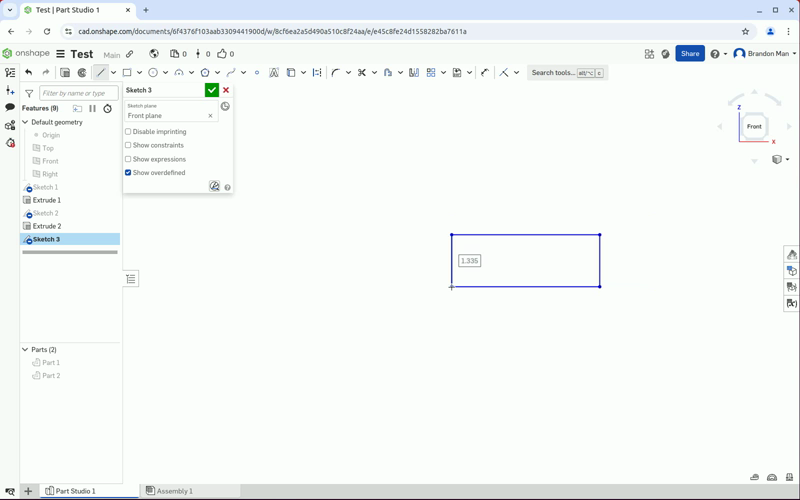
scroll(-6)
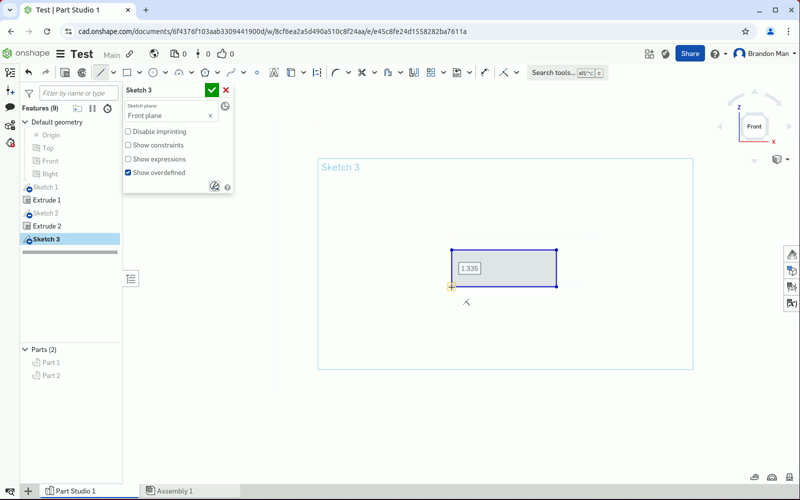
scroll(-6)
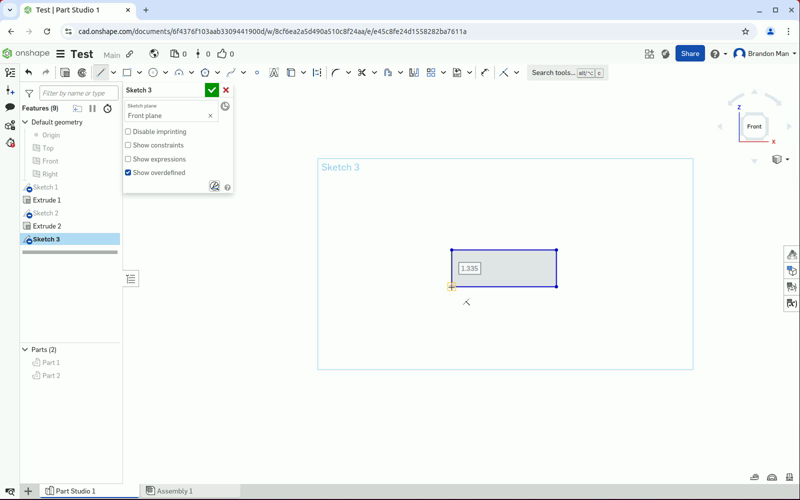
scroll(-6)
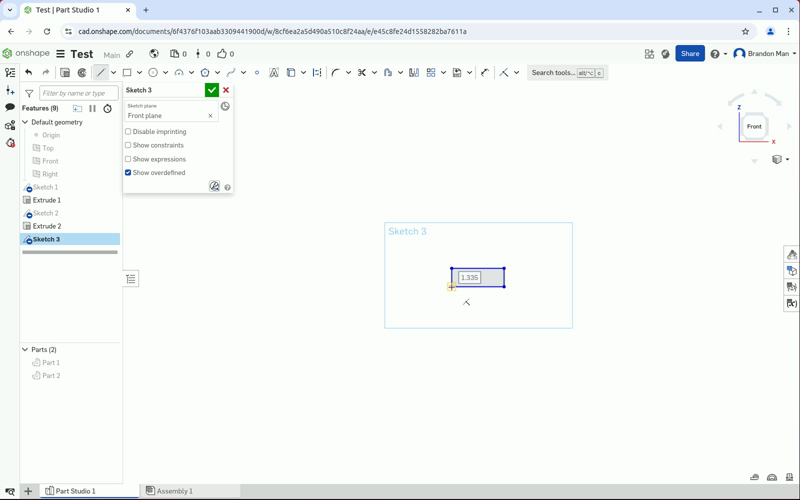
scroll(-6)
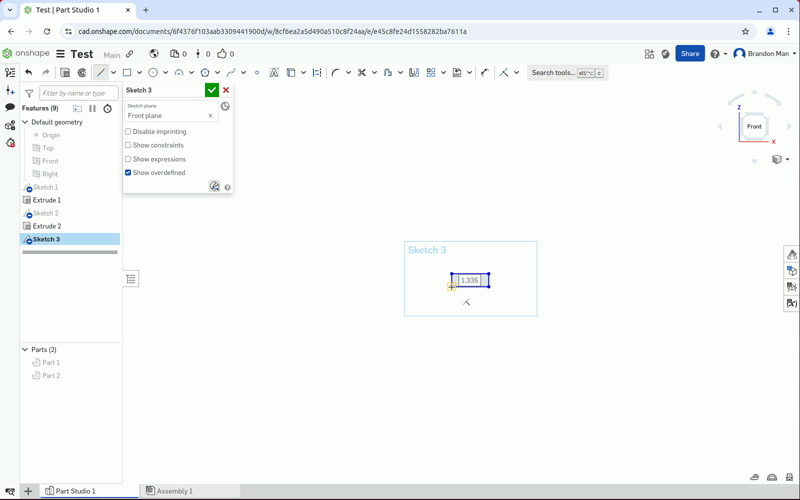
scroll(-6)
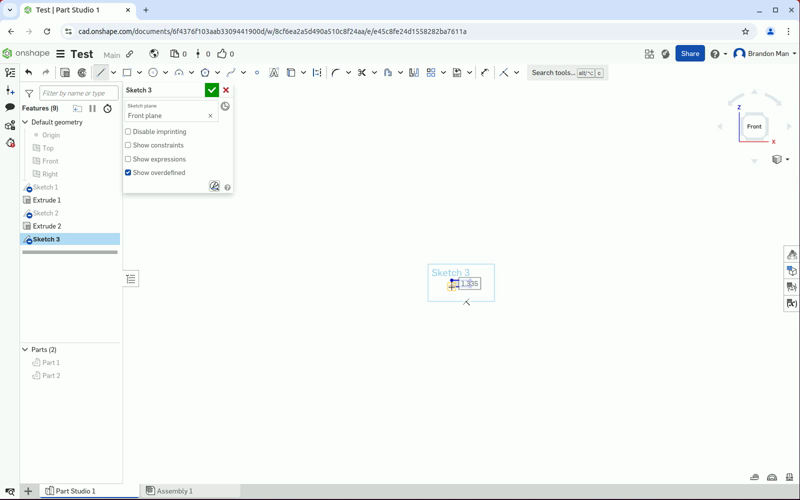
key(esc)
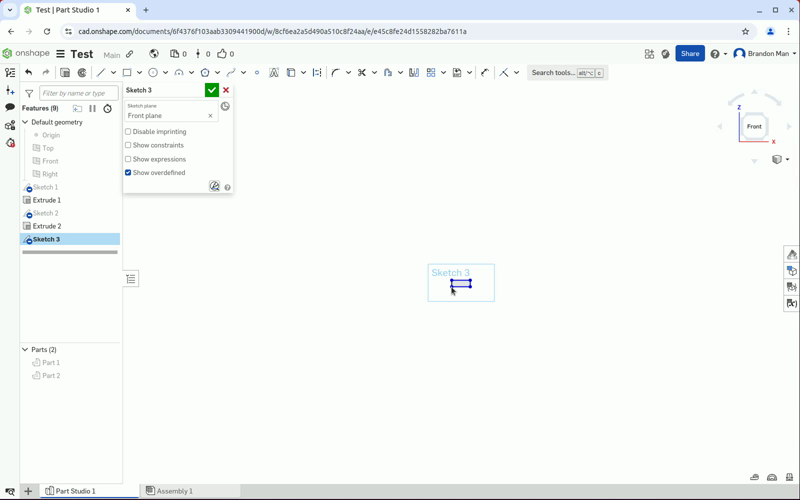
mouse_move(459, 281)
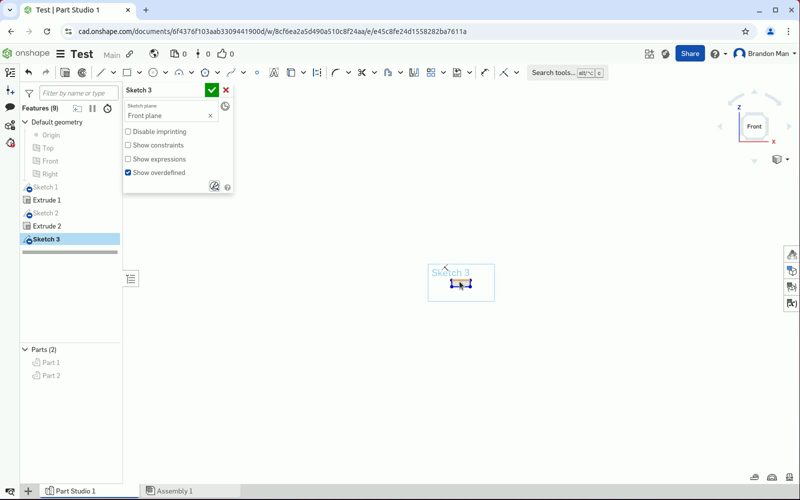
scroll(6)
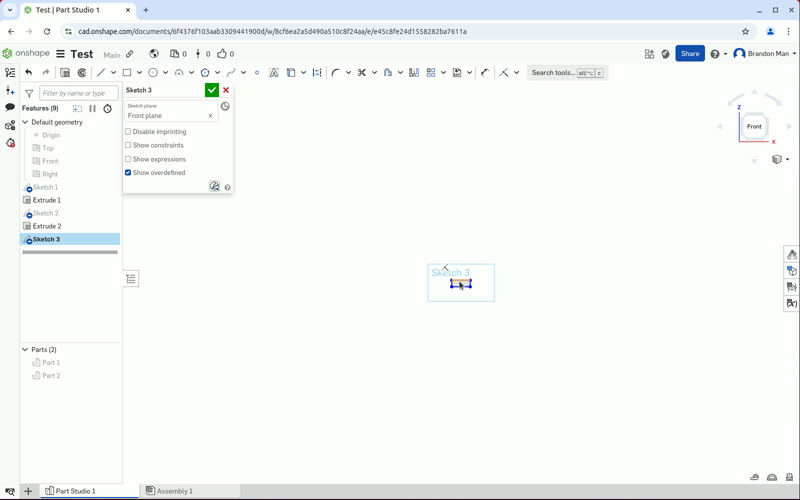
scroll(6)
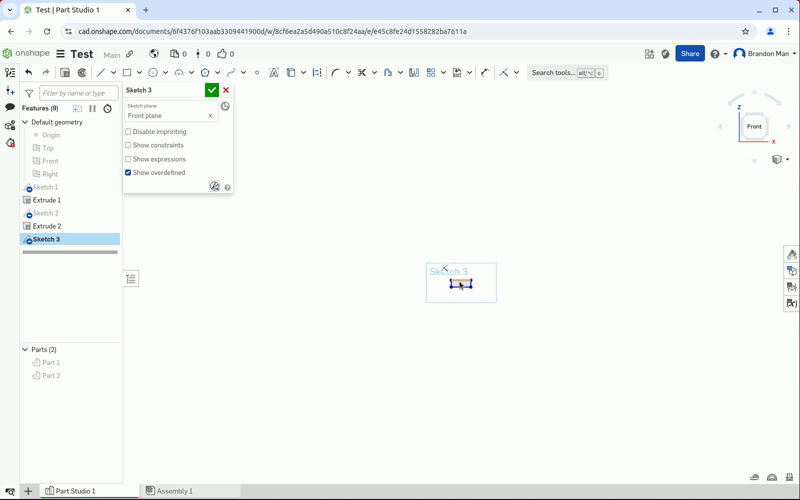
scroll(6)
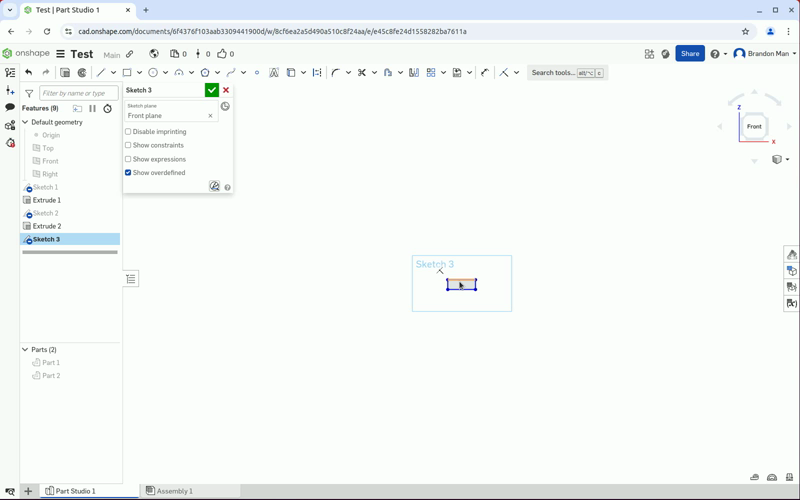
scroll(6)
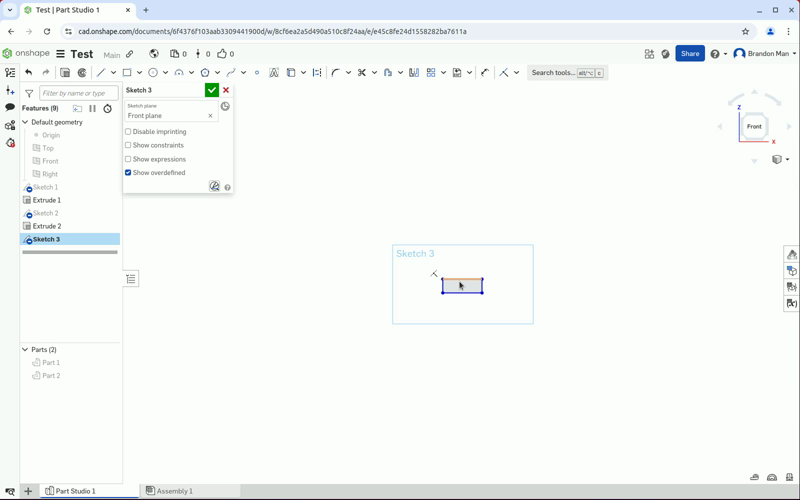
scroll(6)
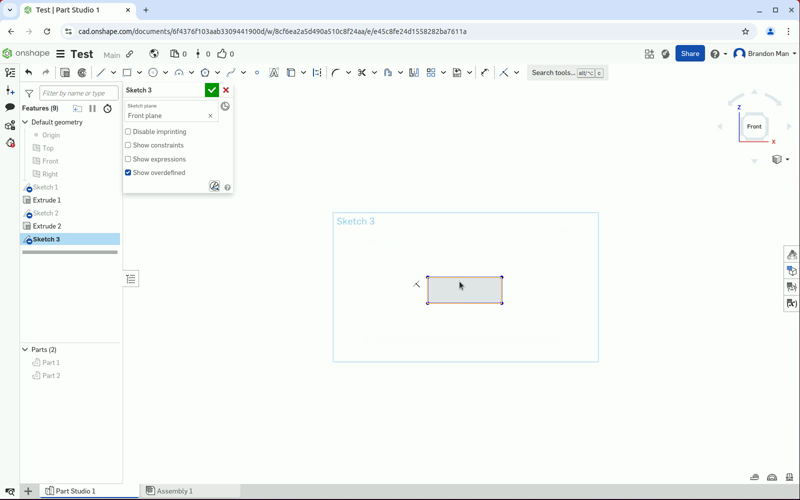
scroll(6)
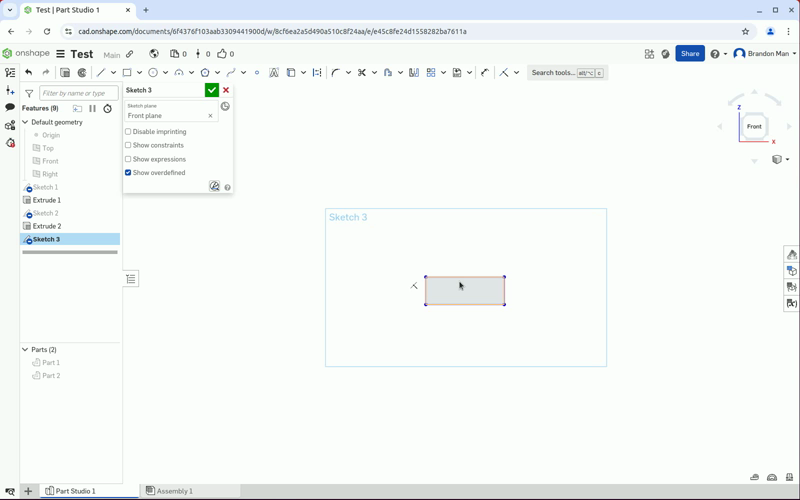
scroll(6)
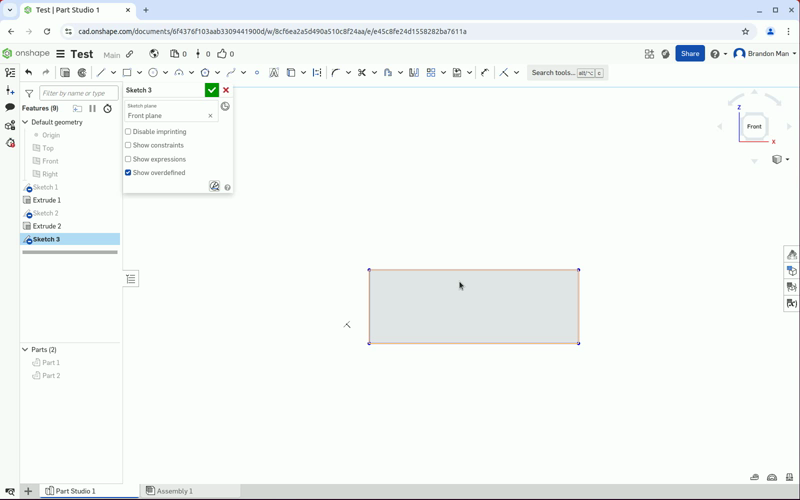
click(459, 281)
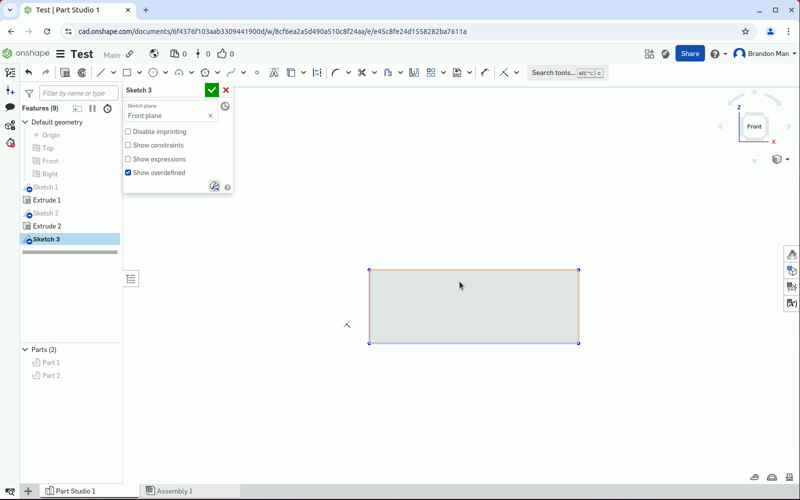
scroll(-6)
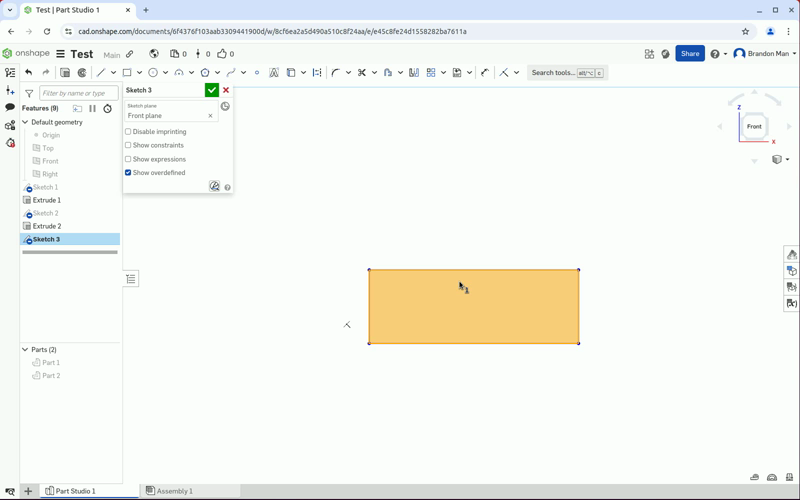
scroll(-6)
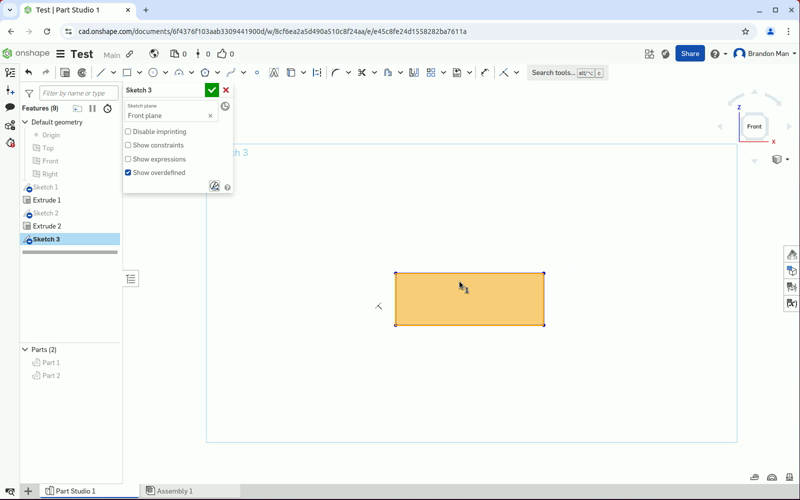
scroll(-6)
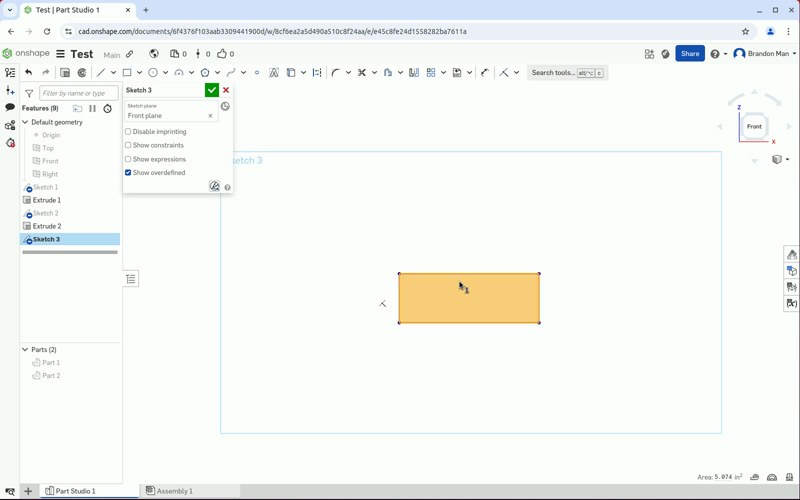
scroll(-6)
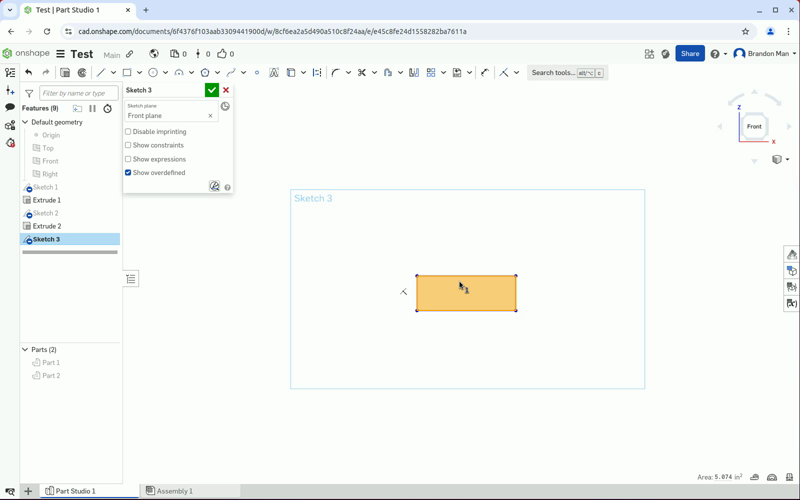
scroll(-6)
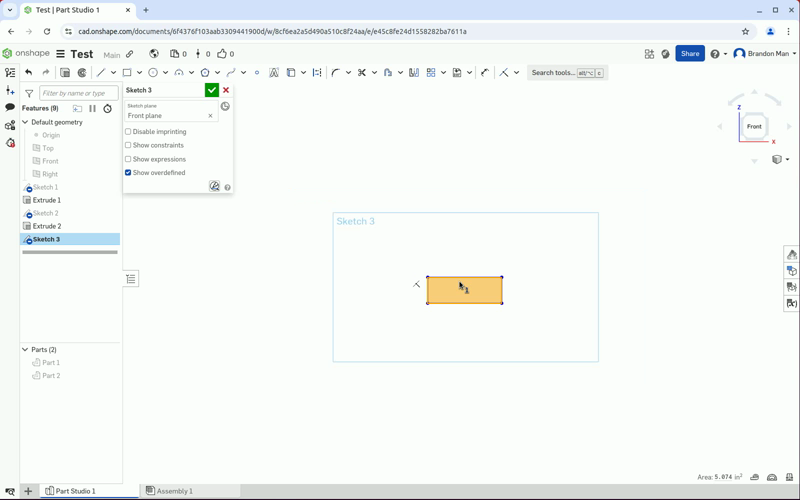
scroll(-6)
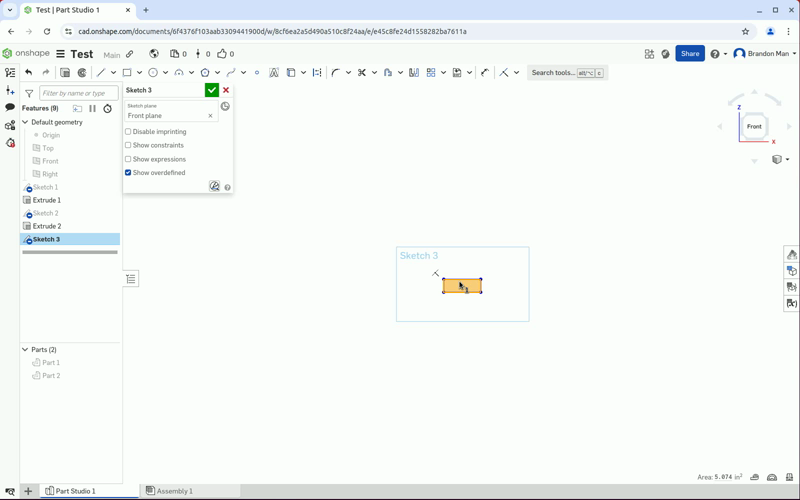
scroll(-6)
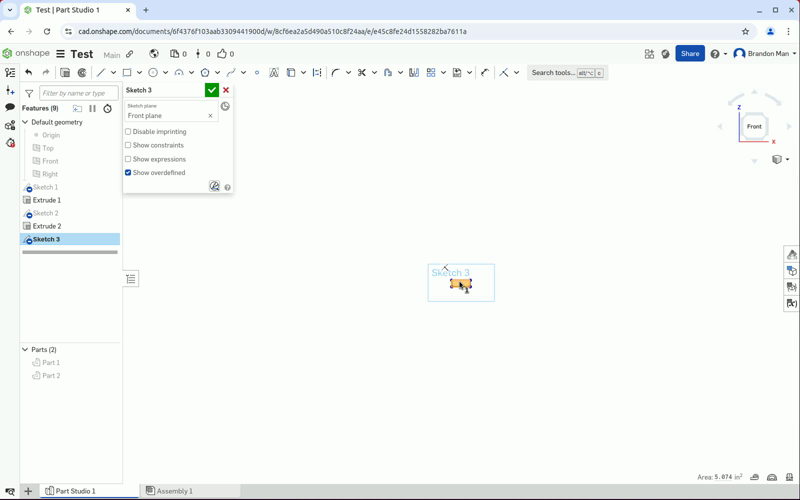
mouse_move(73, 352)
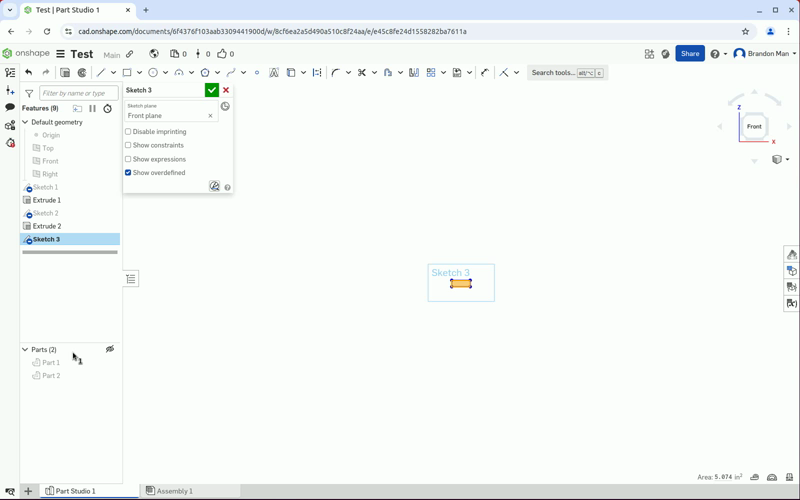
key(shift+y)
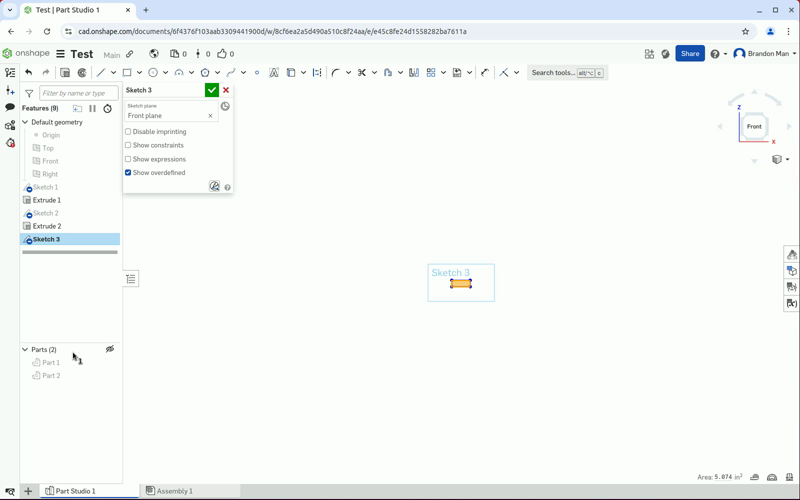
key(shift+e)
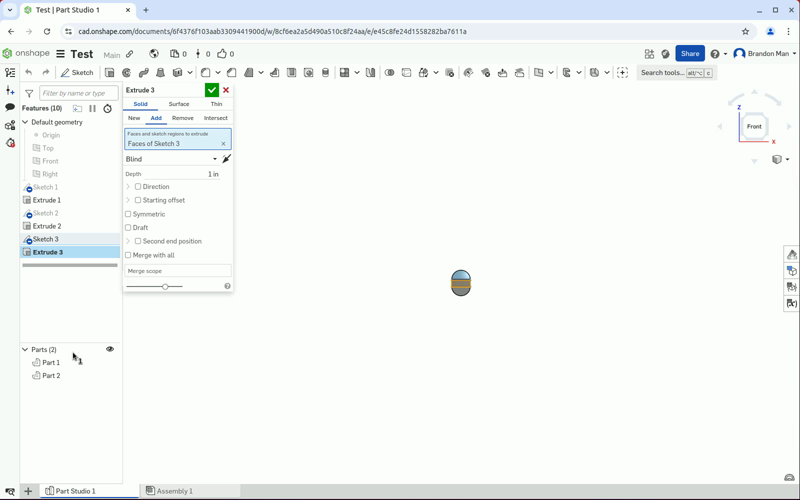
mouse_move(143, 106)
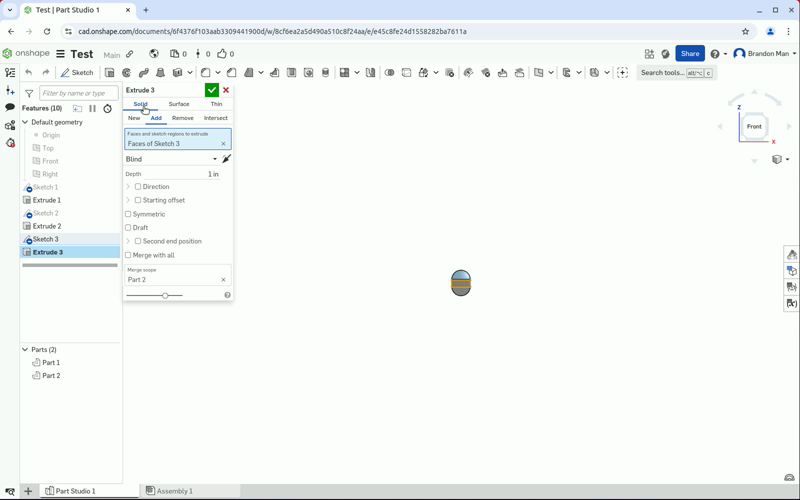
click(143, 106)
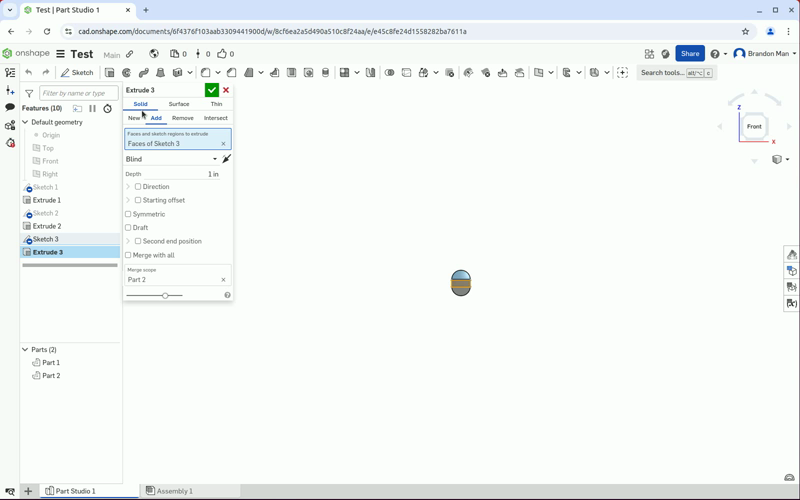
mouse_move(137, 120)
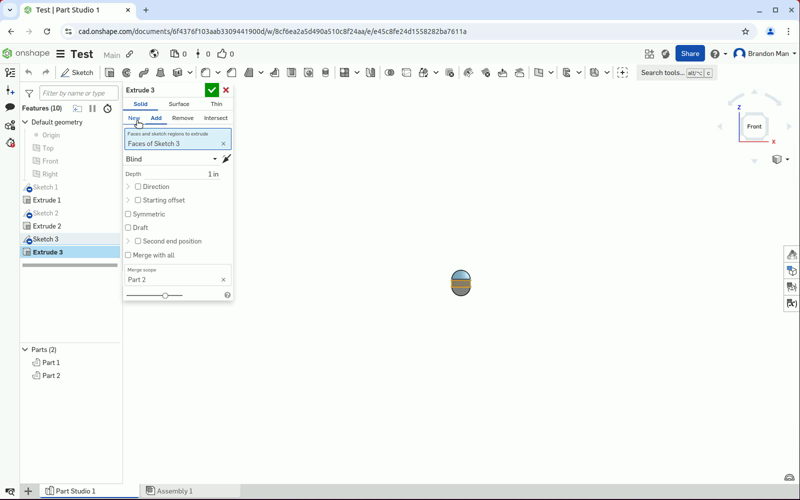
click(137, 120)
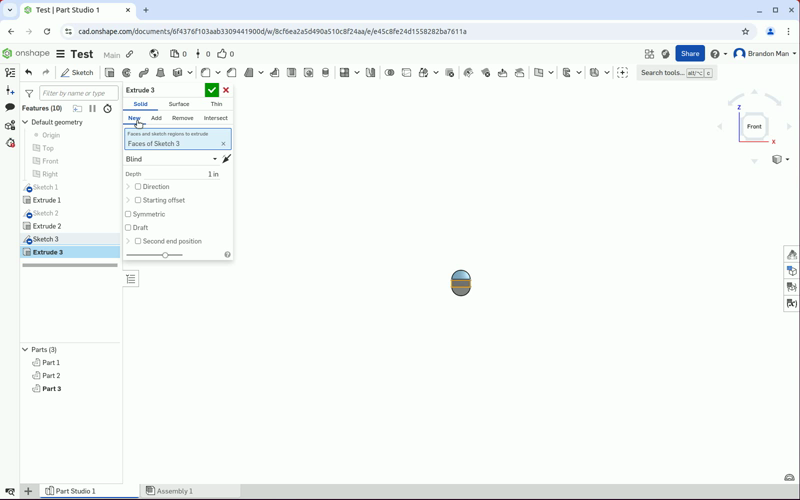
key(tab, 4)
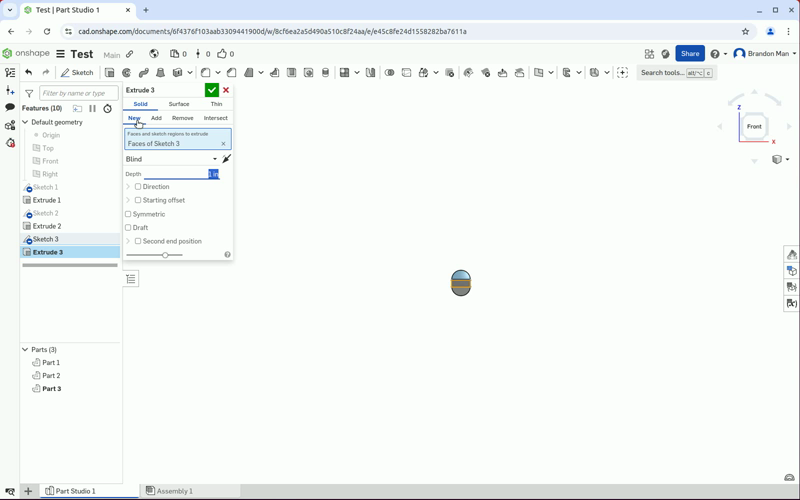
text(18.053)
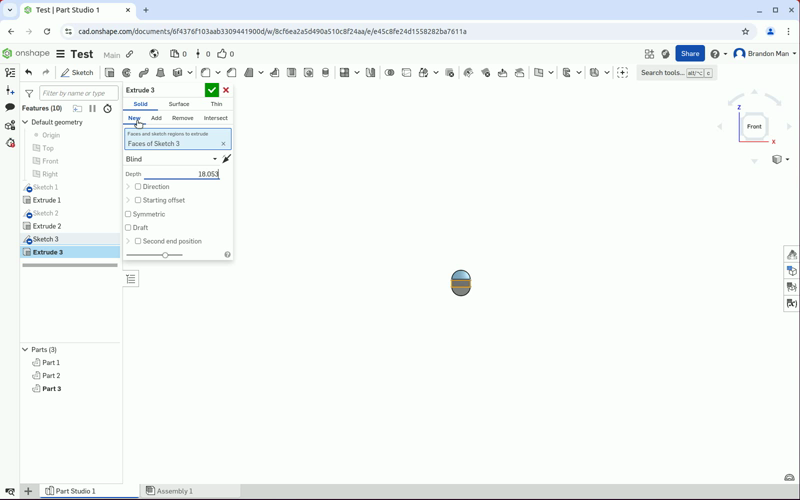
key(tab, 3)
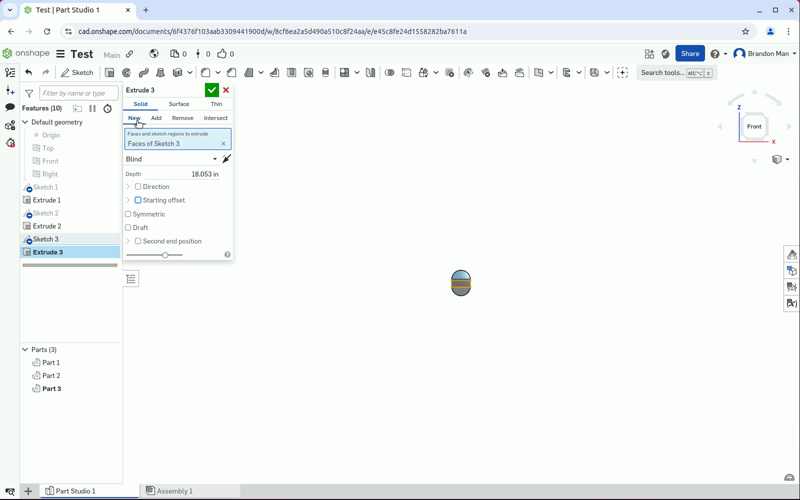
key(tab, 2)
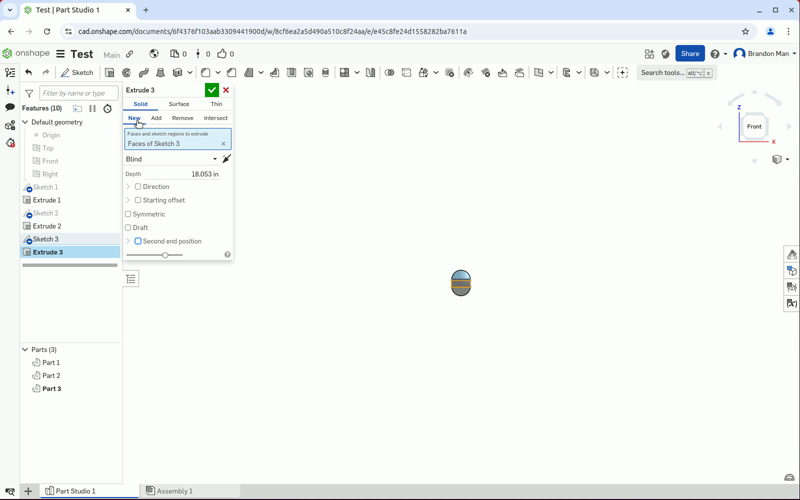
key(space)
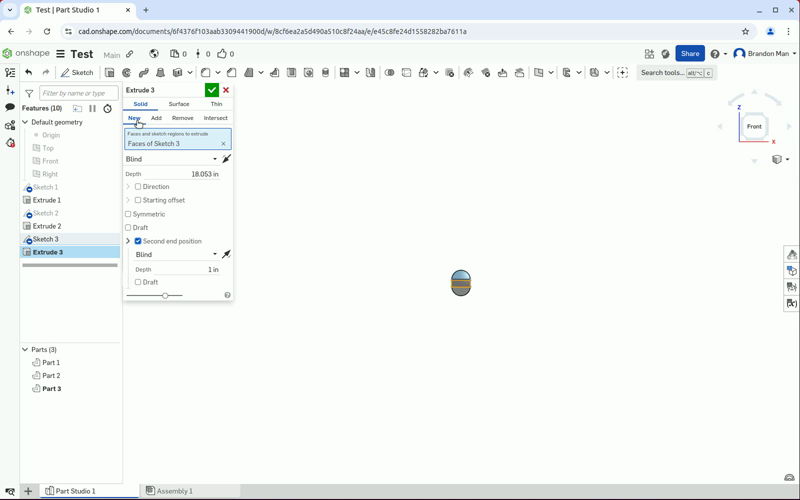
key(tab, 3)
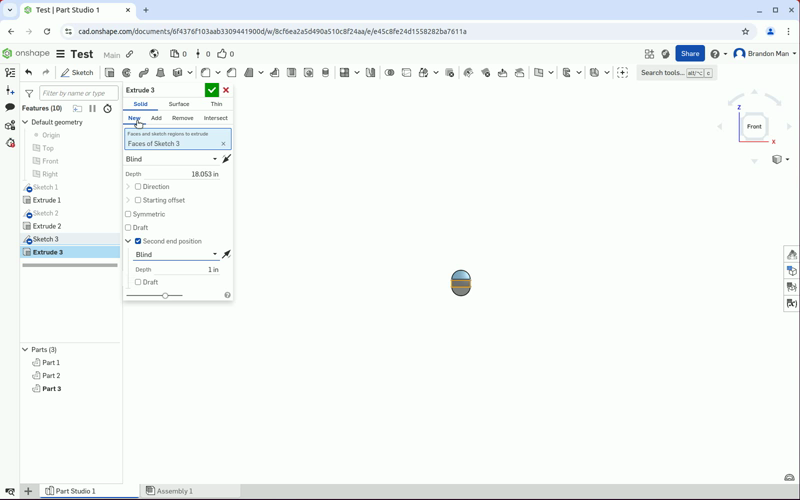
text(12.036)
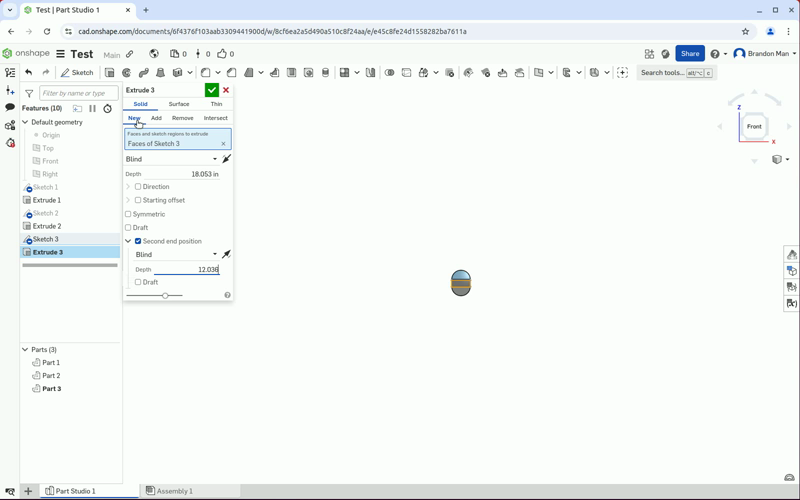
key(enter)
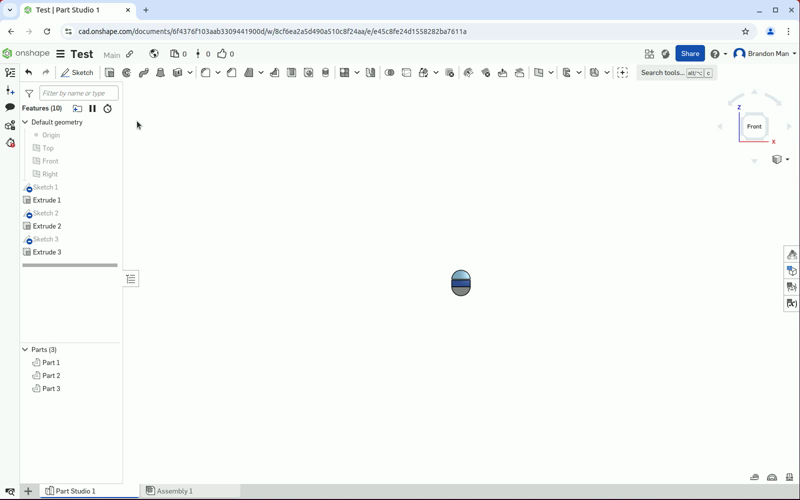
key(shift+h)
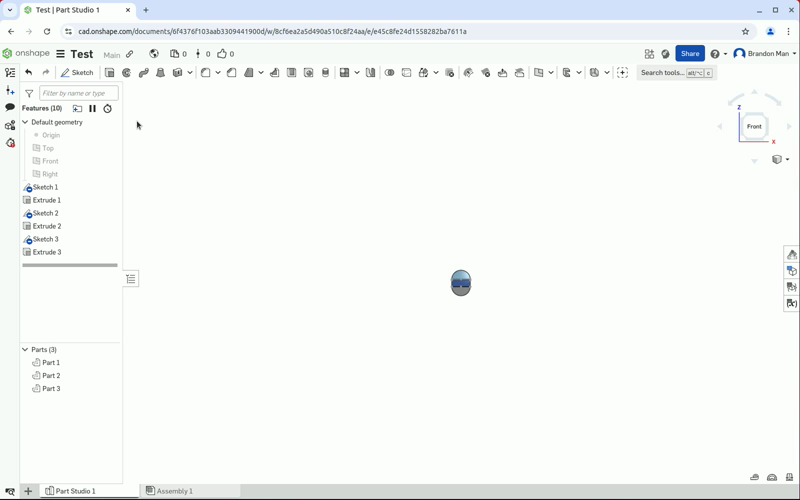
key(shift+h)
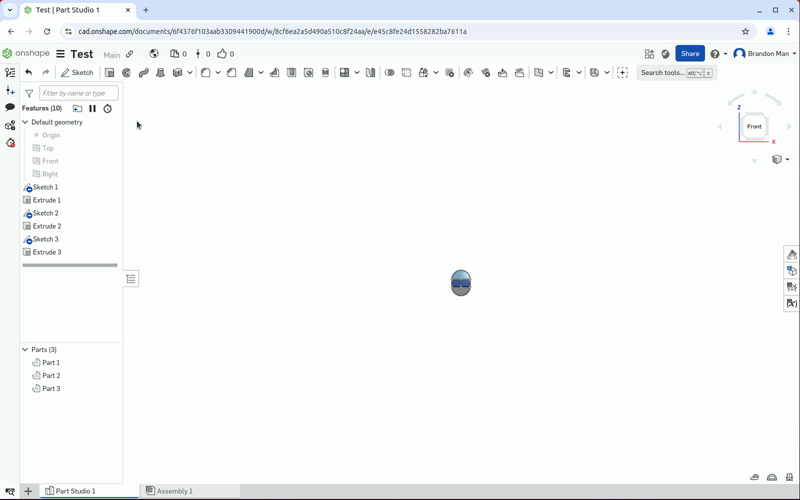
key(shift+7)
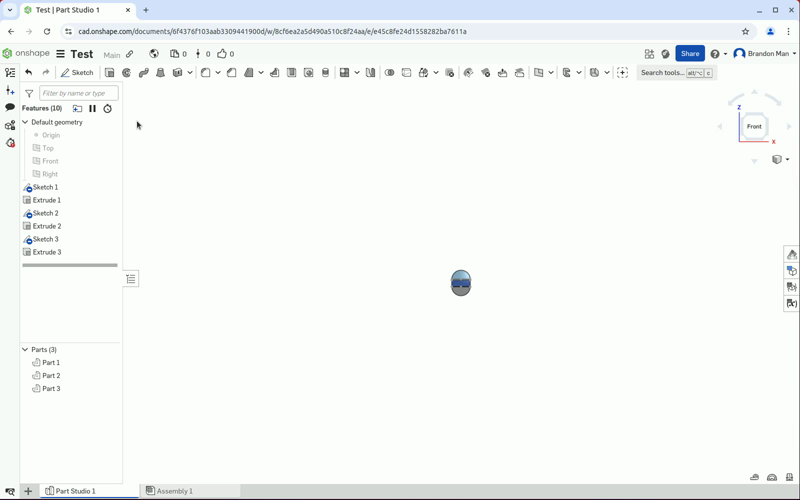
key(left, 2)
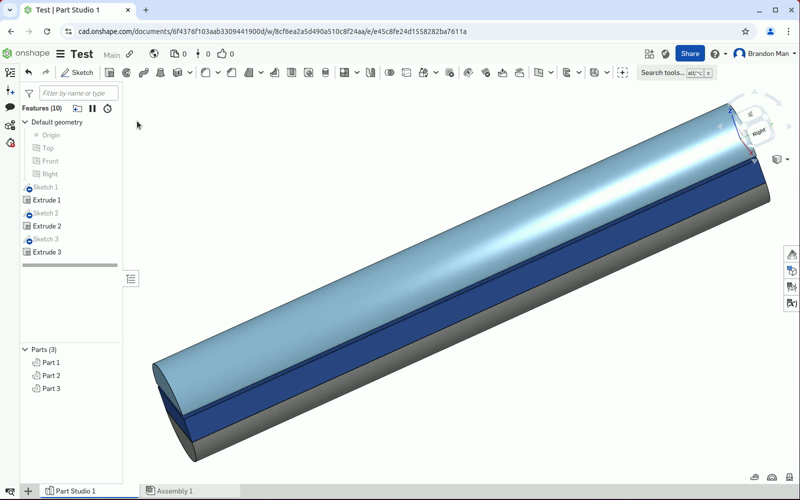
key(down, 2)
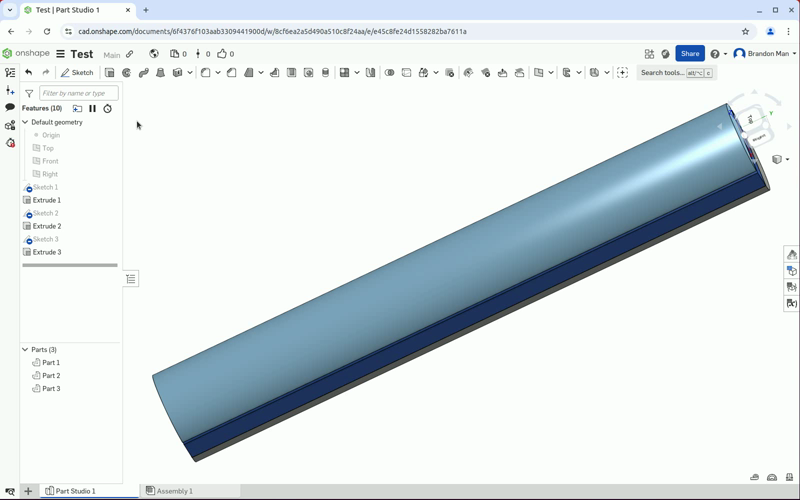
key(up, 2)
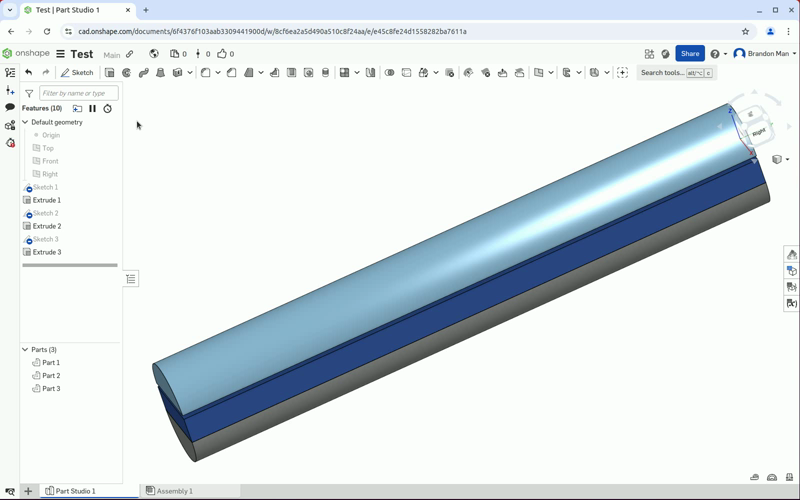
key(right, 2)
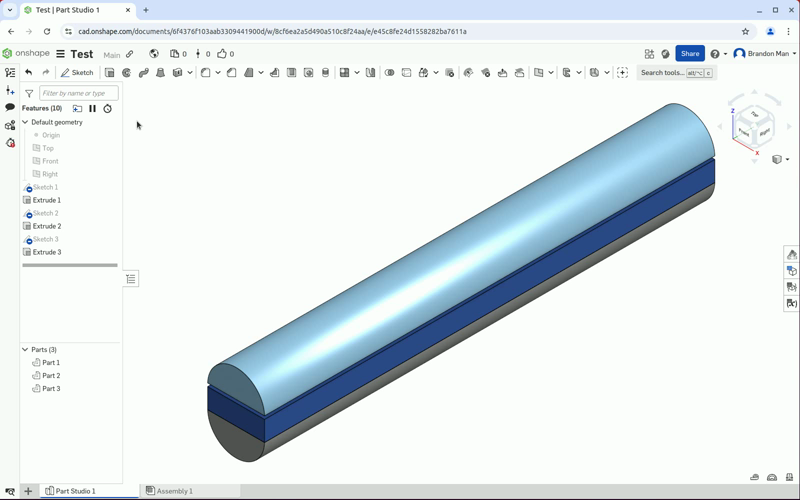
mouse_move(73, 189)
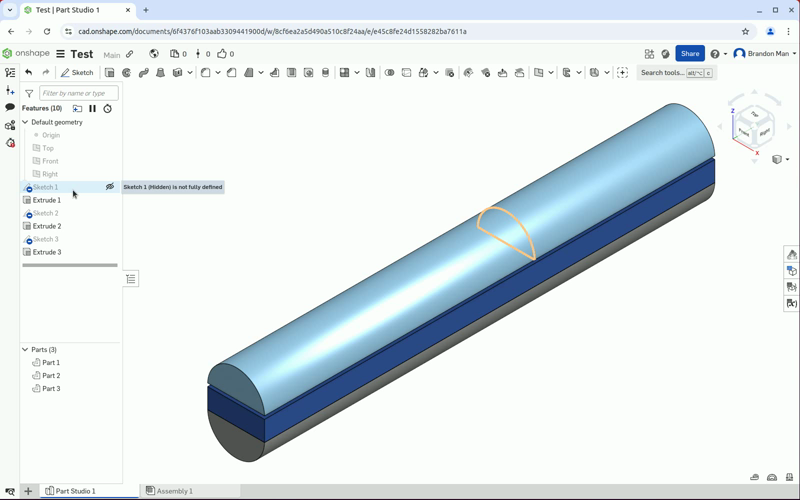
click(73, 189)